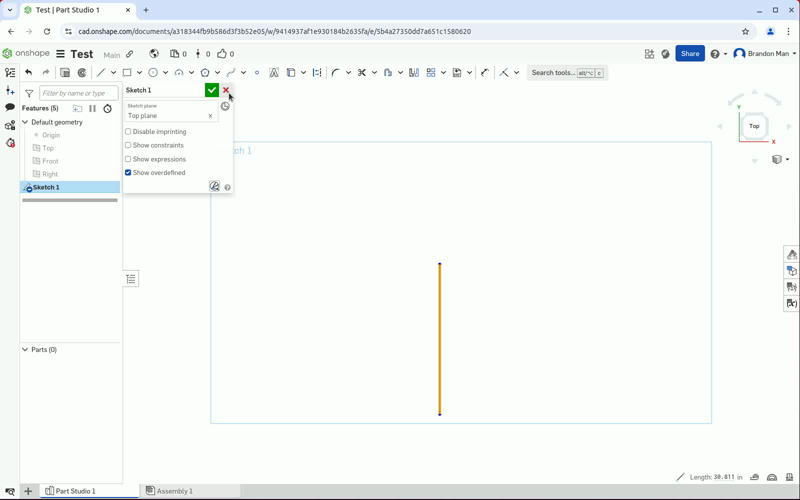
key(shift+h)
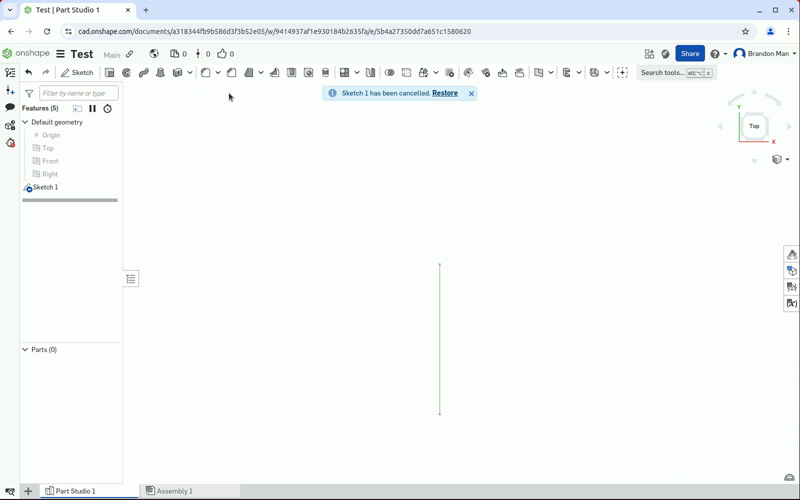
key(shift+s)
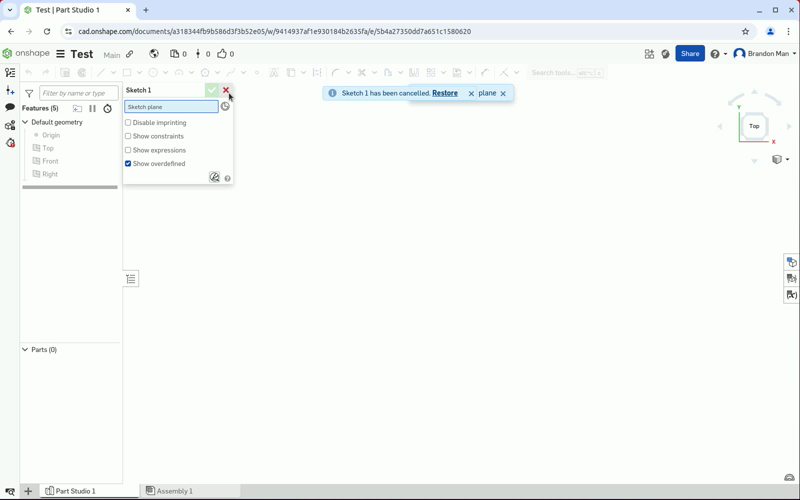
mouse_move(73, 150)
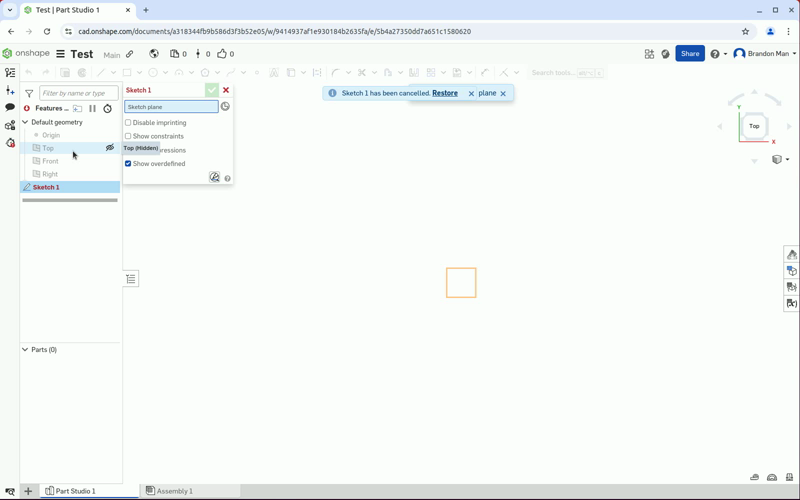
click(73, 150)
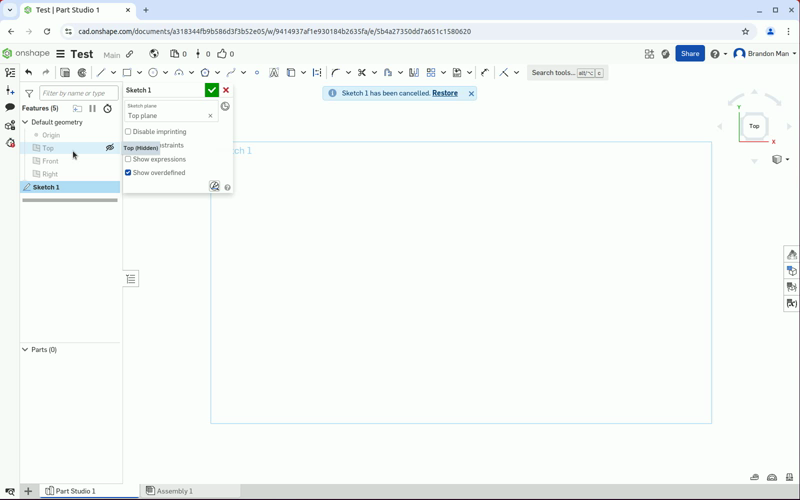
mouse_move(73, 352)
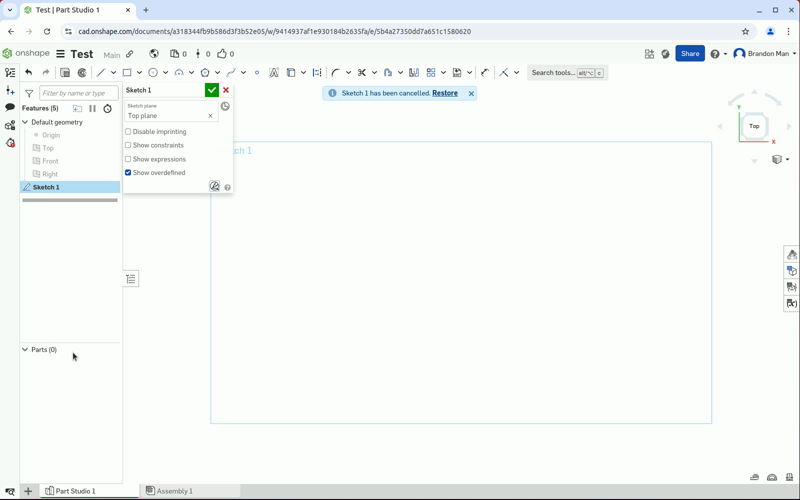
key(y)
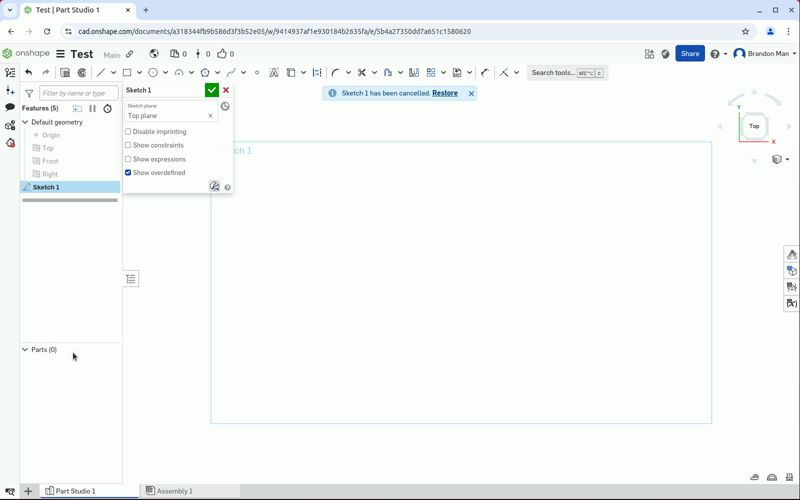
key(l)
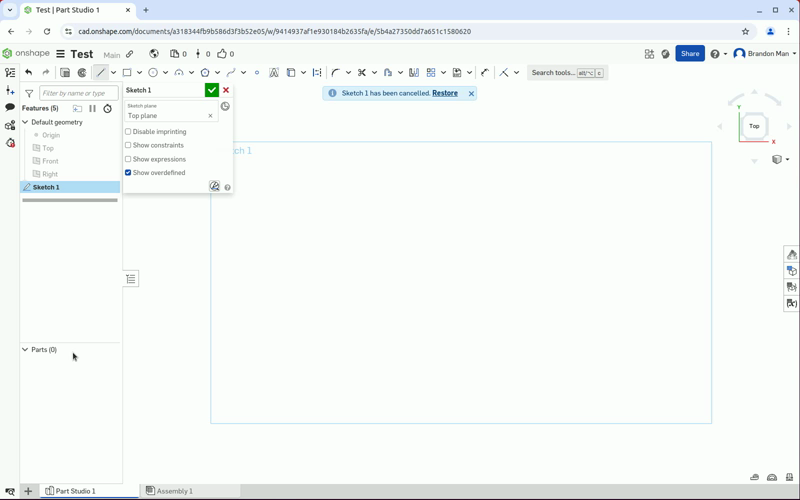
key_down(shift)
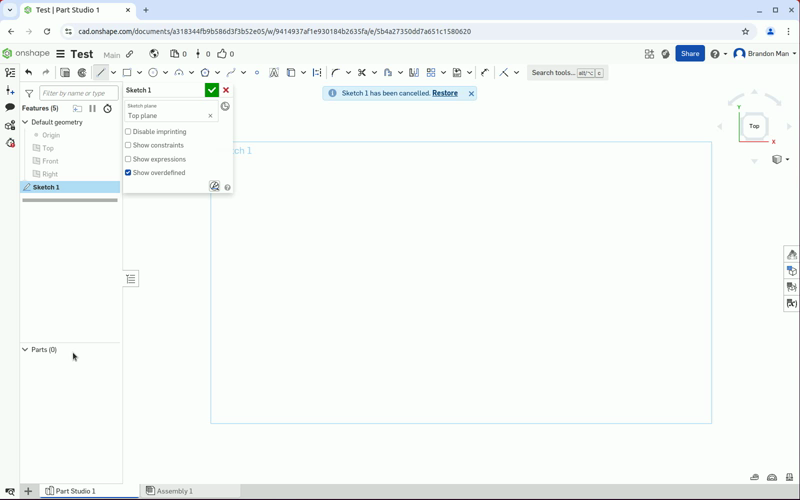
mouse_move(376, 367)
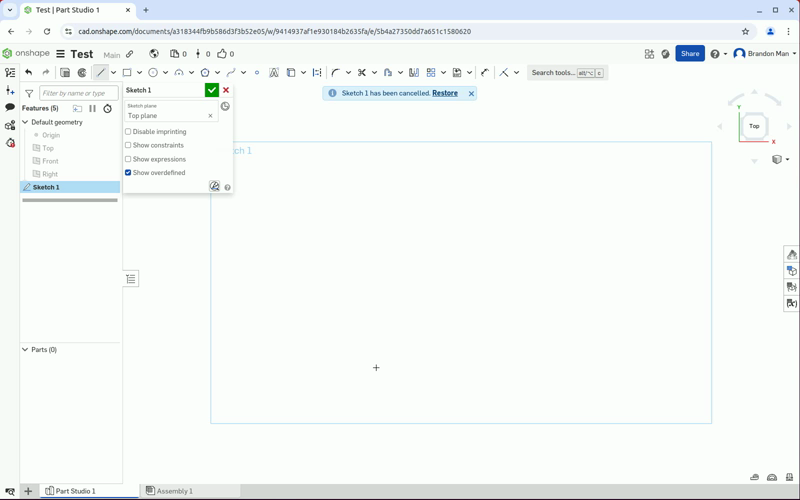
click(376, 367)
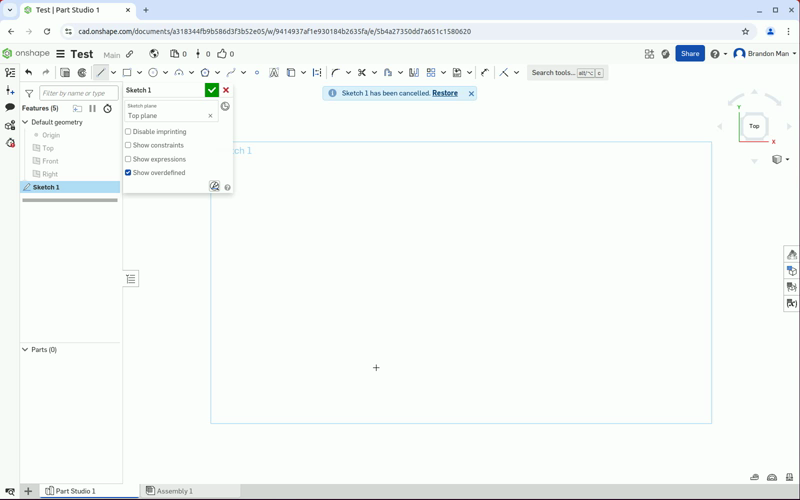
key_up(shift)
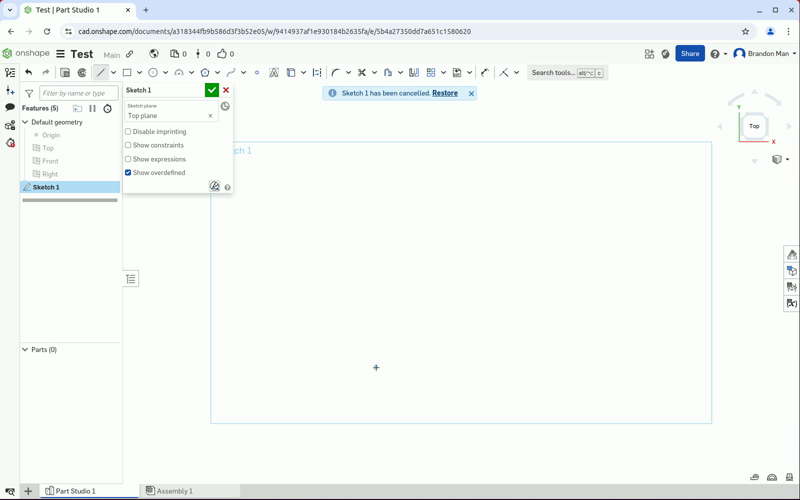
key_down(shift)
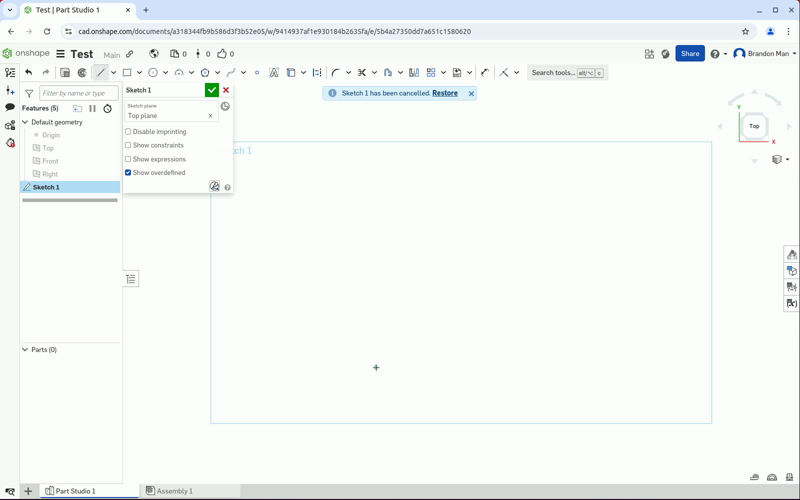
mouse_move(544, 367)
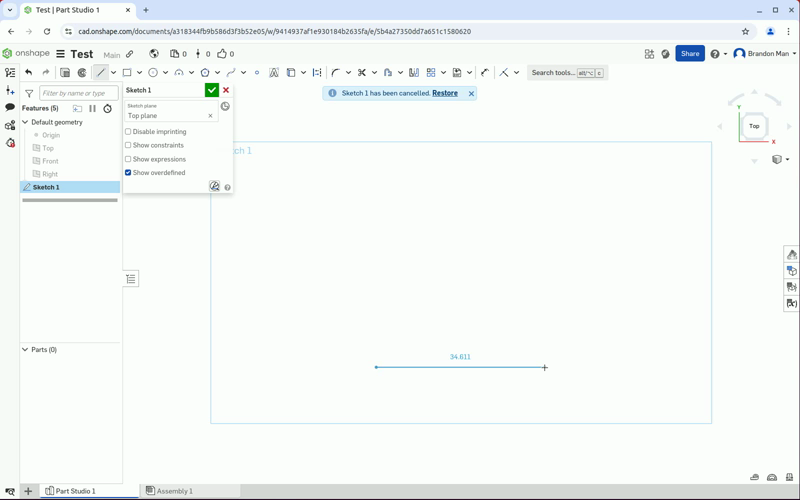
click(544, 367)
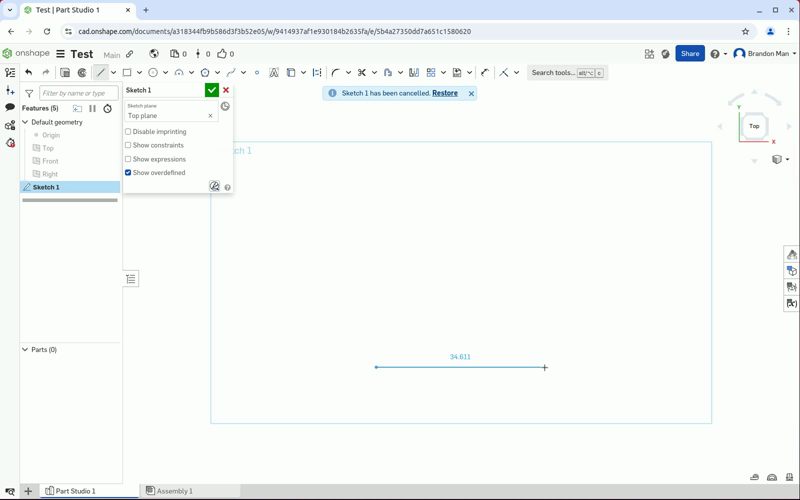
key_up(shift)
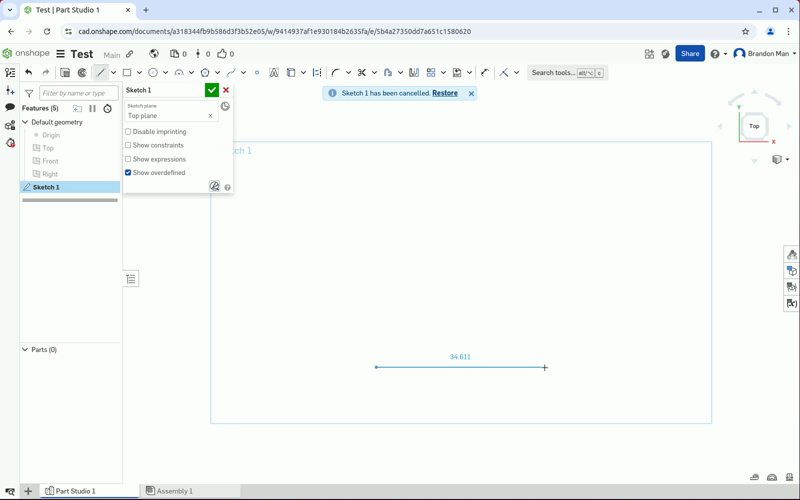
key_down(shift)
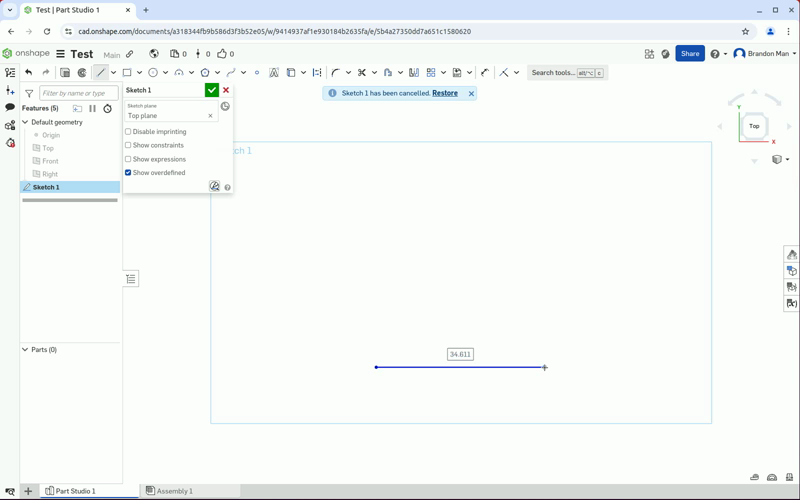
mouse_move(544, 198)
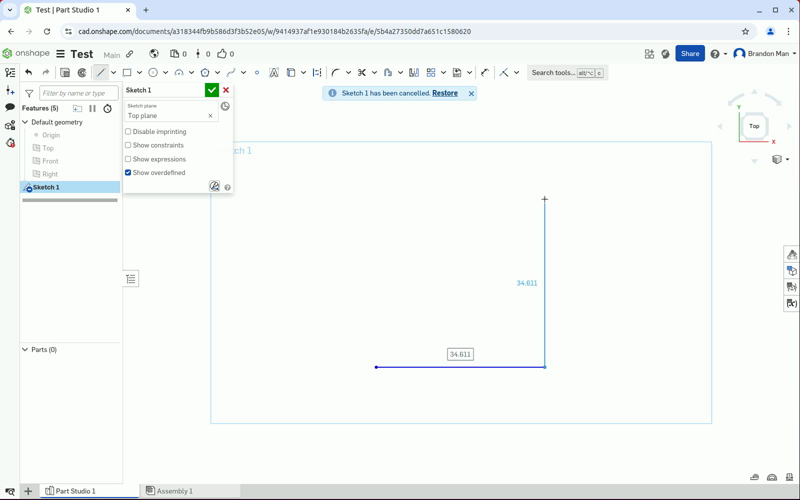
click(544, 198)
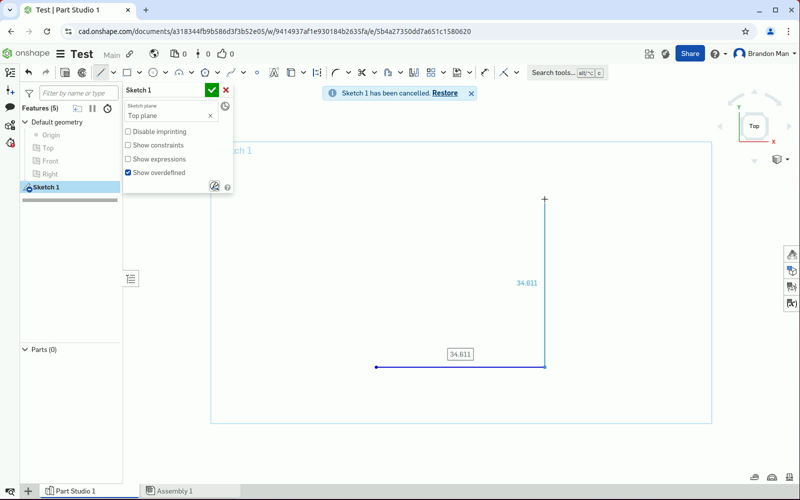
key_up(shift)
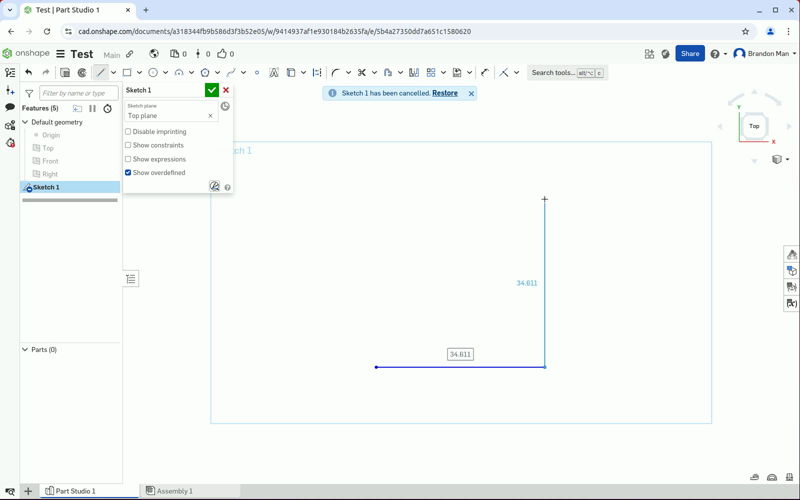
key_down(shift)
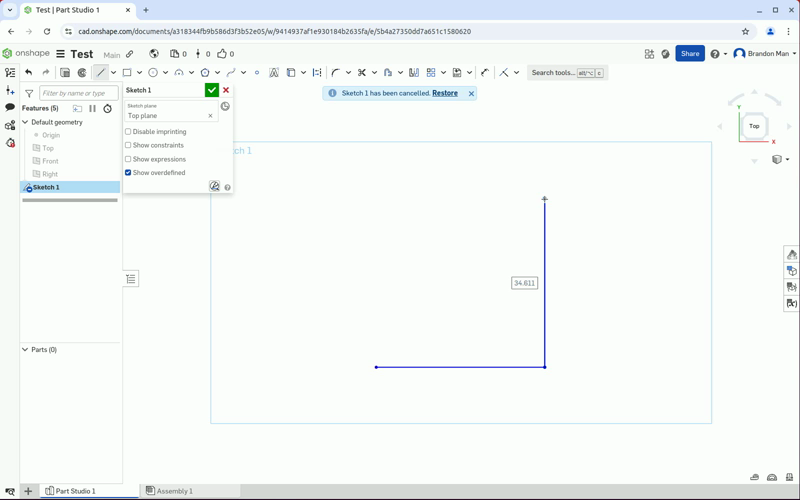
mouse_move(376, 198)
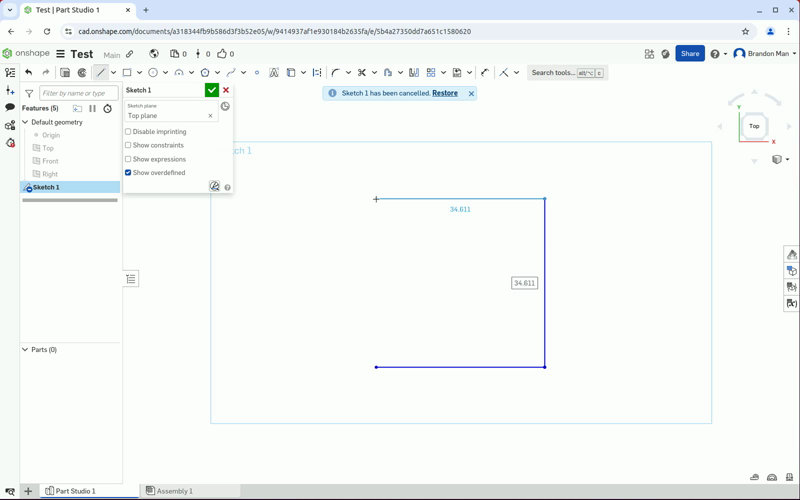
click(376, 198)
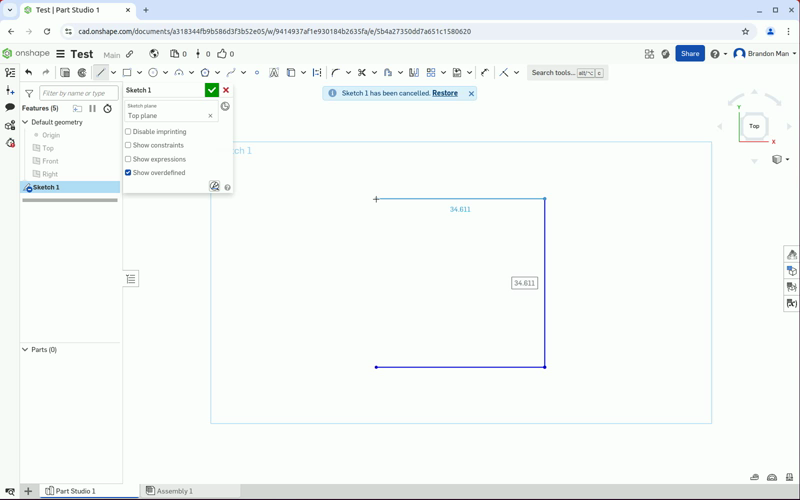
key_up(shift)
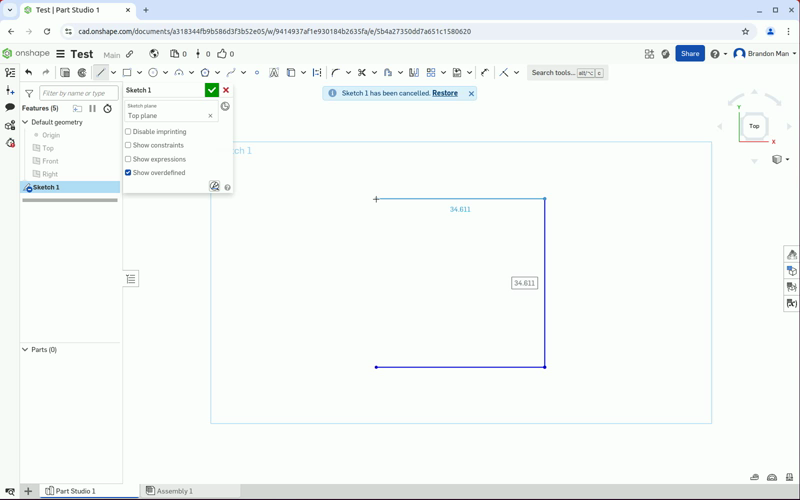
key_down(shift)
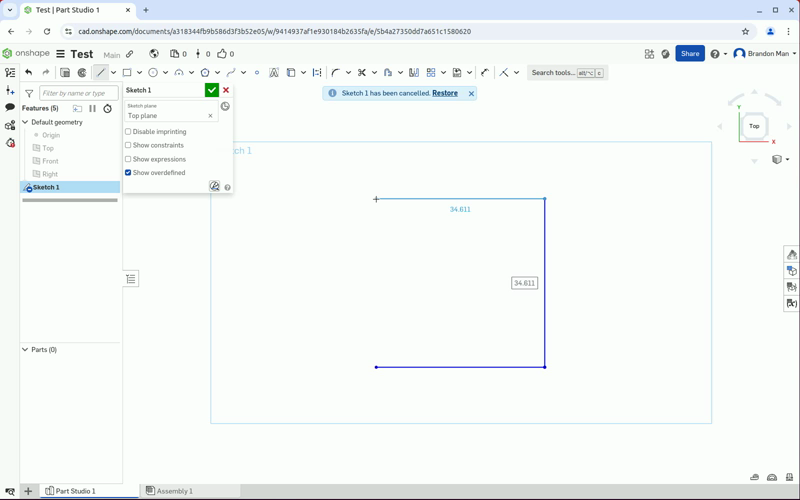
mouse_move(376, 367)
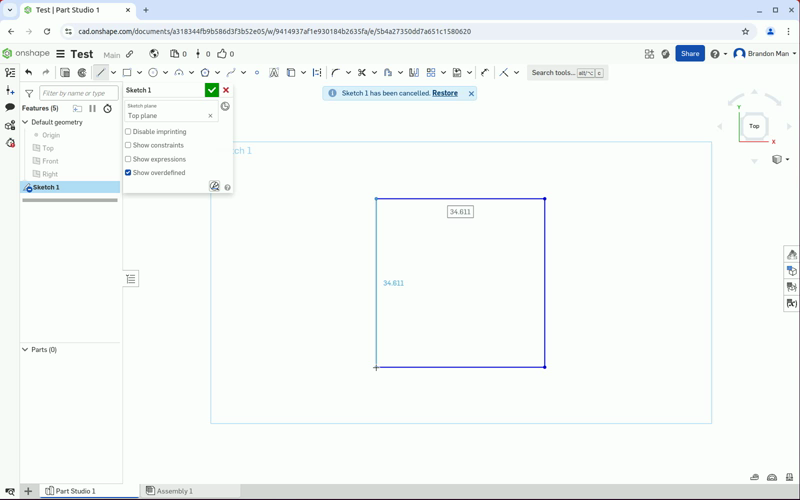
key_up(shift)
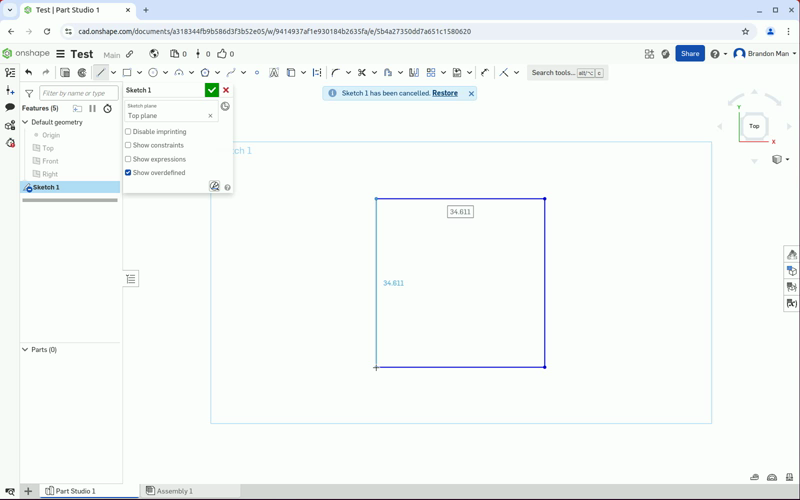
click(376, 367)
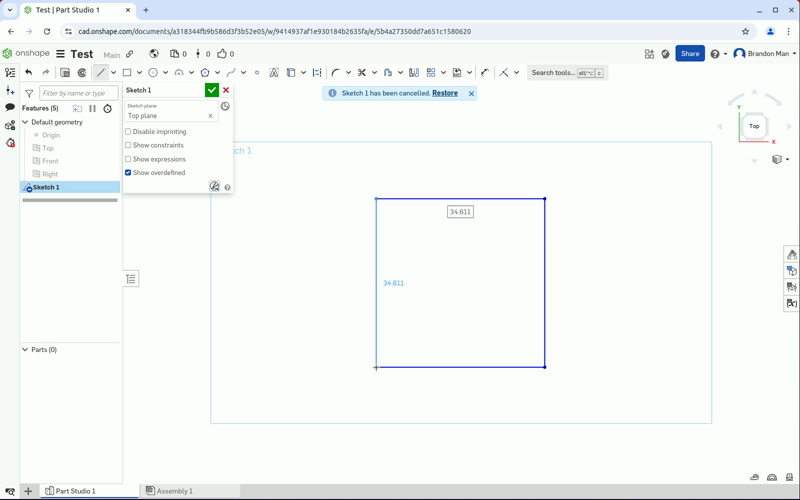
key(esc)
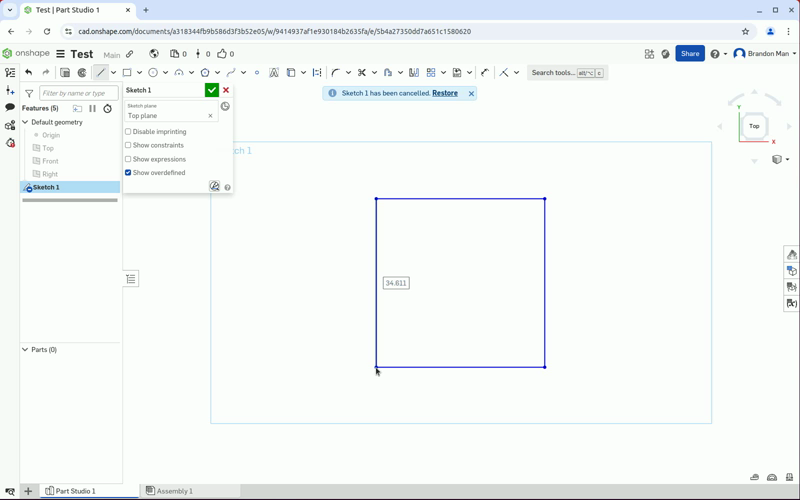
mouse_move(428, 236)
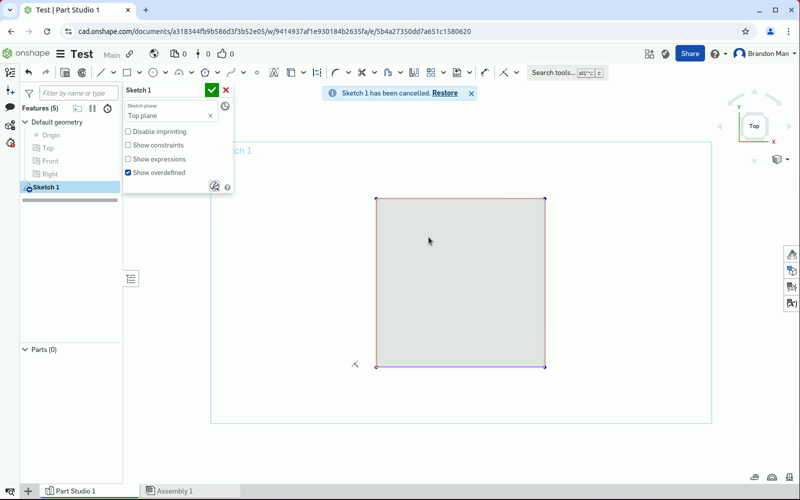
click(428, 236)
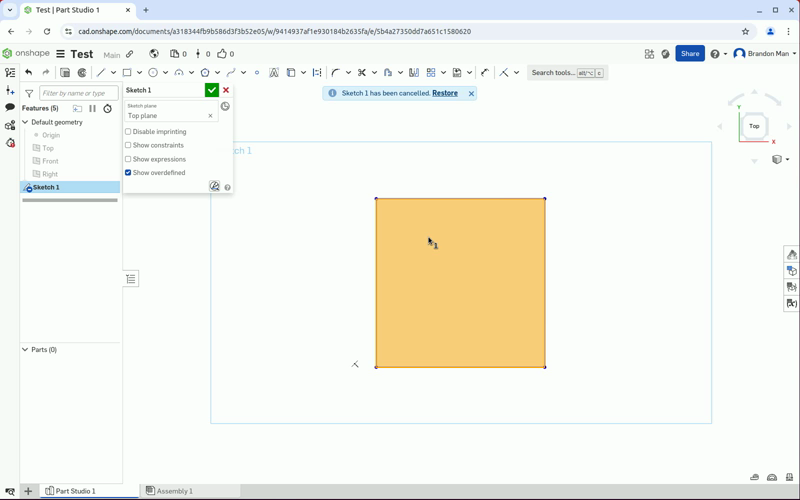
mouse_move(73, 352)
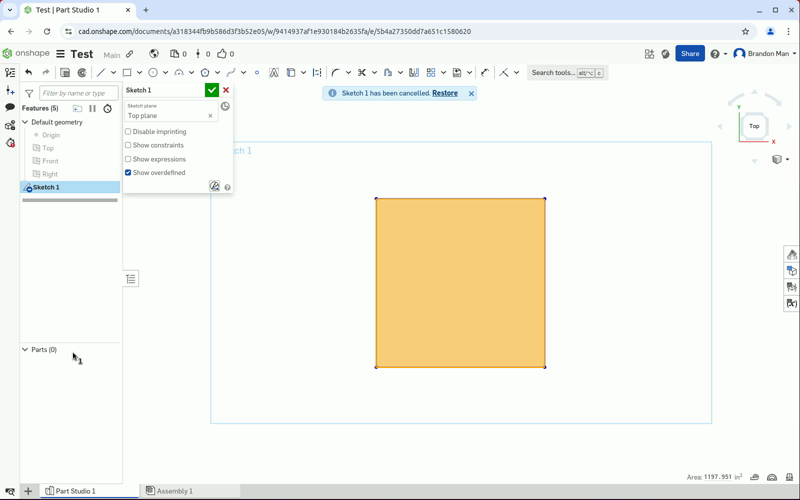
key(shift+y)
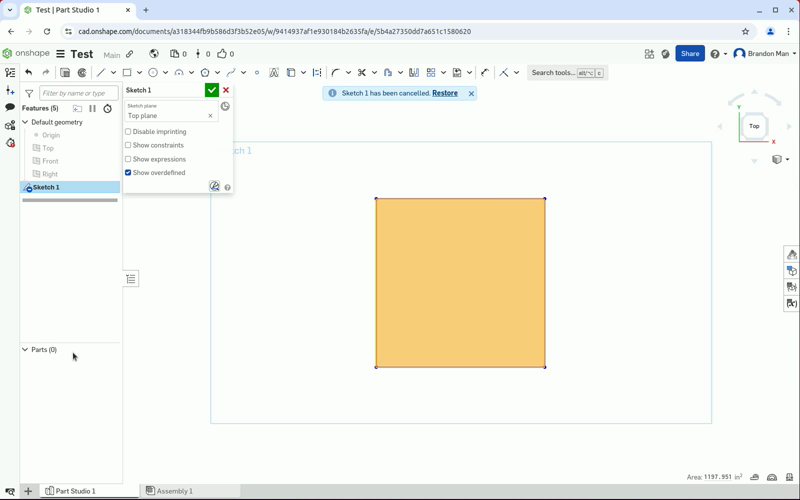
key(shift+e)
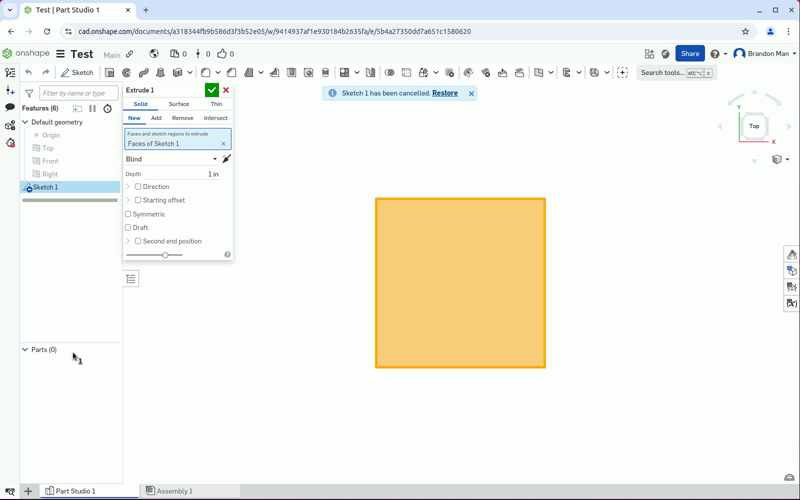
mouse_move(143, 106)
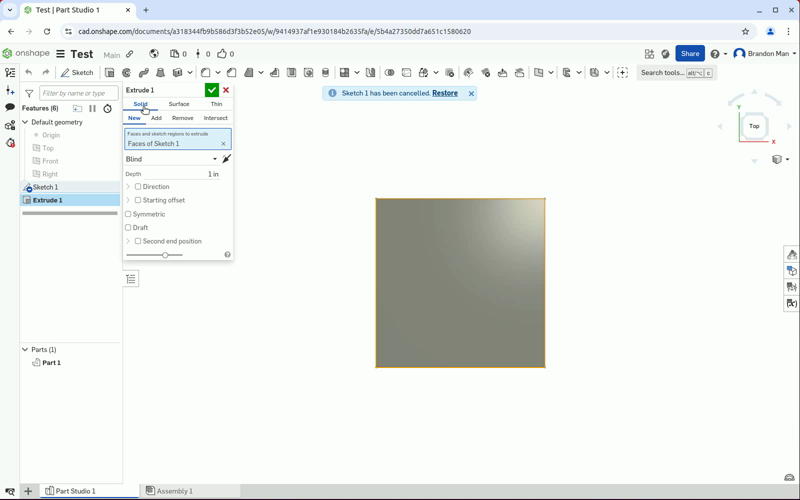
click(143, 106)
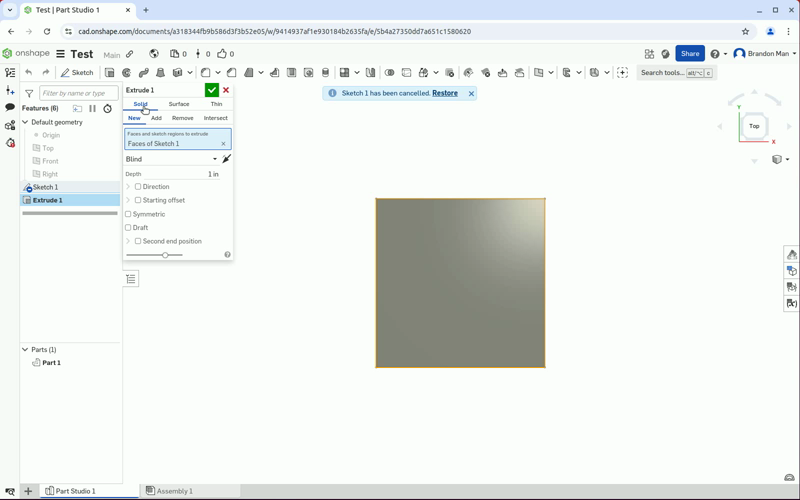
mouse_move(137, 120)
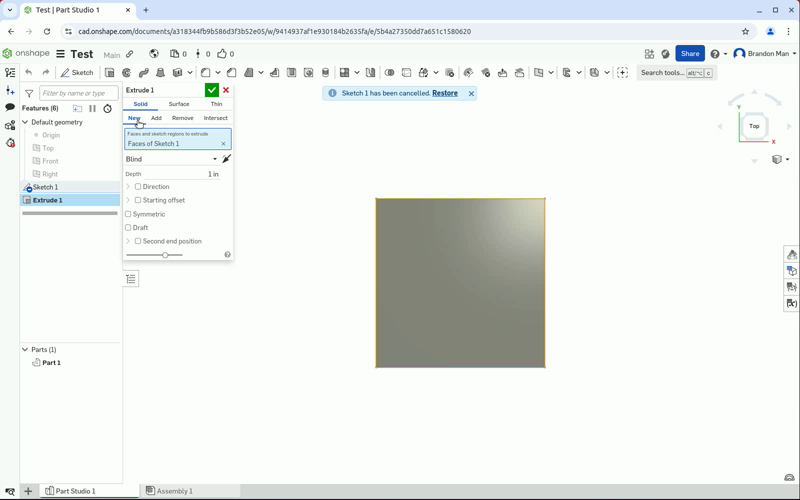
click(137, 120)
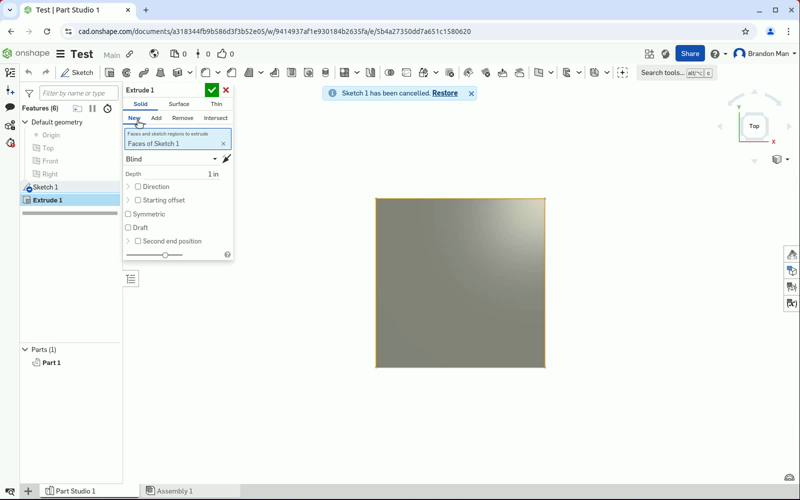
key(tab, 4)
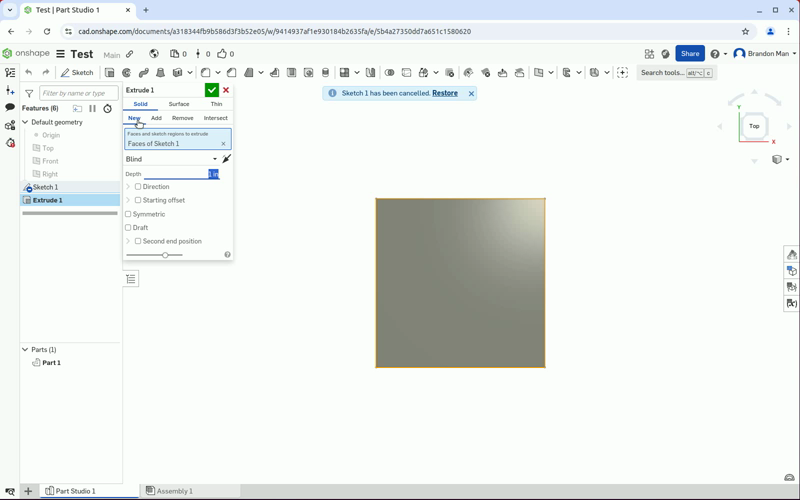
text(0.241)
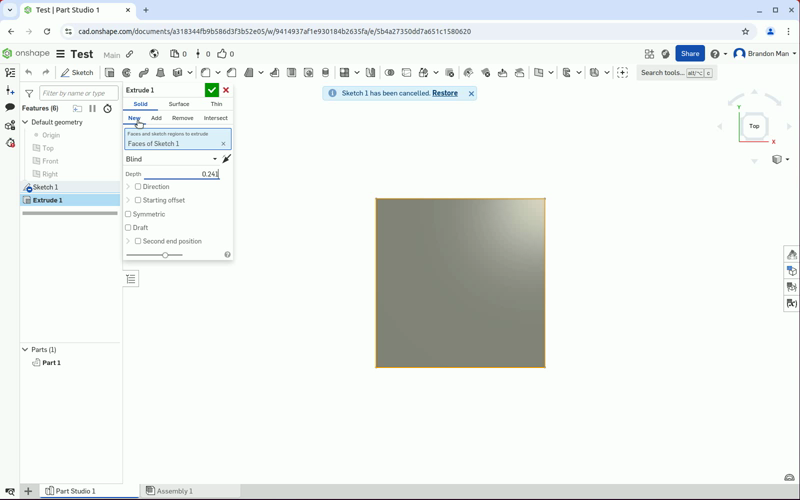
key(enter)
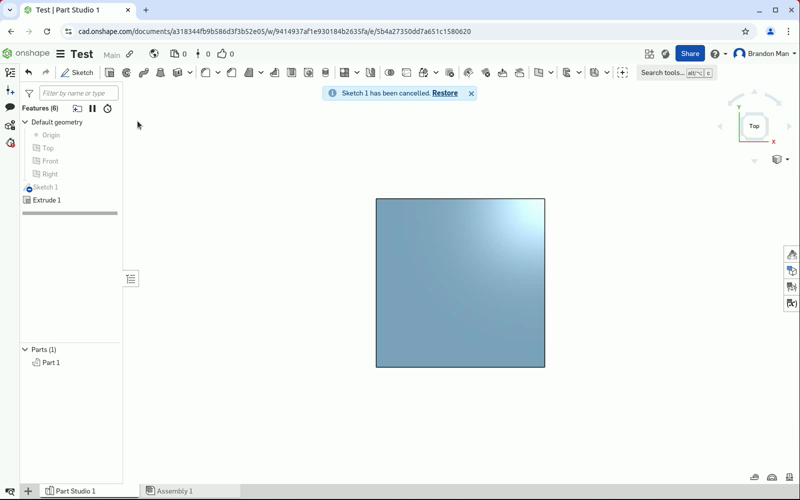
key(shift+h)
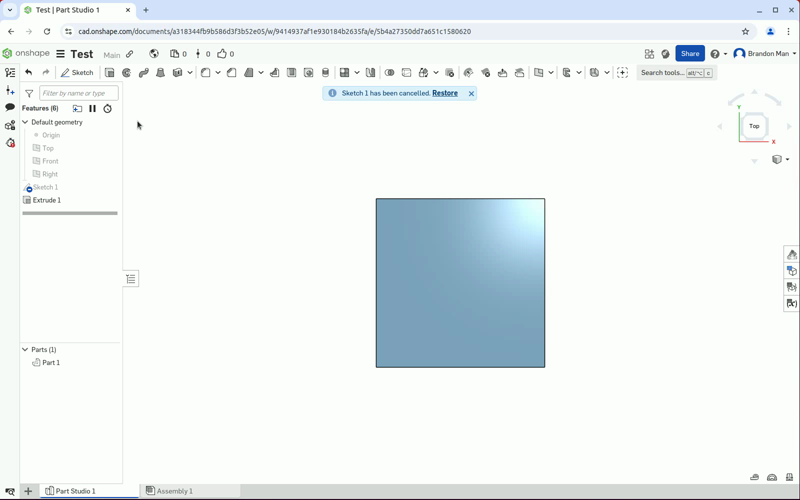
key(shift+h)
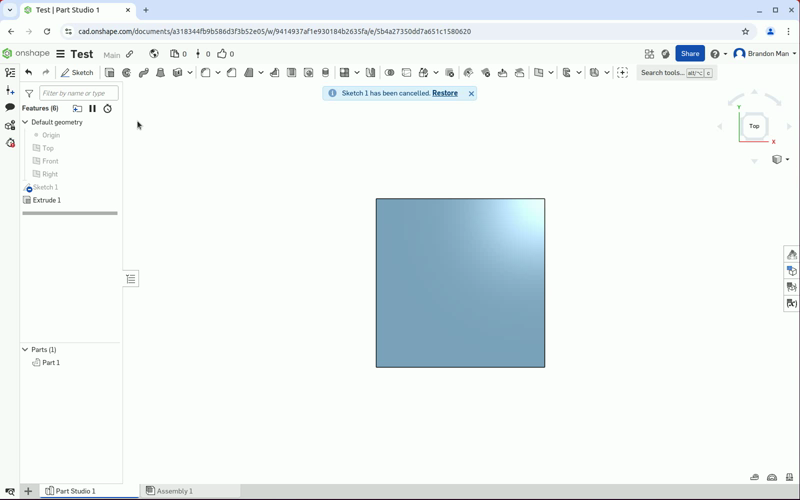
mouse_move(73, 189)
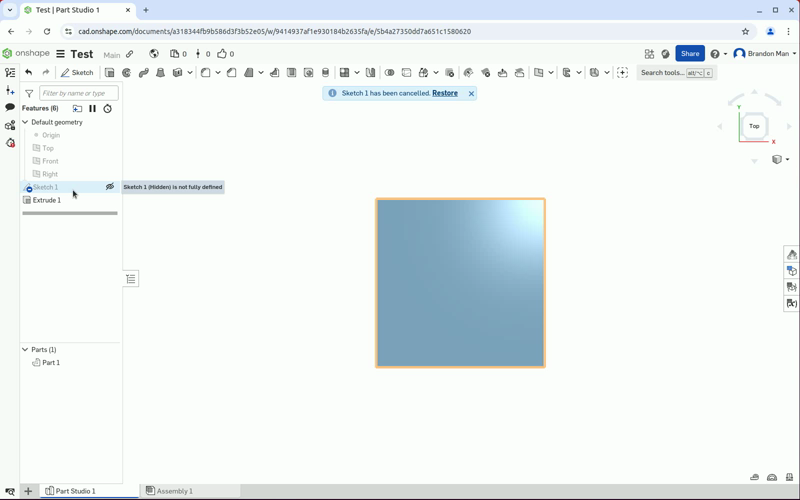
click(73, 189)
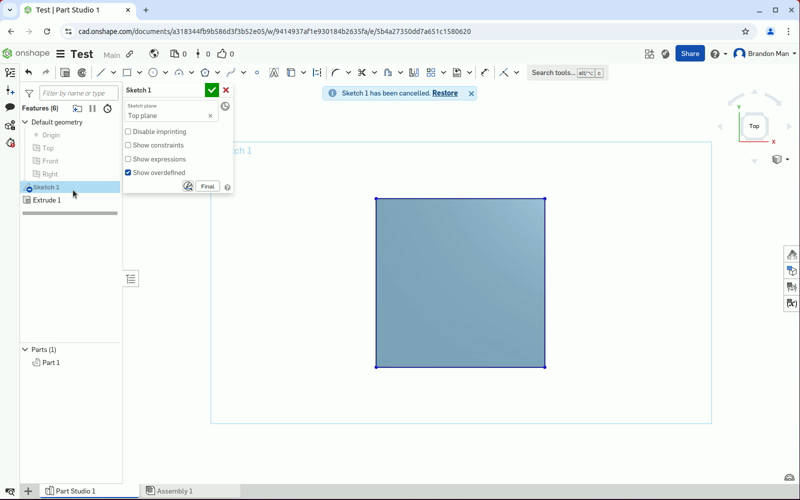
mouse_move(229, 92)
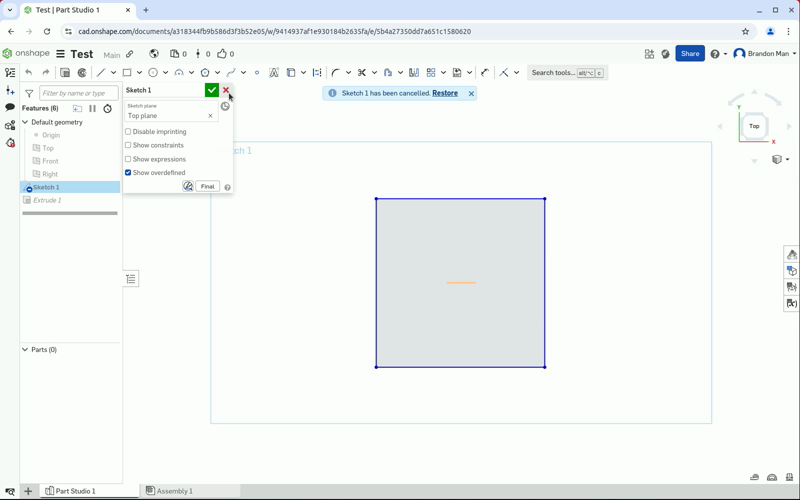
click(229, 92)
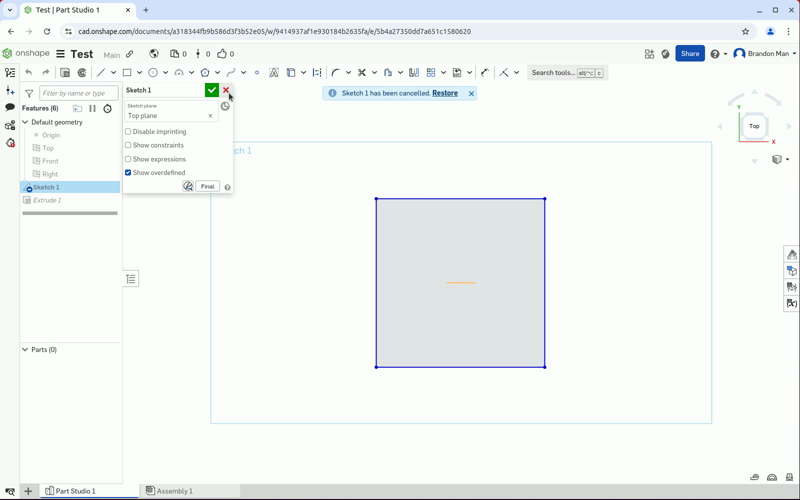
key(shift+s)
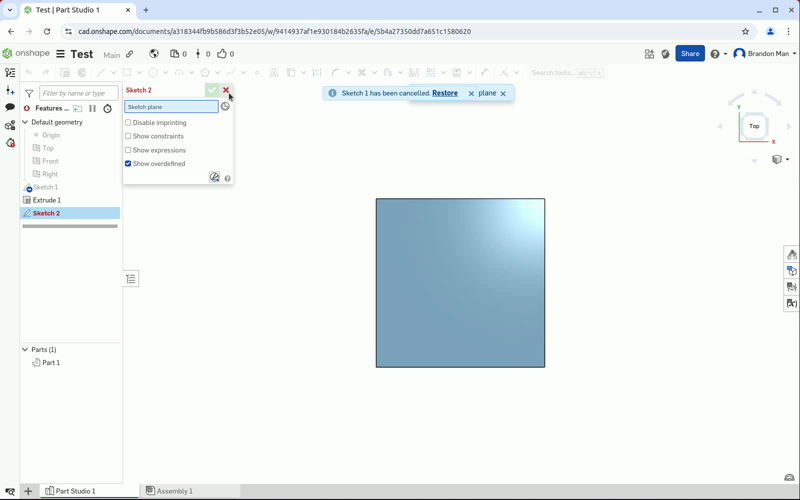
mouse_move(73, 150)
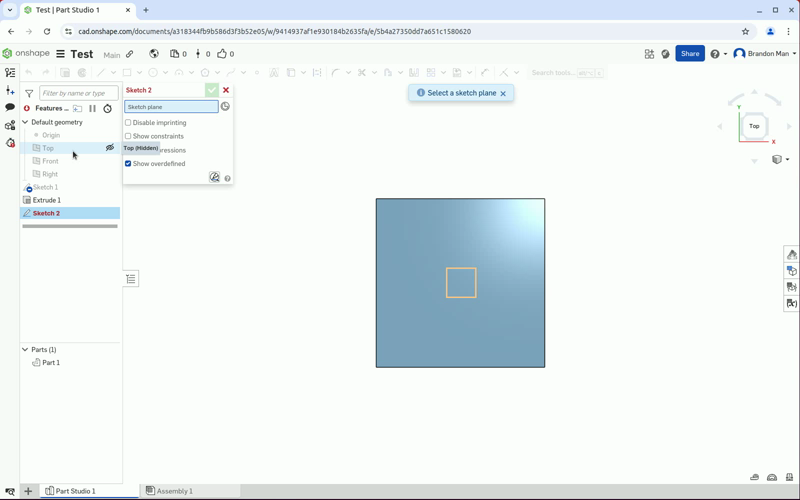
click(73, 150)
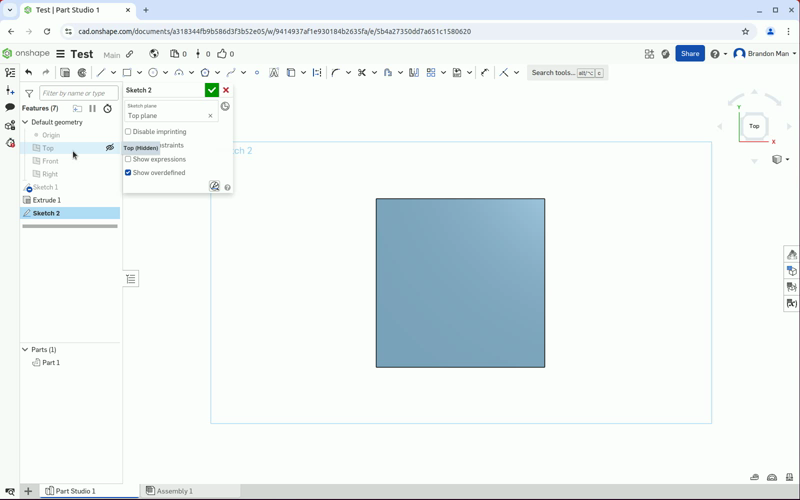
mouse_move(73, 352)
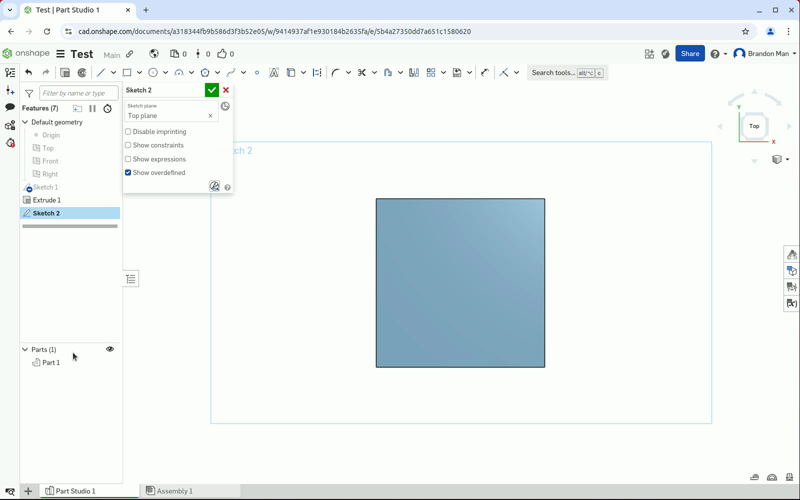
key(y)
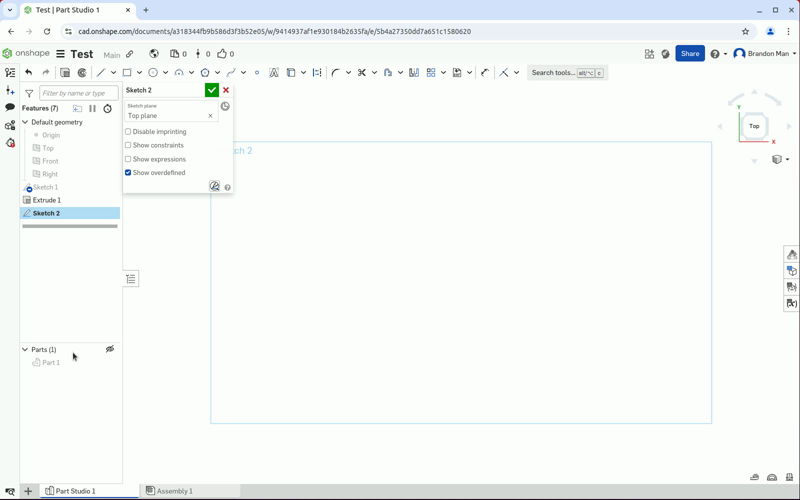
key(l)
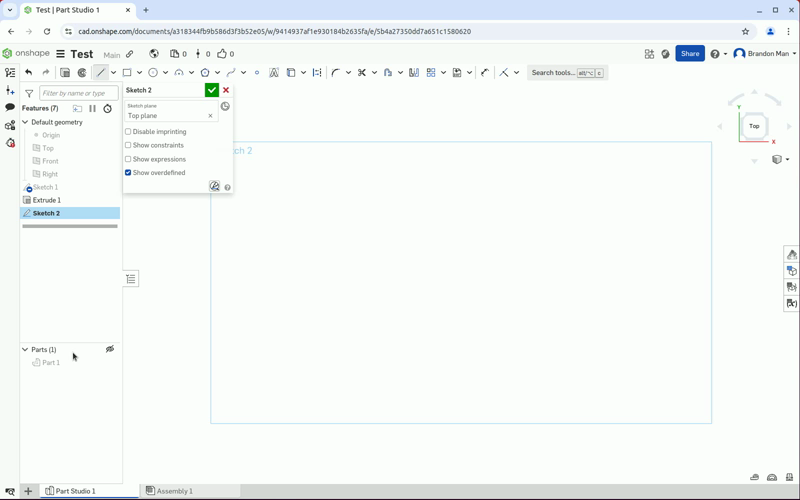
key_down(shift)
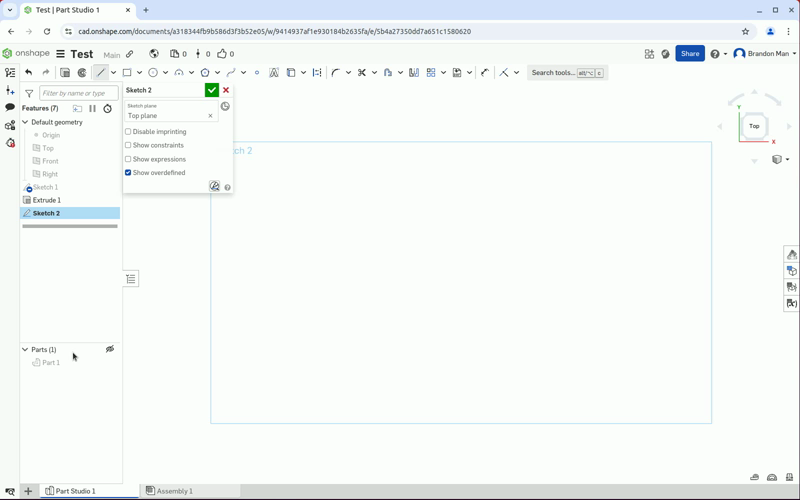
mouse_move(348, 395)
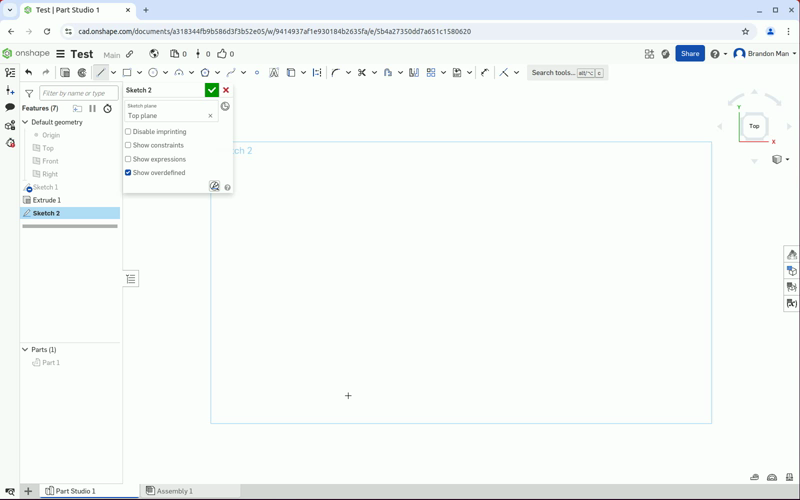
click(348, 395)
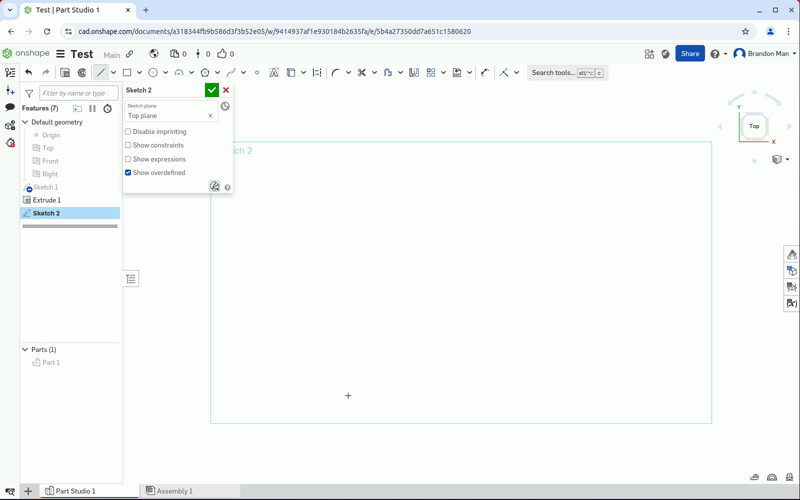
key_up(shift)
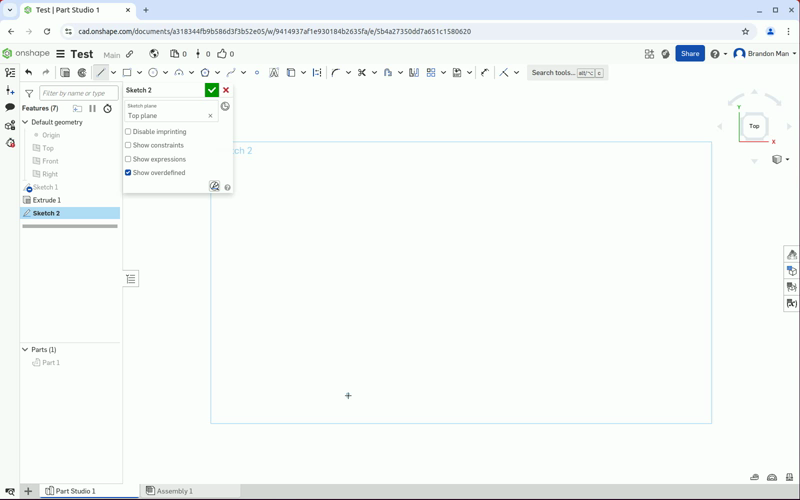
key_down(shift)
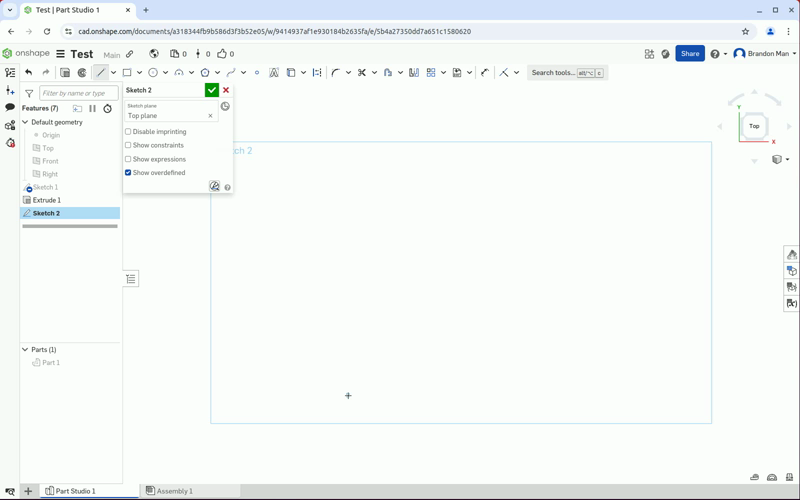
mouse_move(572, 395)
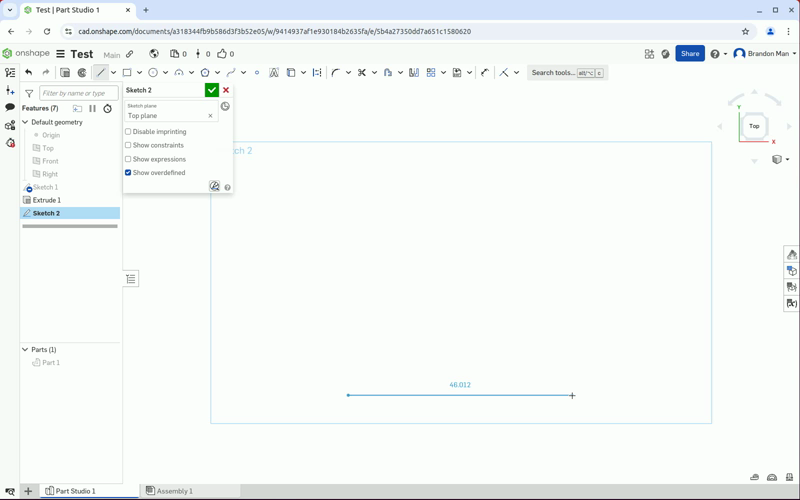
click(572, 395)
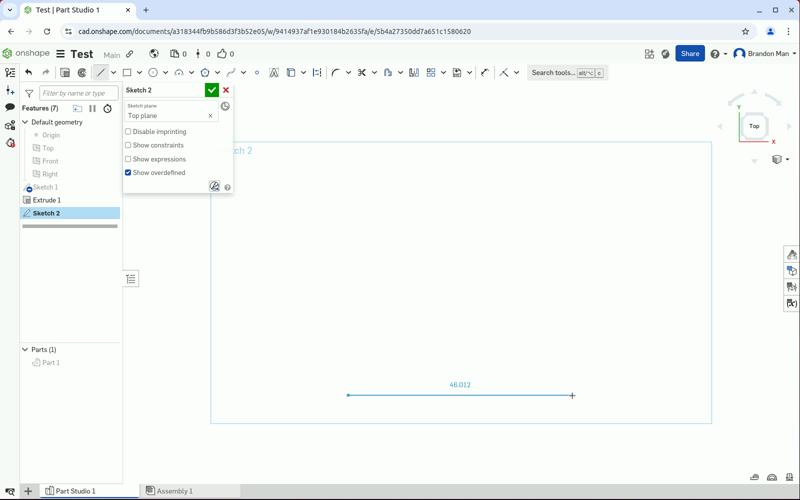
key_up(shift)
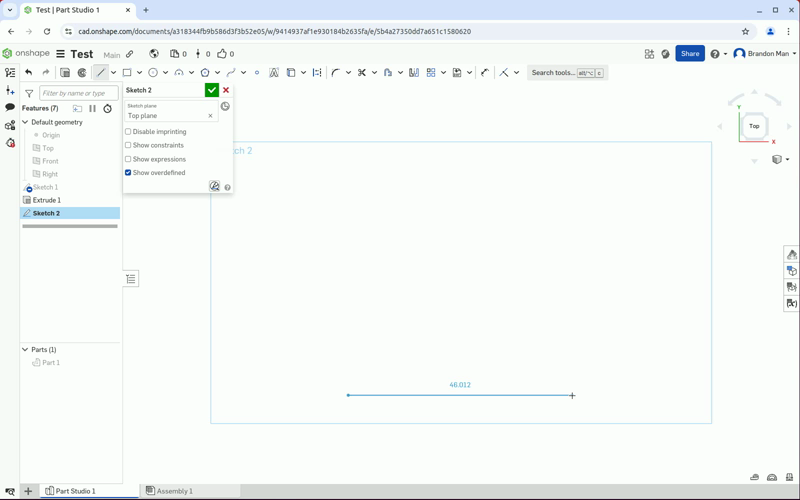
key_down(shift)
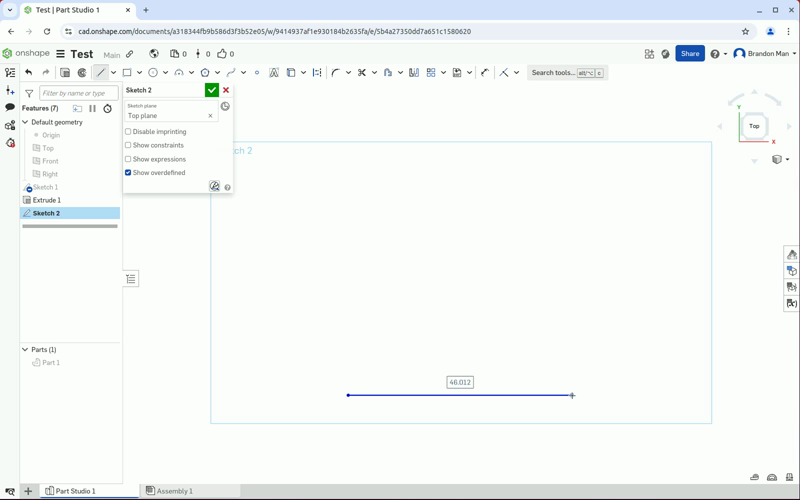
mouse_move(572, 171)
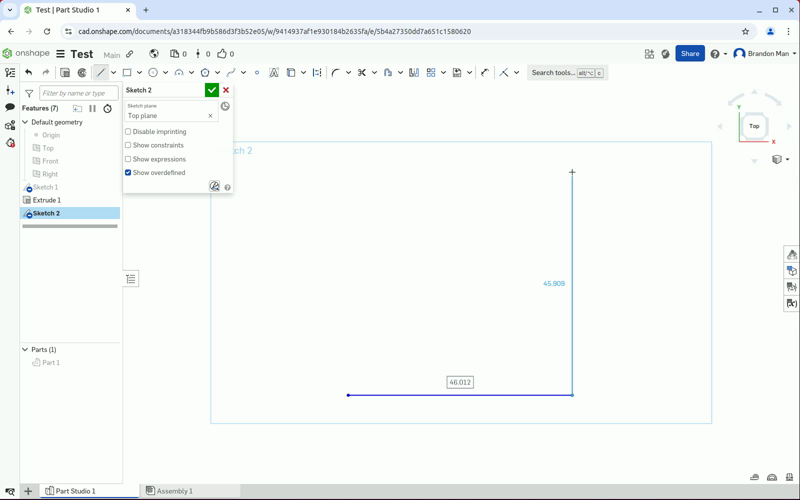
click(572, 171)
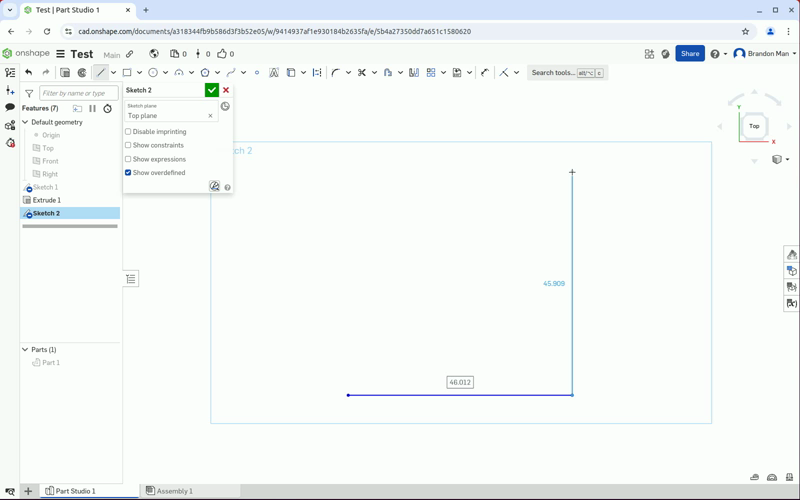
key_up(shift)
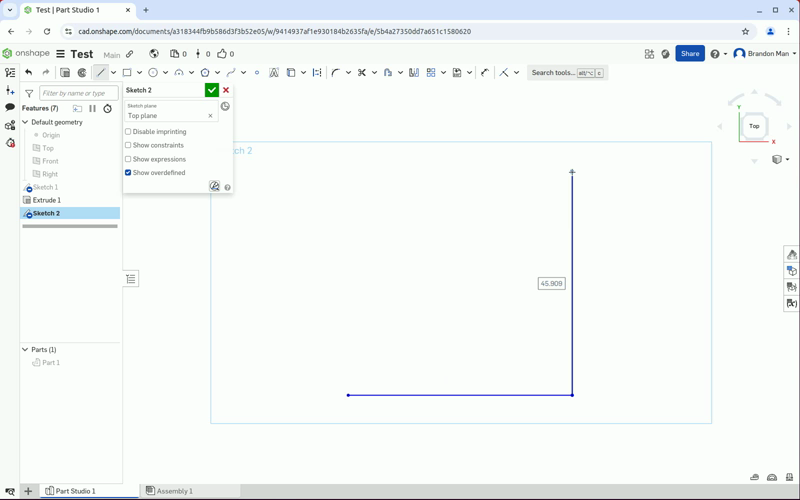
key_down(shift)
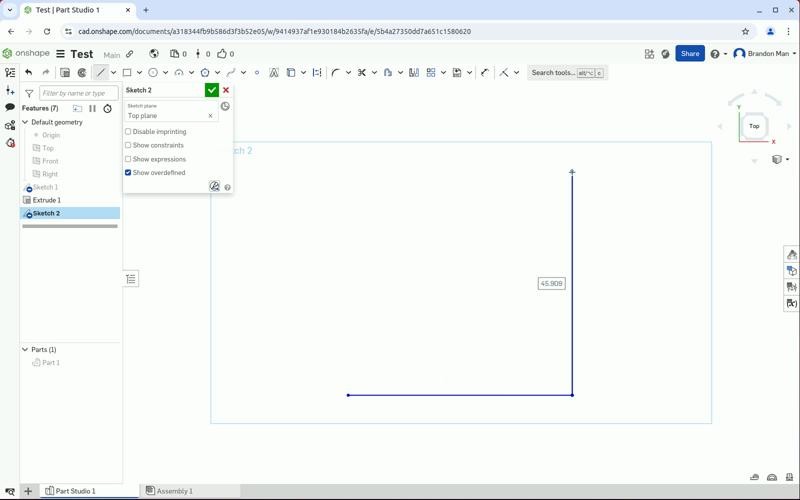
mouse_move(348, 171)
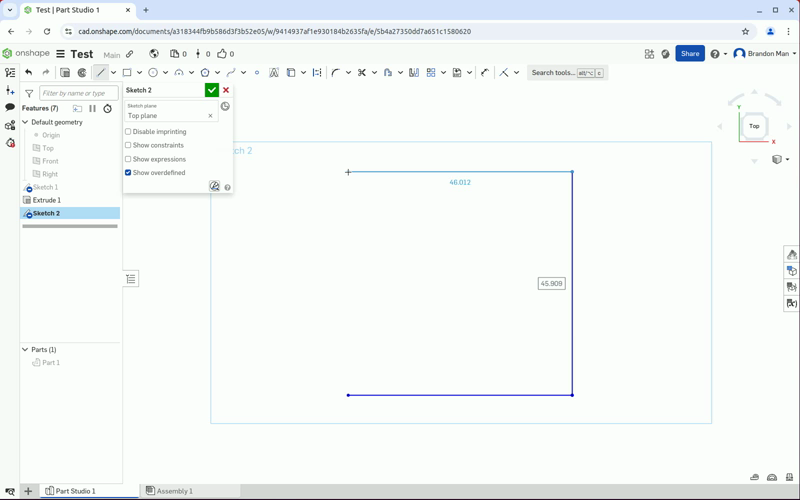
click(348, 171)
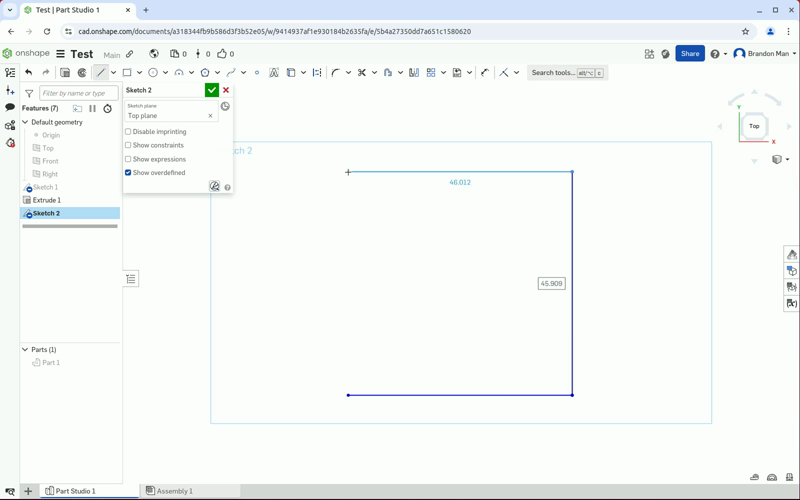
key_up(shift)
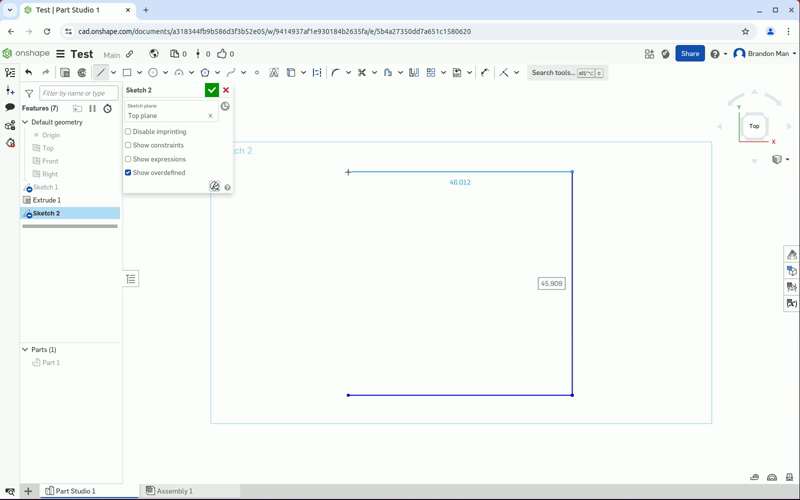
key_down(shift)
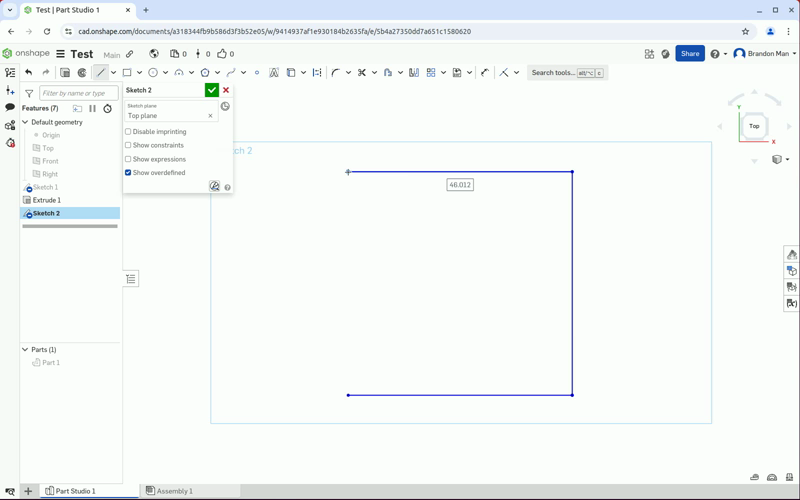
mouse_move(348, 395)
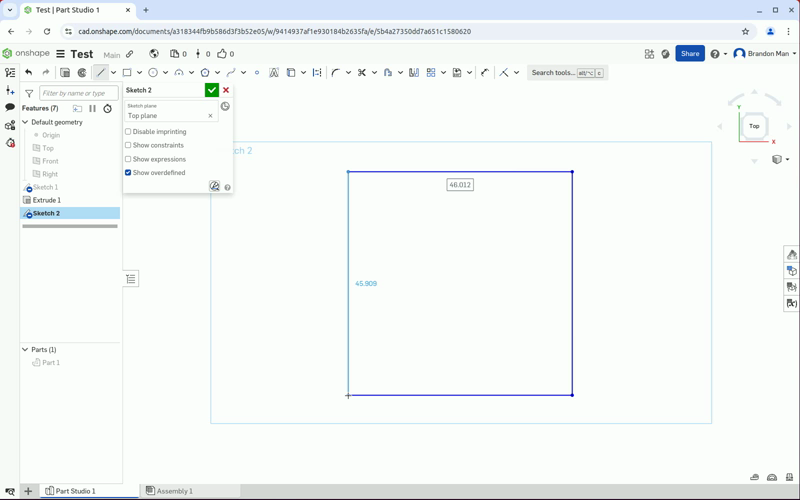
key_up(shift)
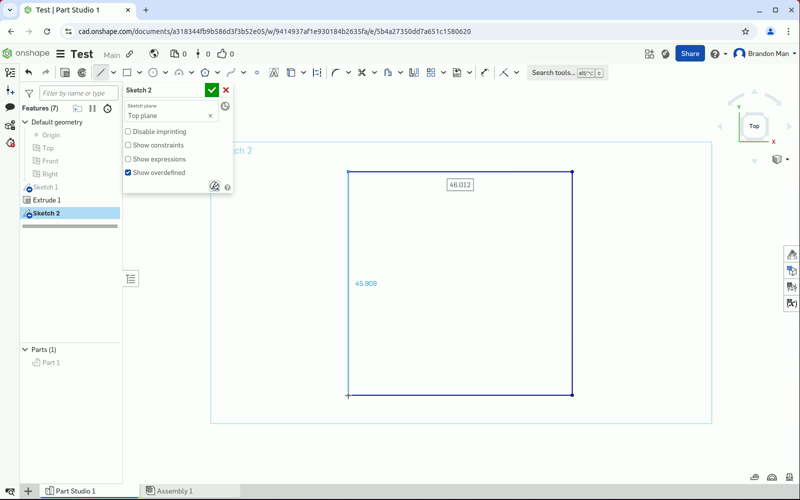
click(348, 395)
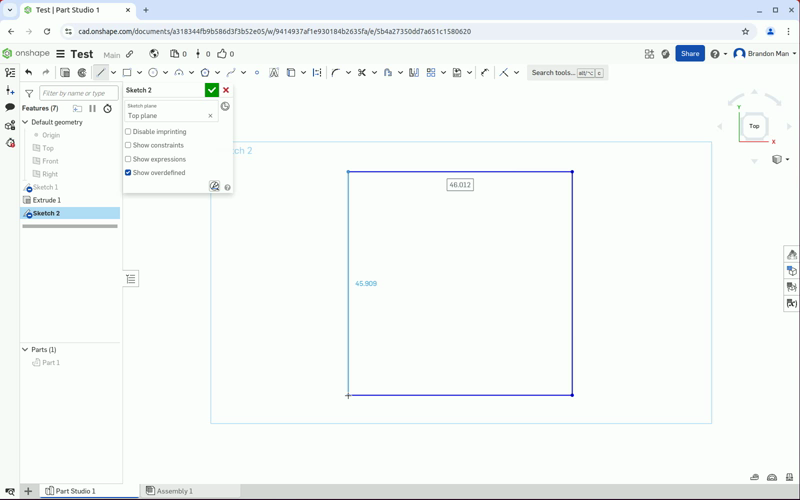
key(esc)
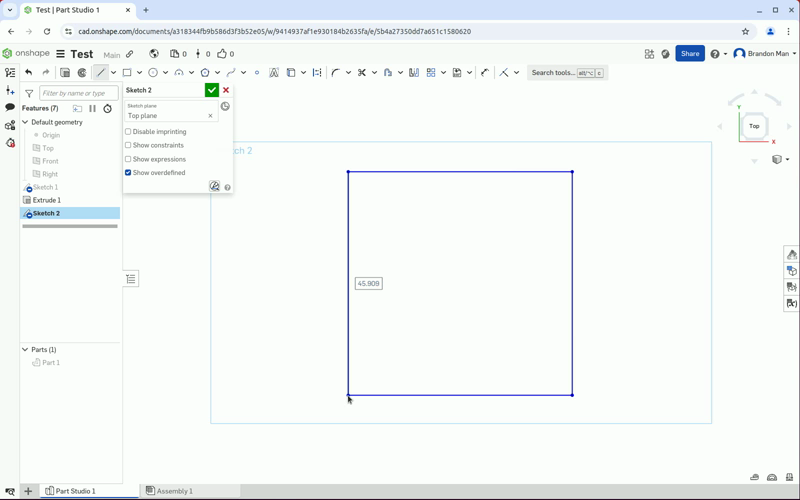
key(l)
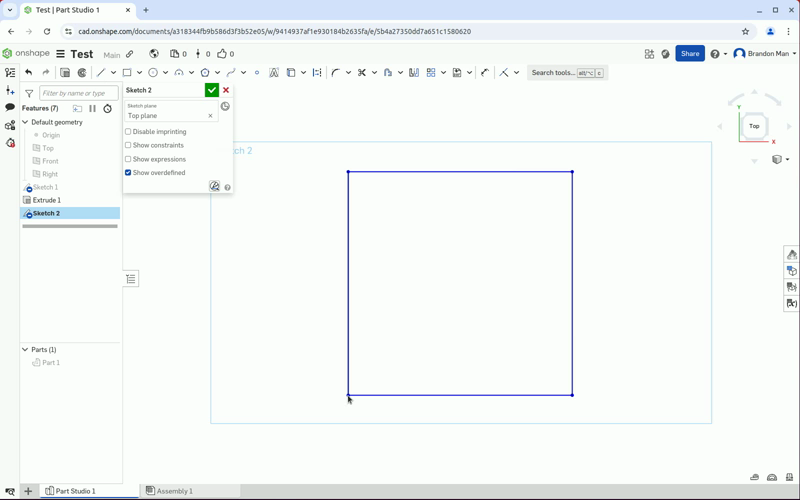
key_down(shift)
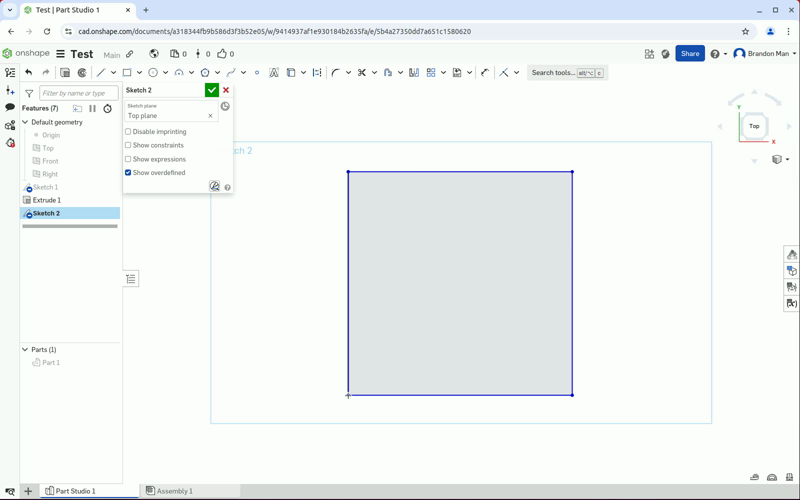
mouse_move(376, 367)
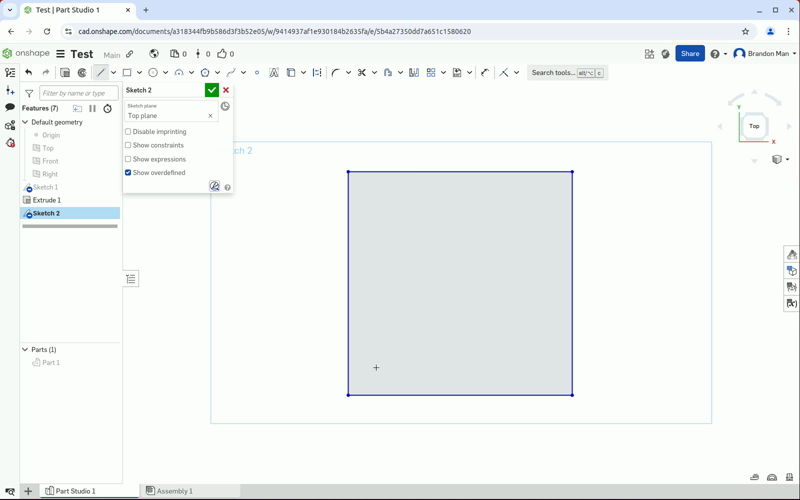
click(376, 367)
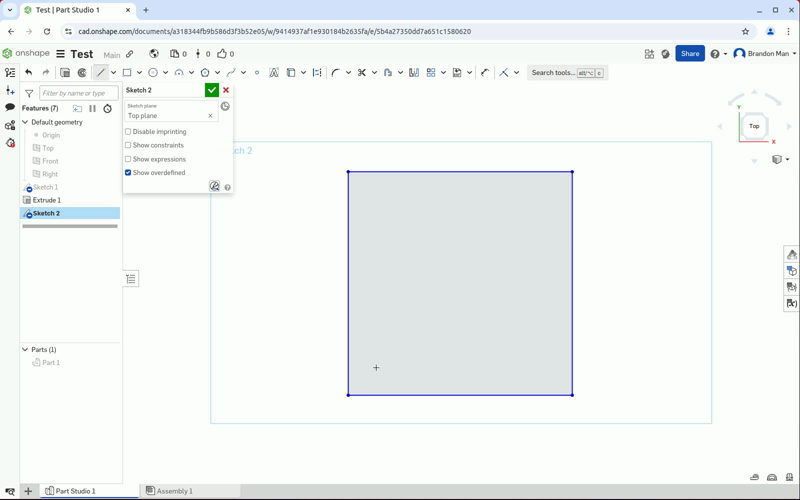
key_up(shift)
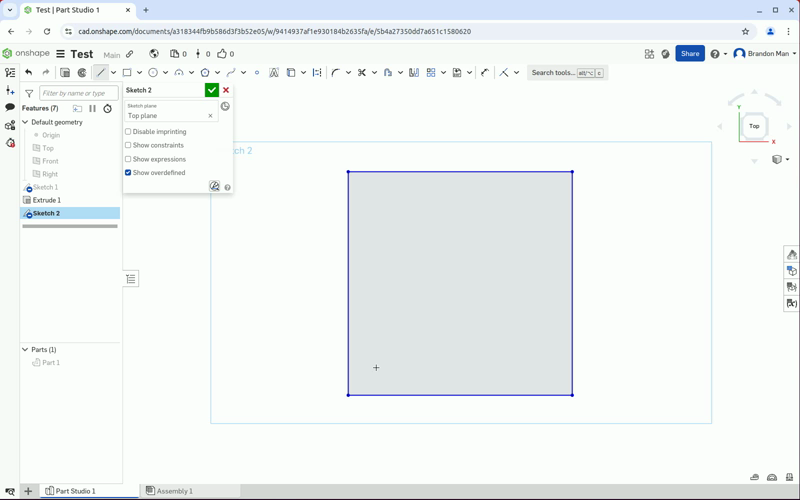
key_down(shift)
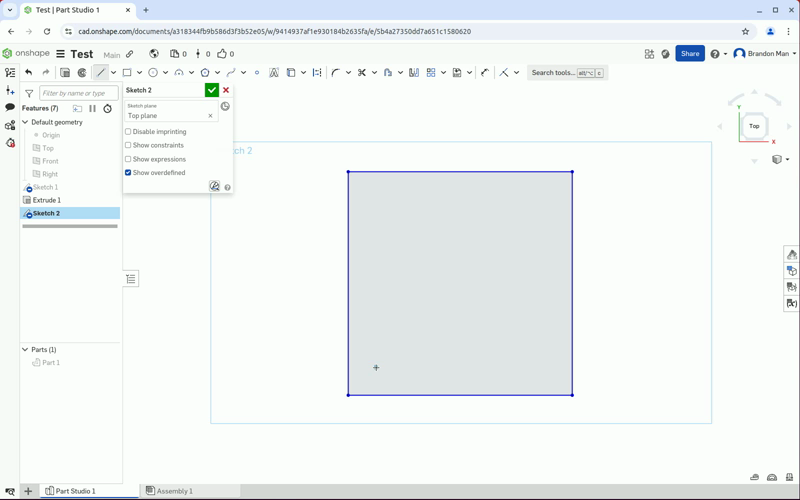
mouse_move(543, 367)
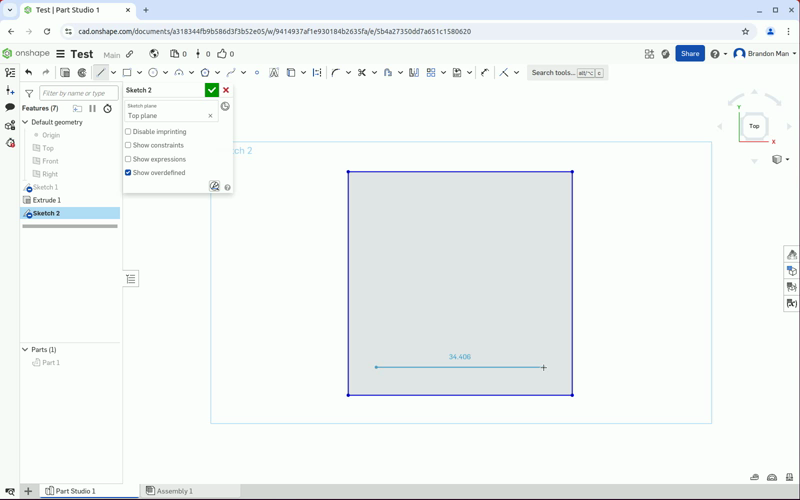
click(543, 367)
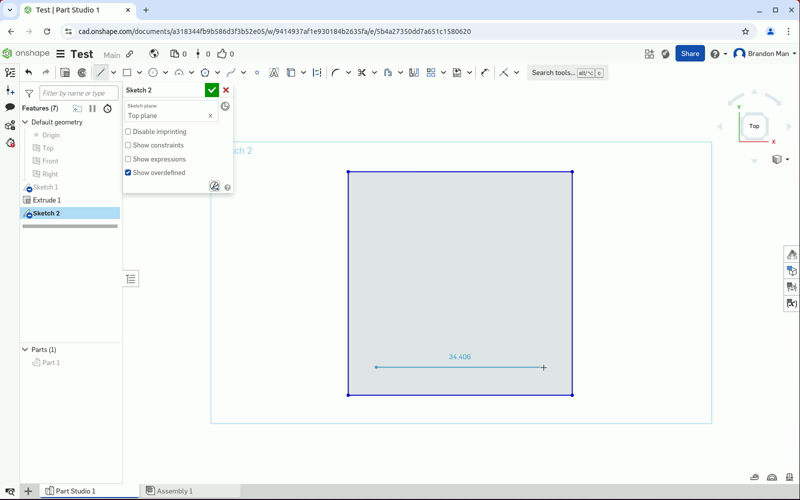
key_up(shift)
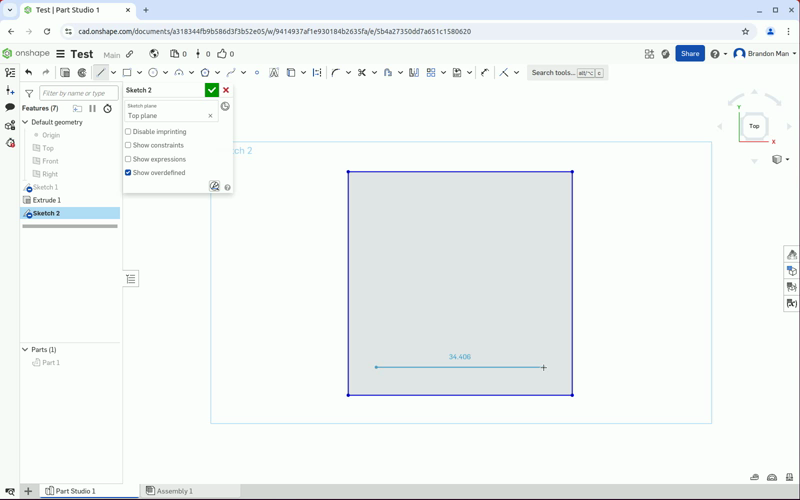
key_down(shift)
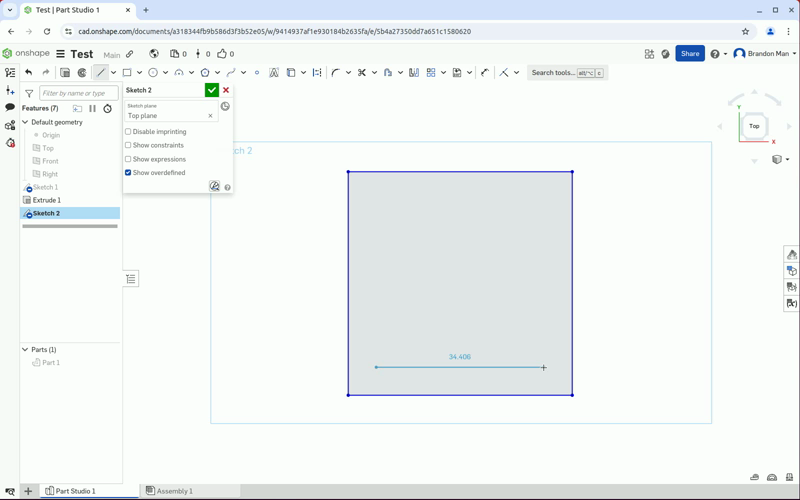
mouse_move(543, 199)
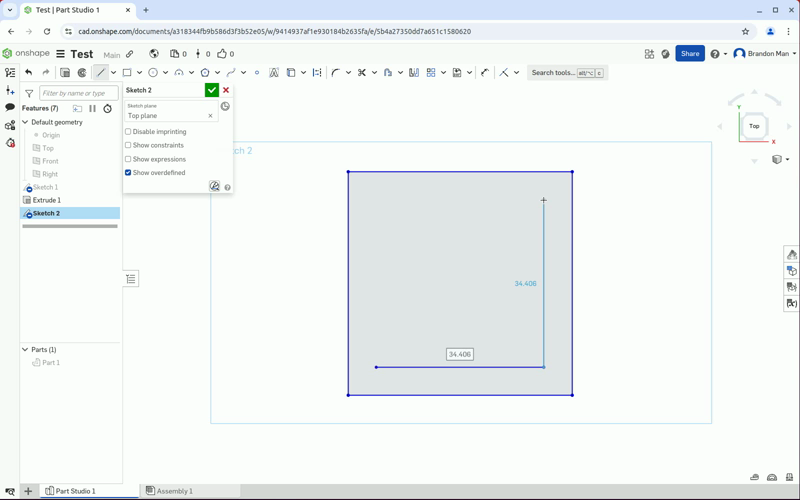
click(543, 199)
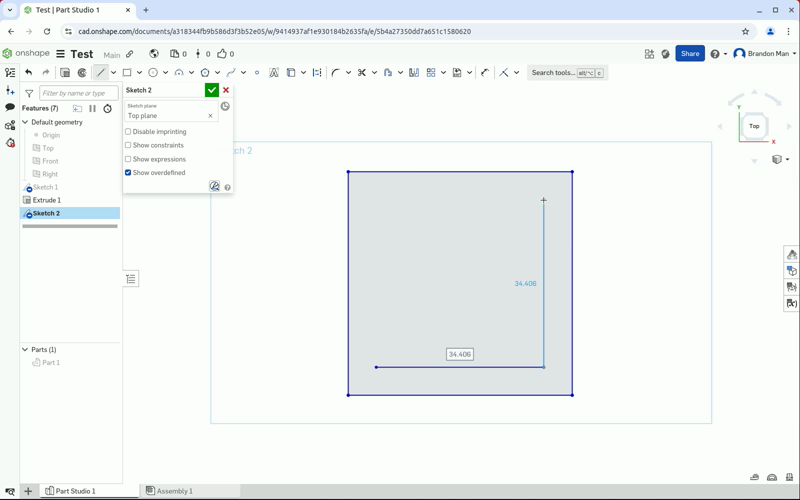
key_up(shift)
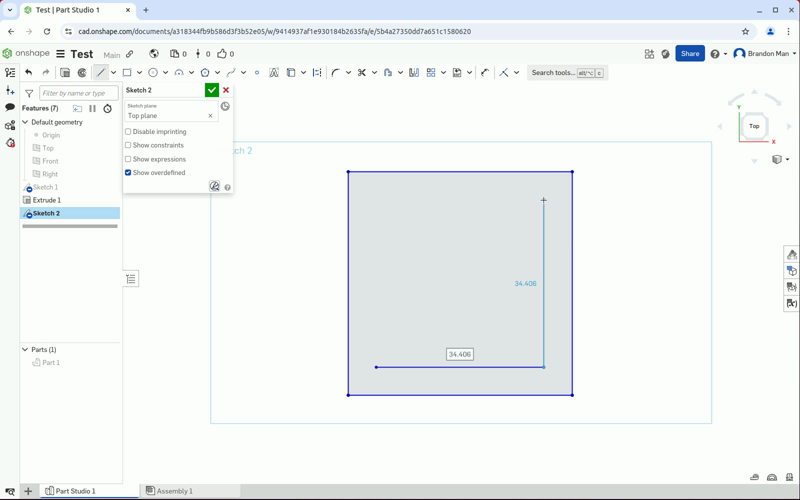
key_down(shift)
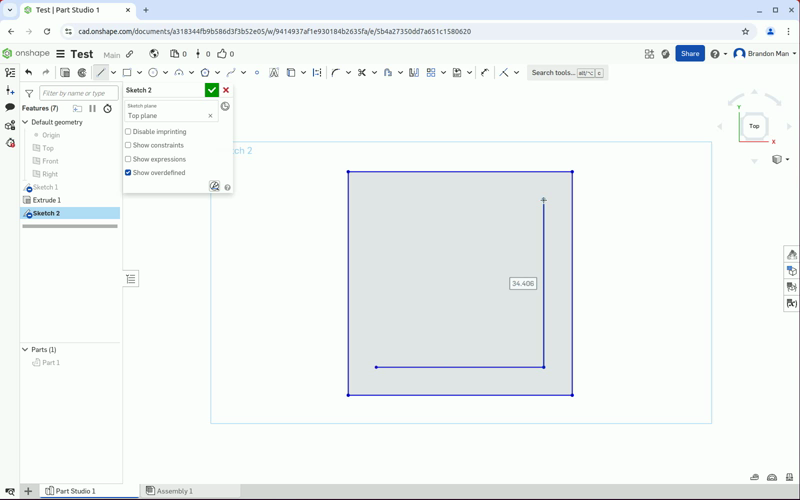
mouse_move(376, 199)
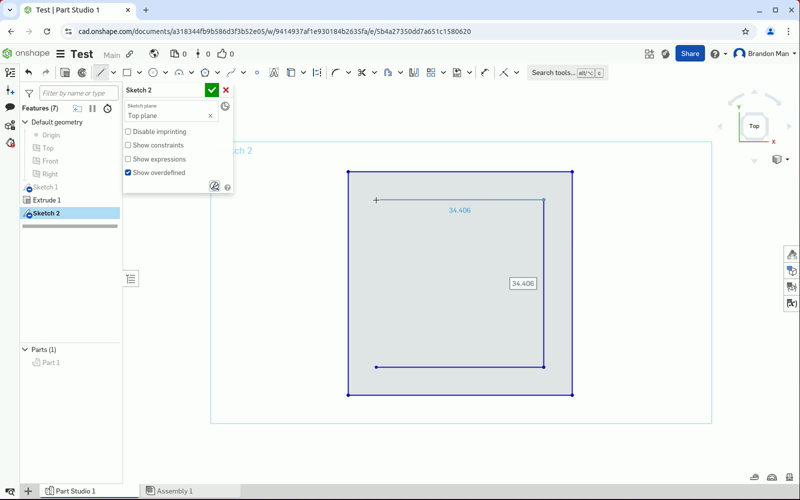
click(376, 199)
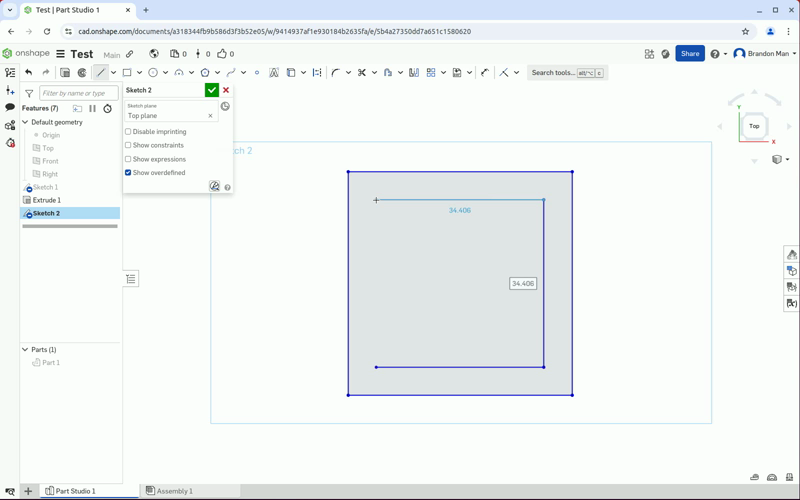
key_up(shift)
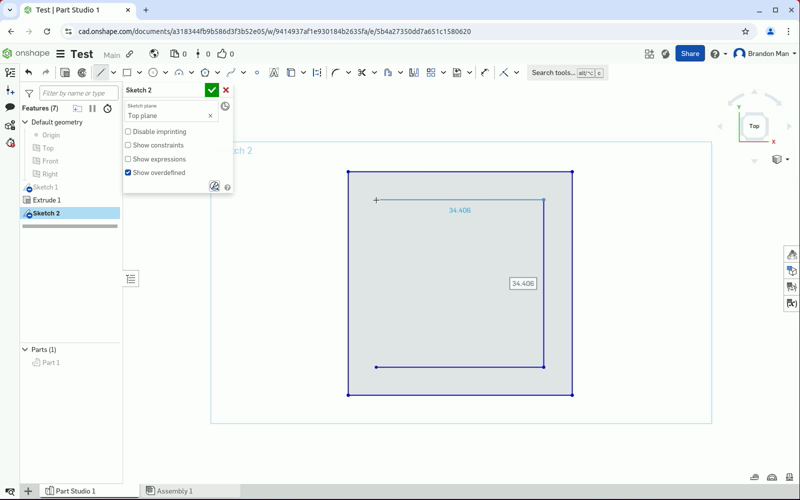
key_down(shift)
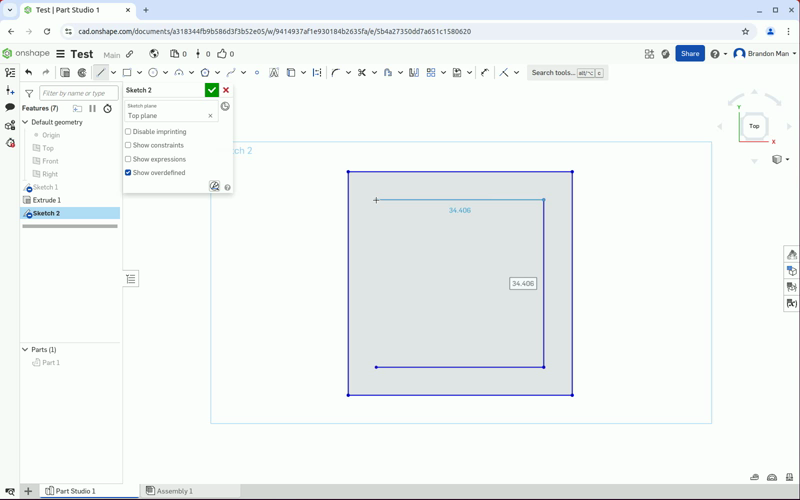
mouse_move(376, 367)
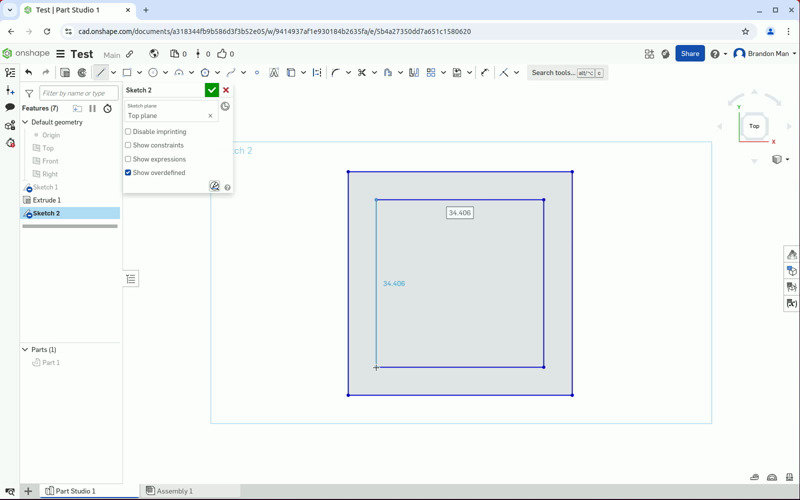
key_up(shift)
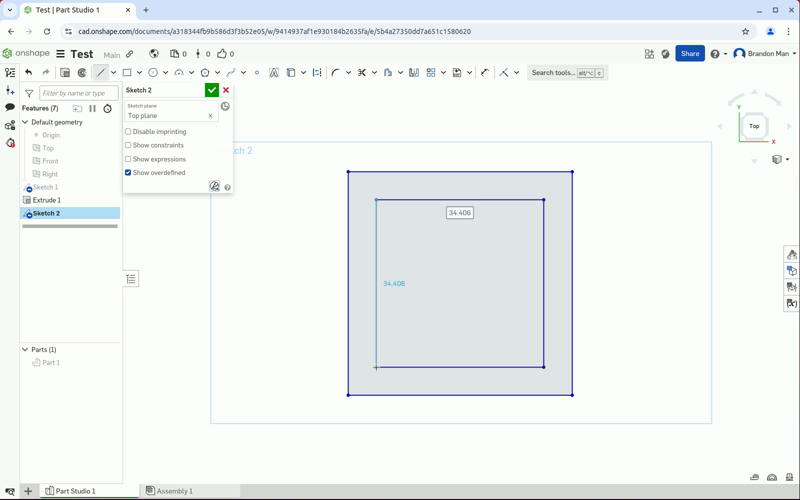
click(376, 367)
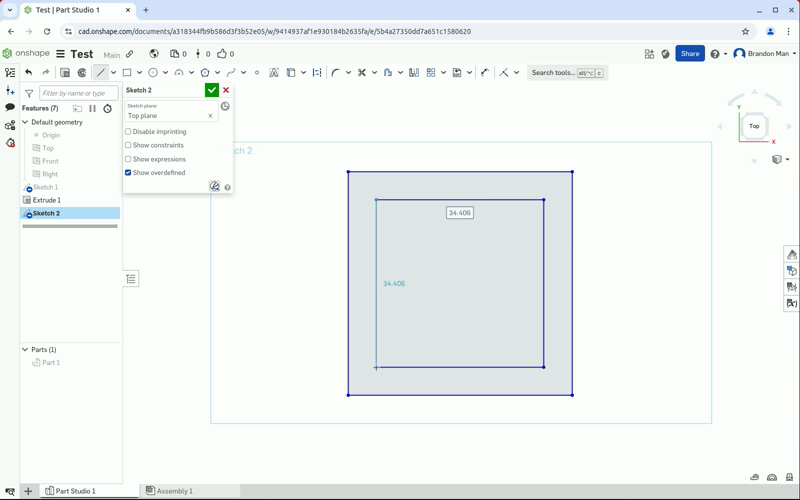
key(esc)
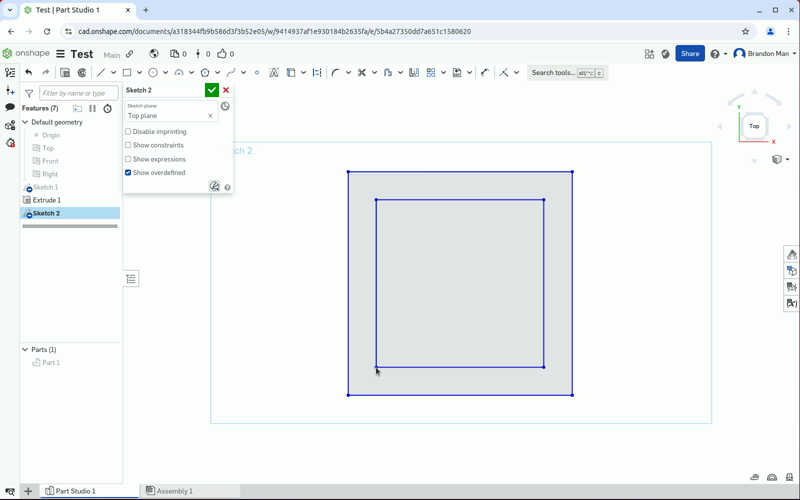
mouse_move(554, 379)
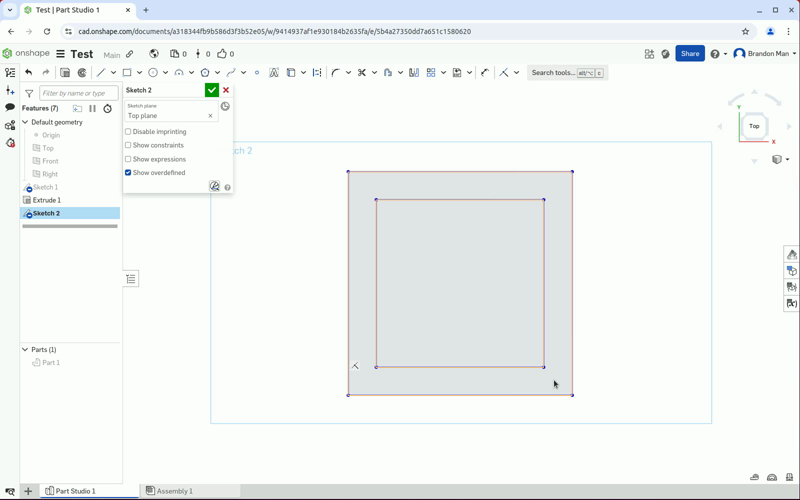
click(554, 379)
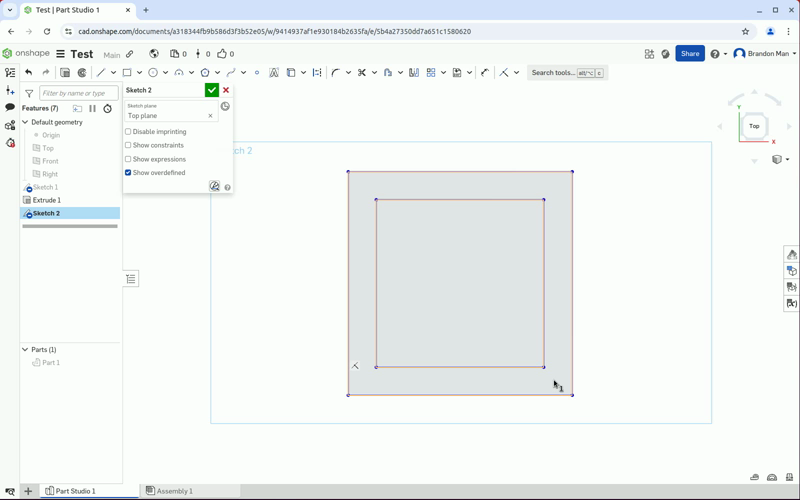
mouse_move(73, 352)
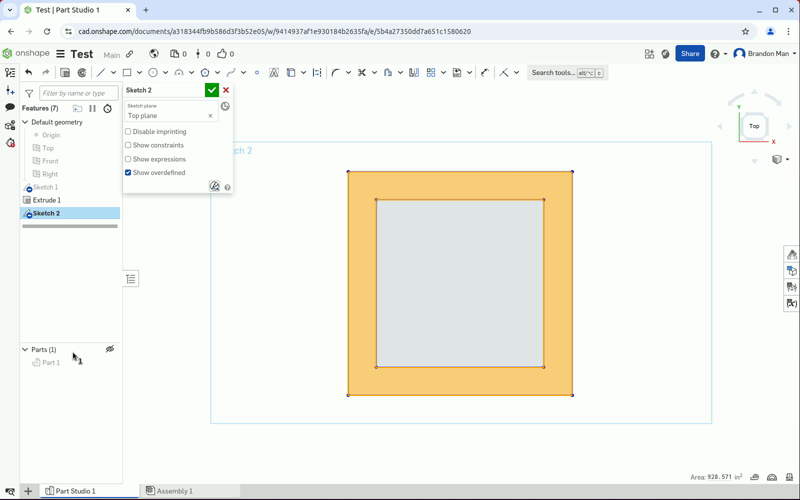
key(shift+y)
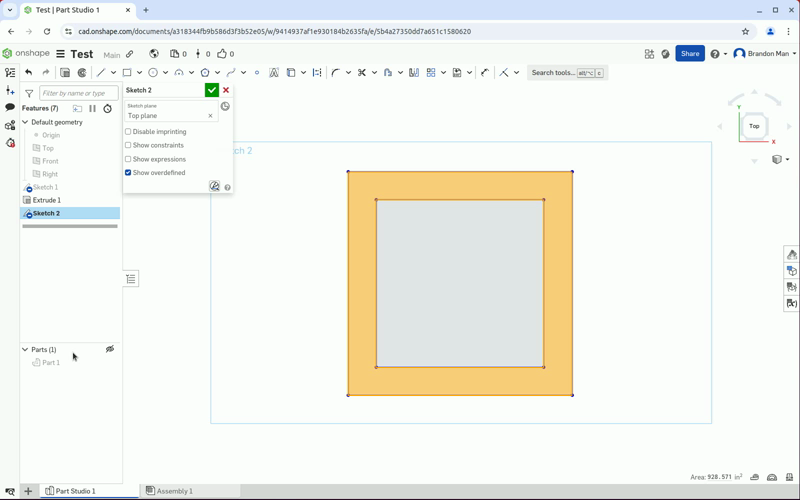
key(shift+e)
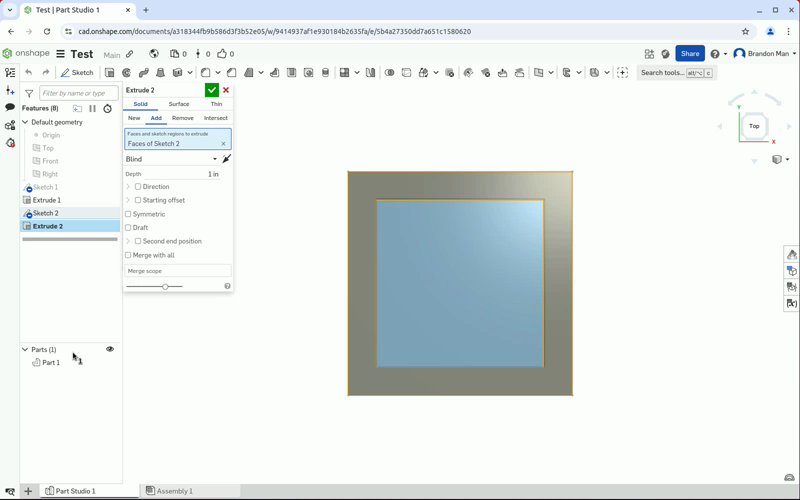
mouse_move(143, 106)
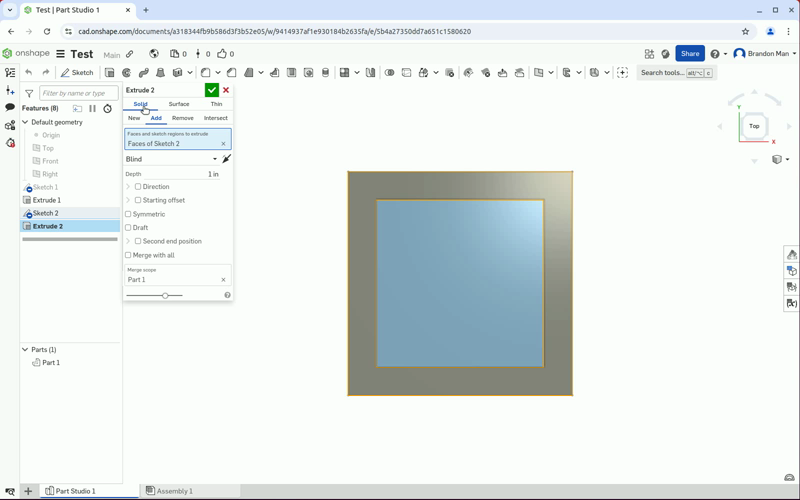
click(143, 106)
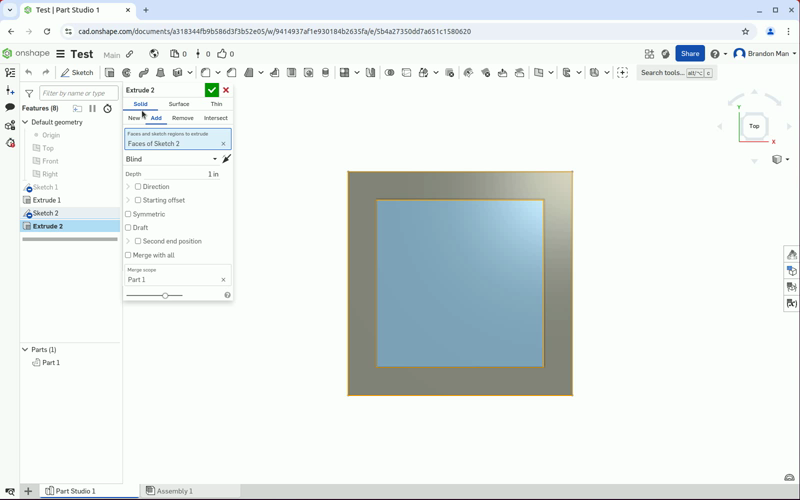
mouse_move(137, 120)
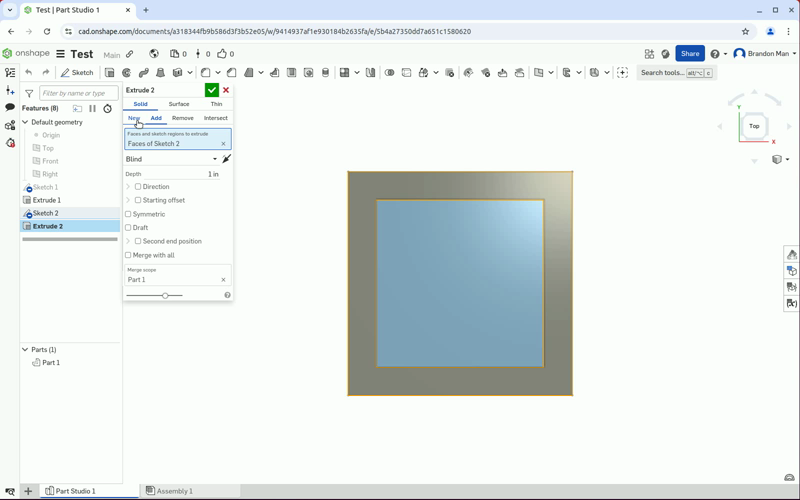
click(137, 120)
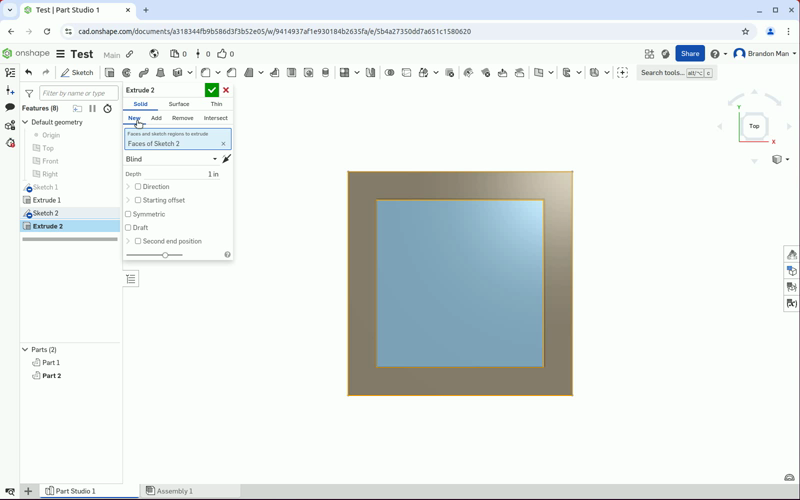
key(tab, 4)
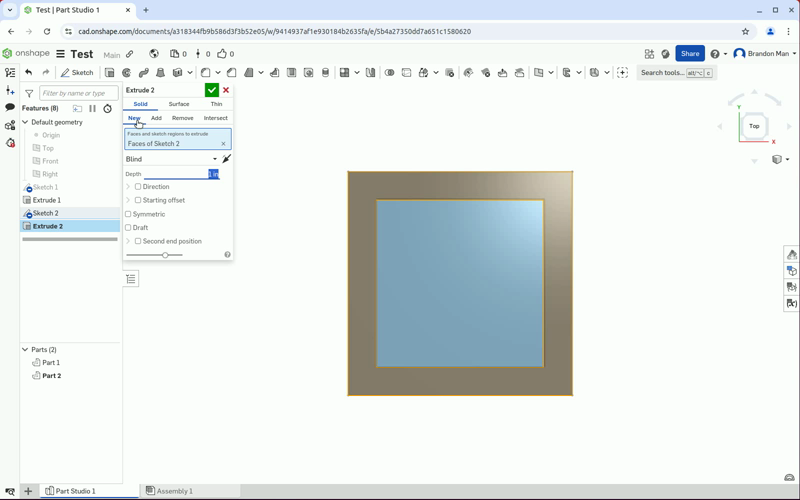
text(0.241)
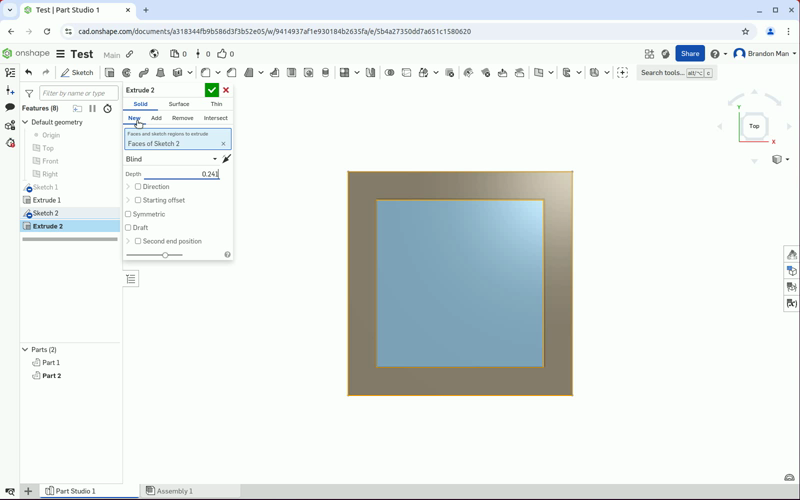
key(enter)
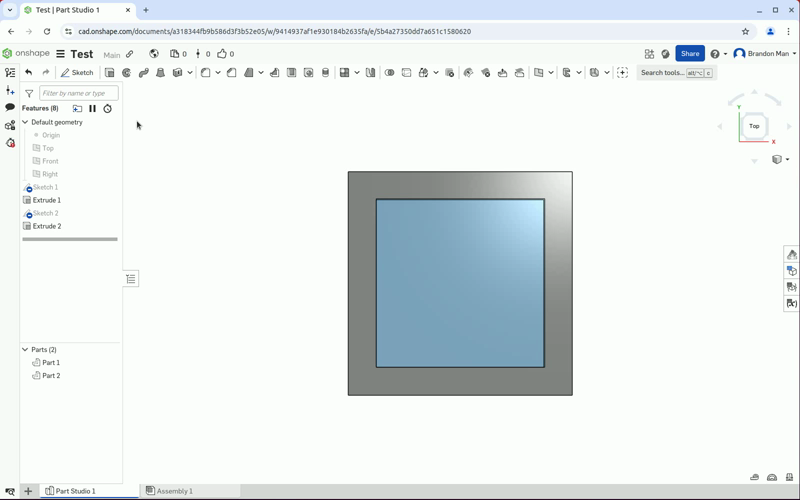
key(shift+h)
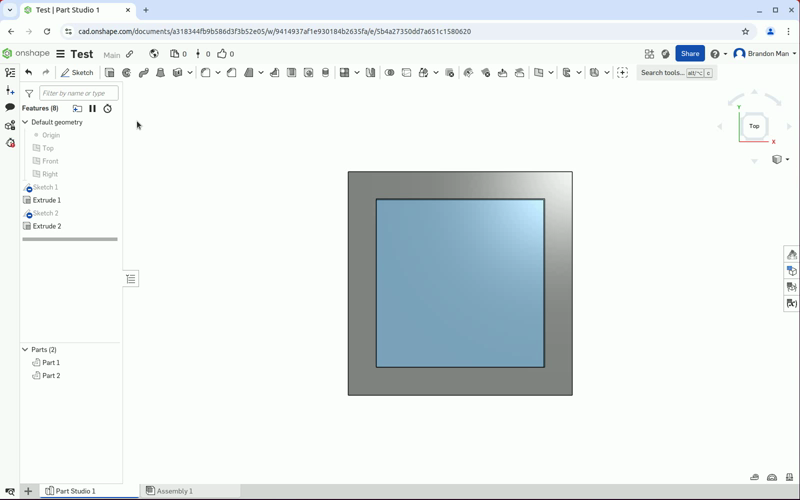
key(shift+h)
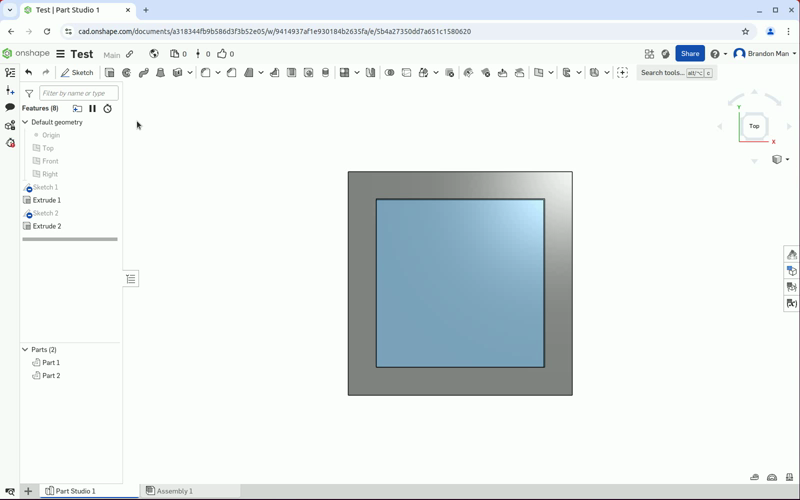
mouse_move(73, 189)
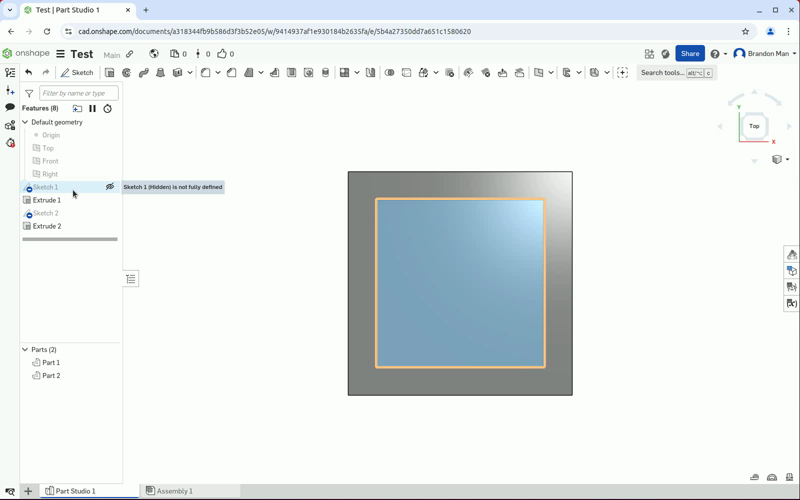
click(73, 189)
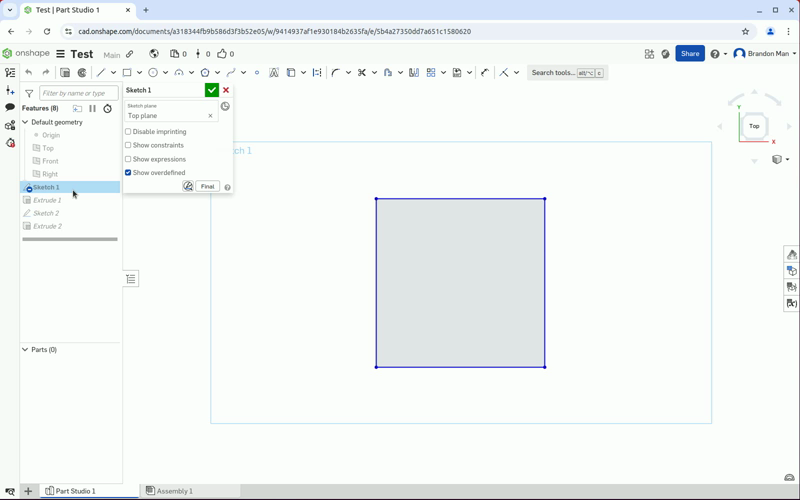
mouse_move(229, 92)
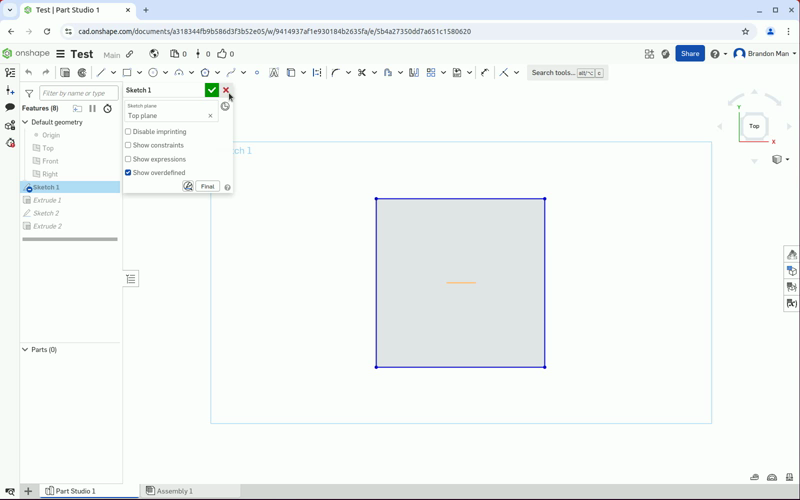
click(229, 92)
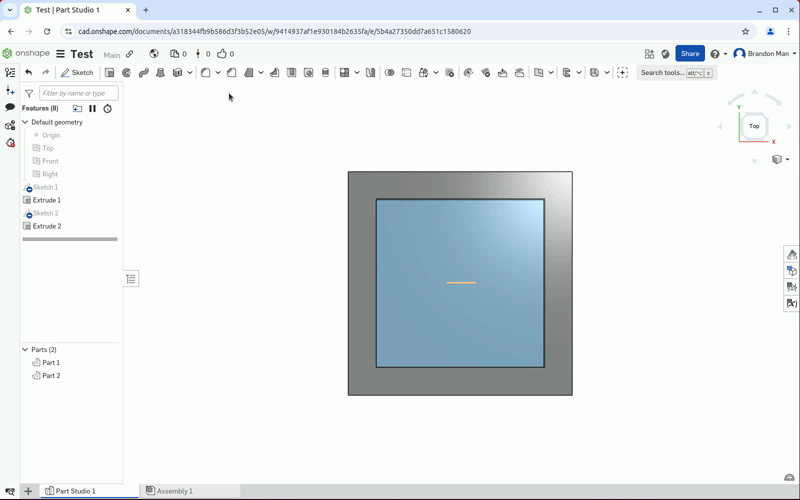
mouse_move(541, 75)
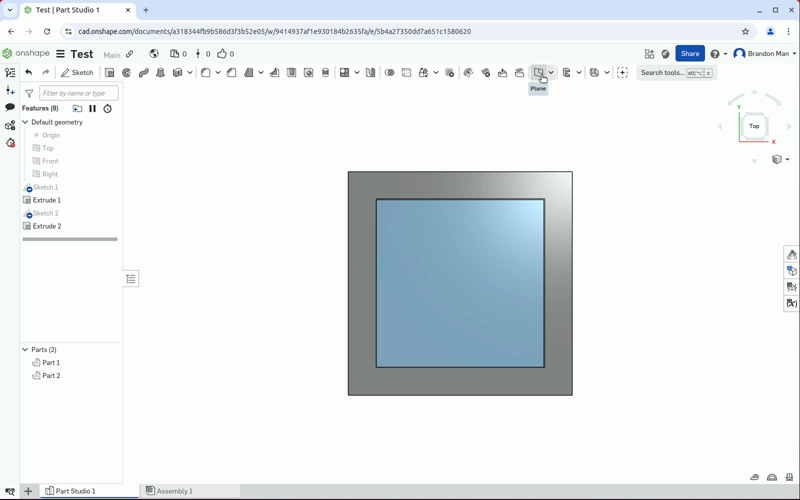
click(541, 75)
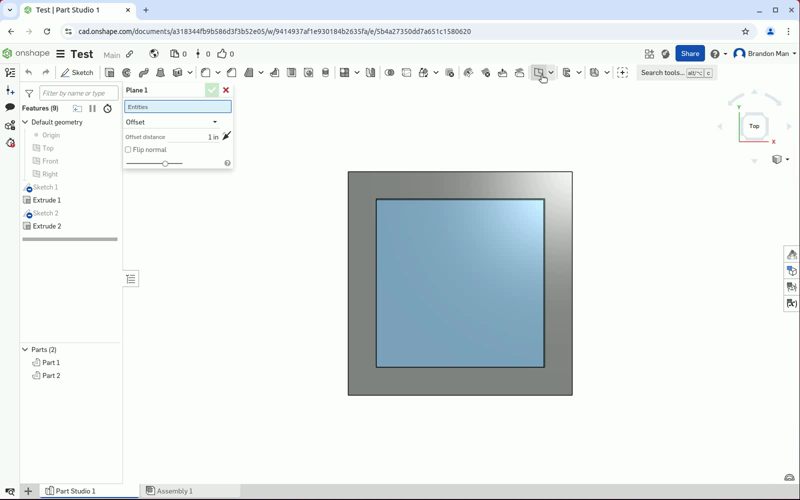
mouse_move(73, 150)
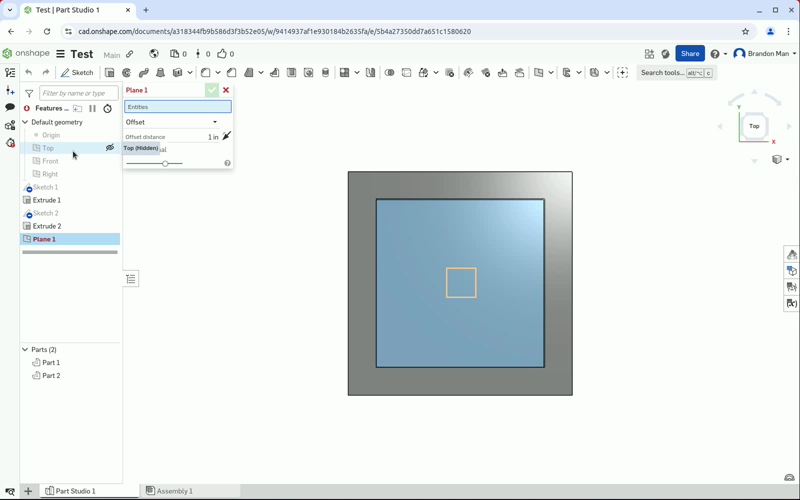
click(73, 150)
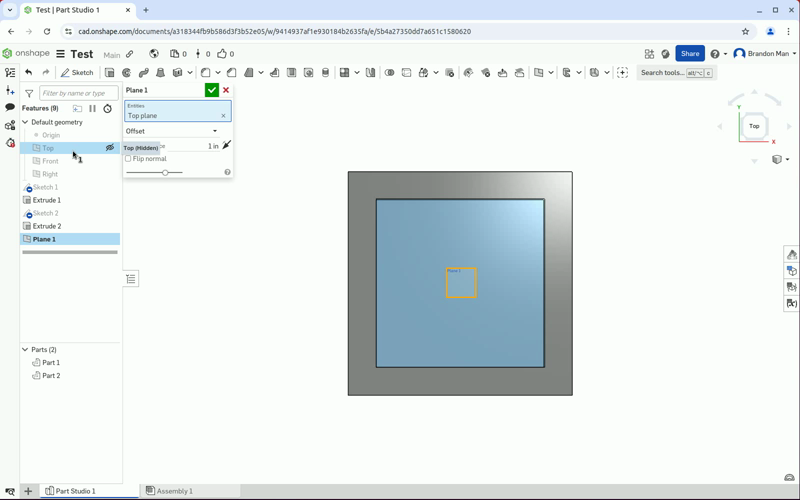
key(tab, 2)
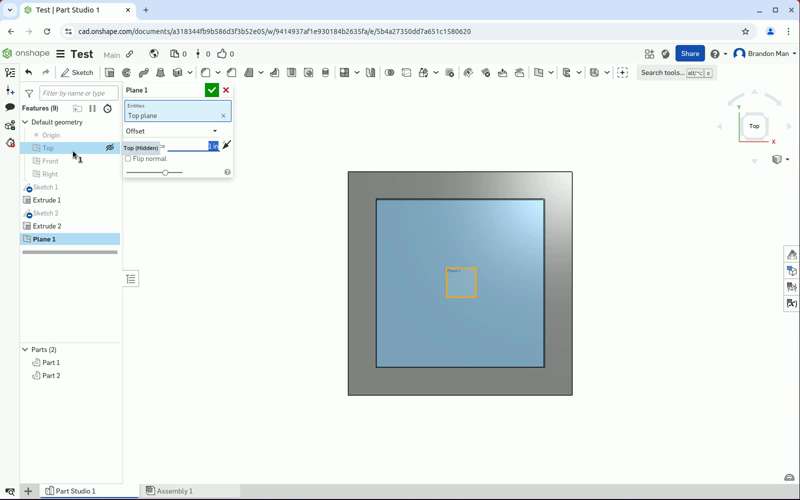
text(0.246)
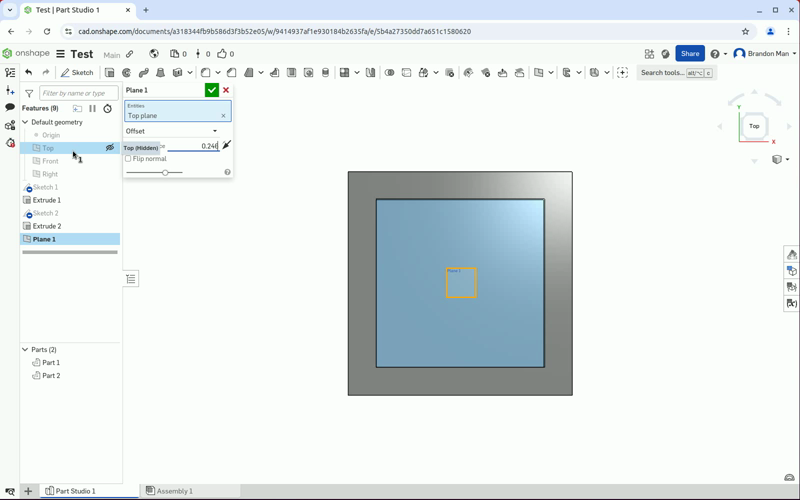
key(enter, 2)
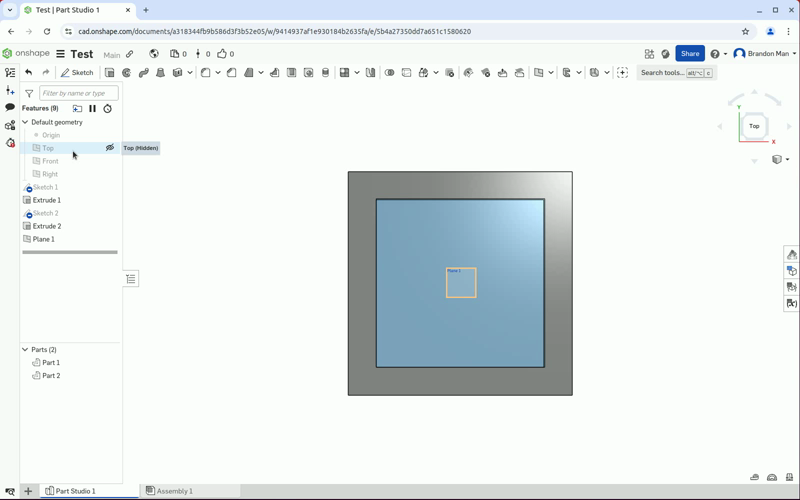
key(shift+s)
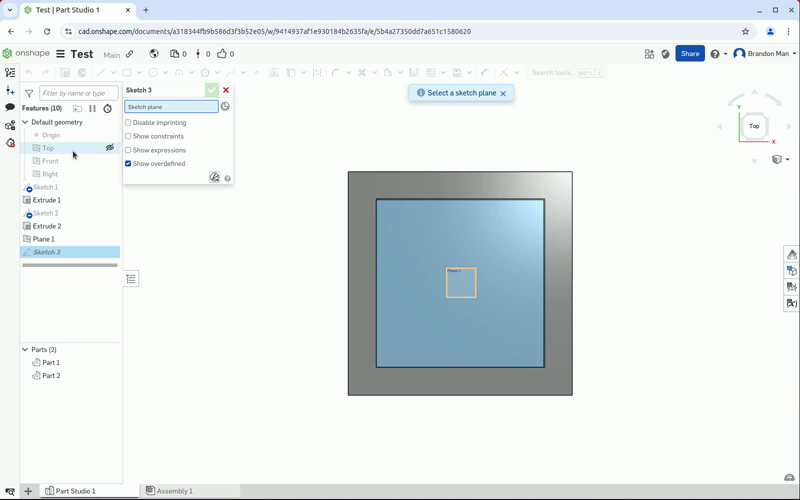
mouse_move(73, 241)
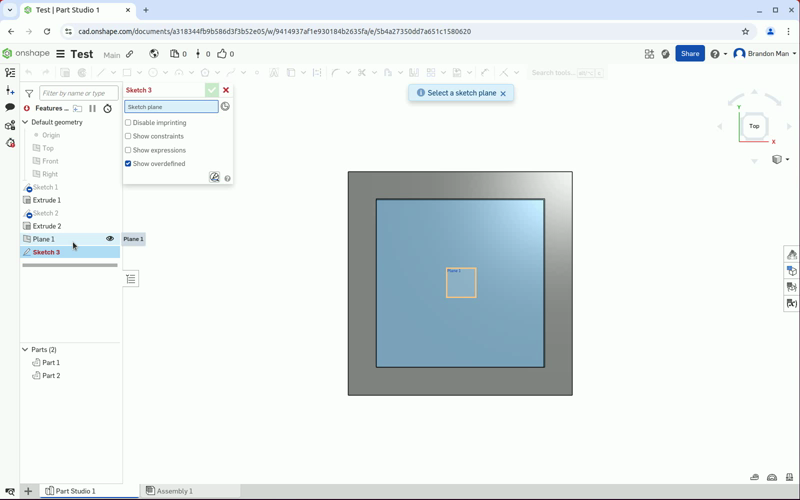
click(73, 241)
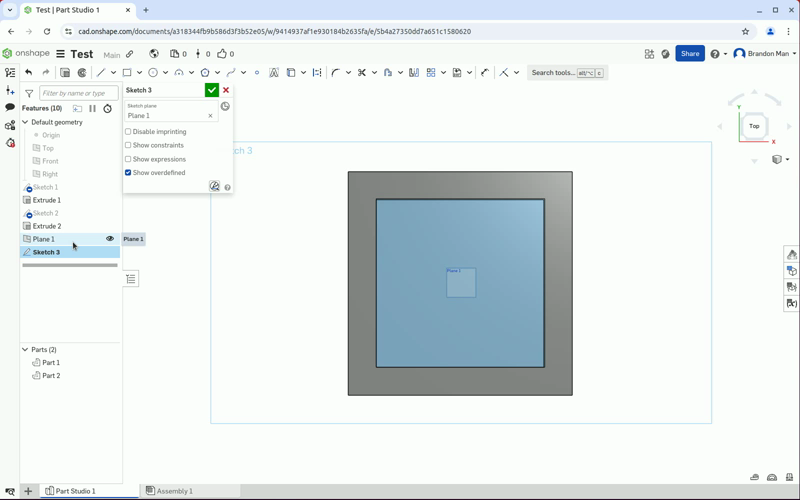
mouse_move(73, 352)
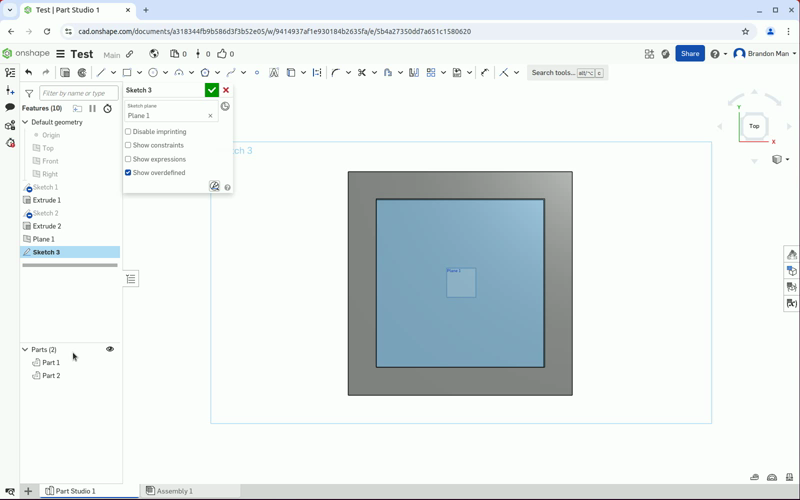
key(y)
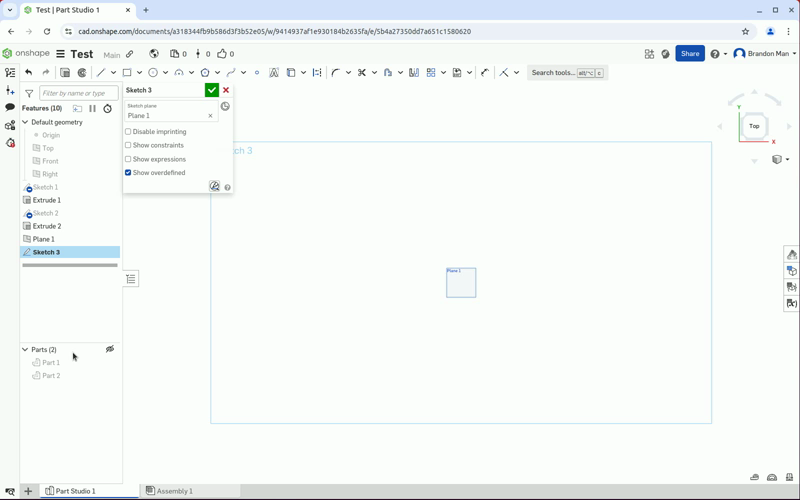
key(l)
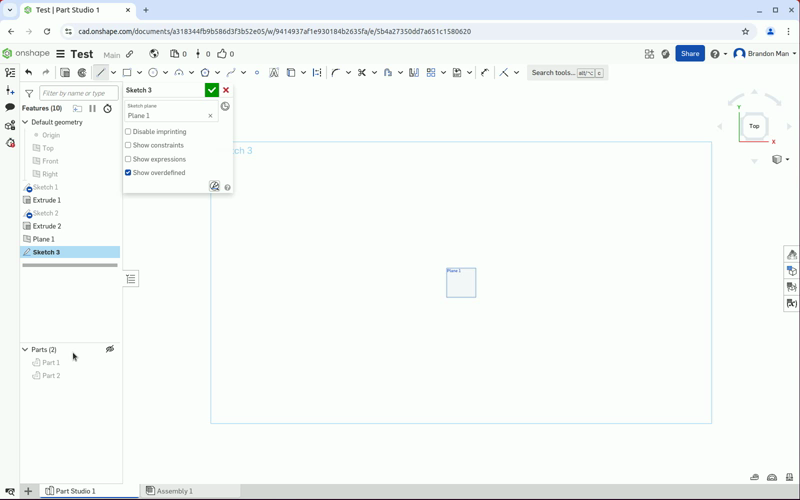
key_down(shift)
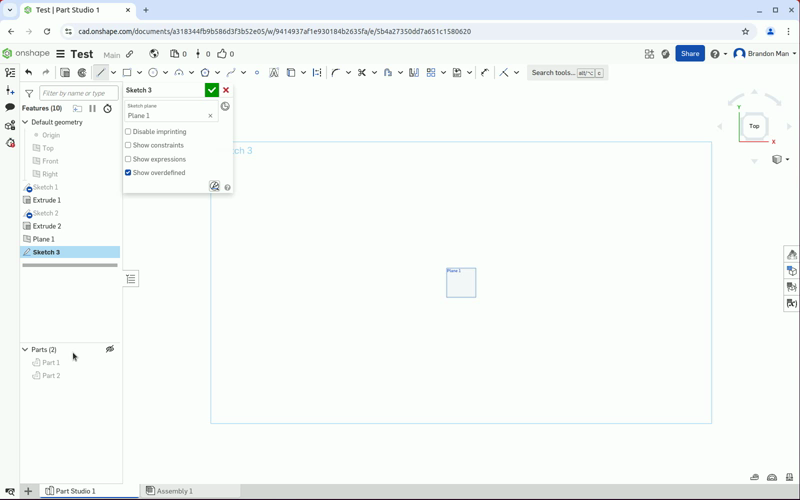
mouse_move(376, 367)
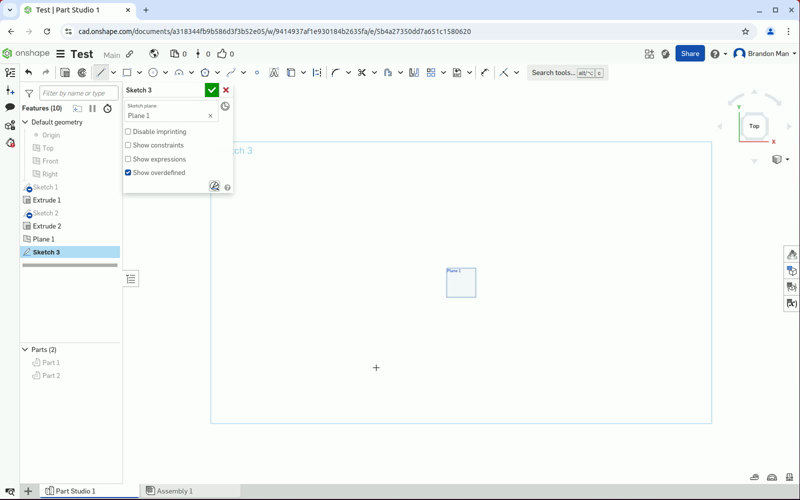
click(376, 367)
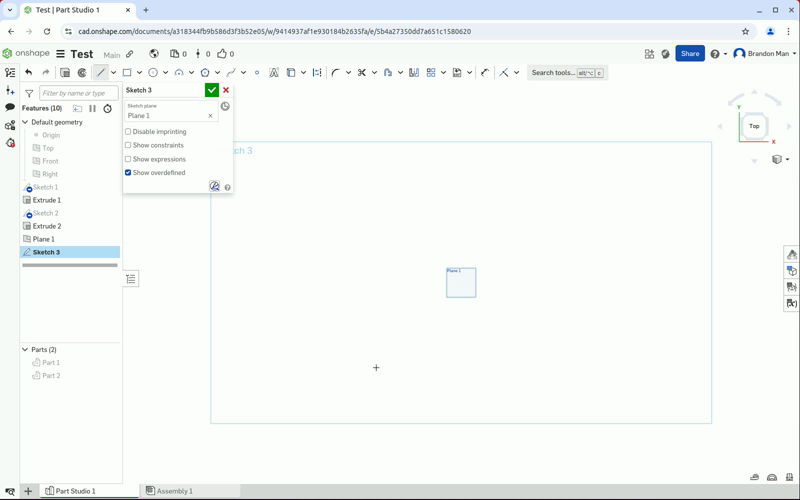
key_up(shift)
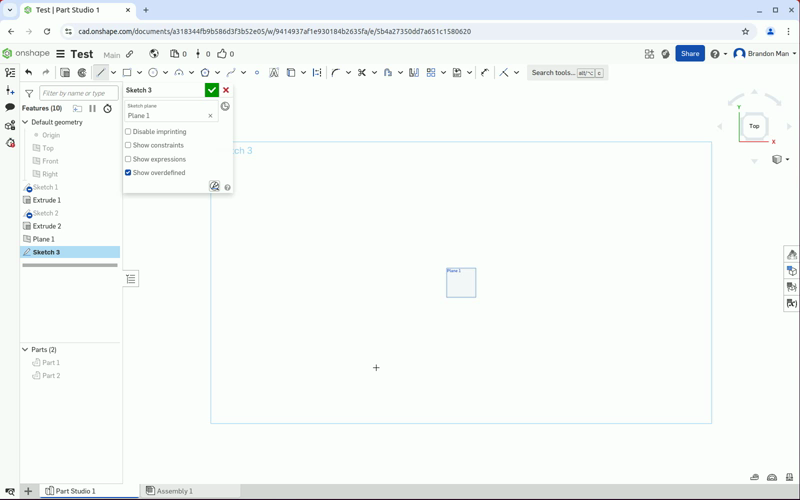
key_down(shift)
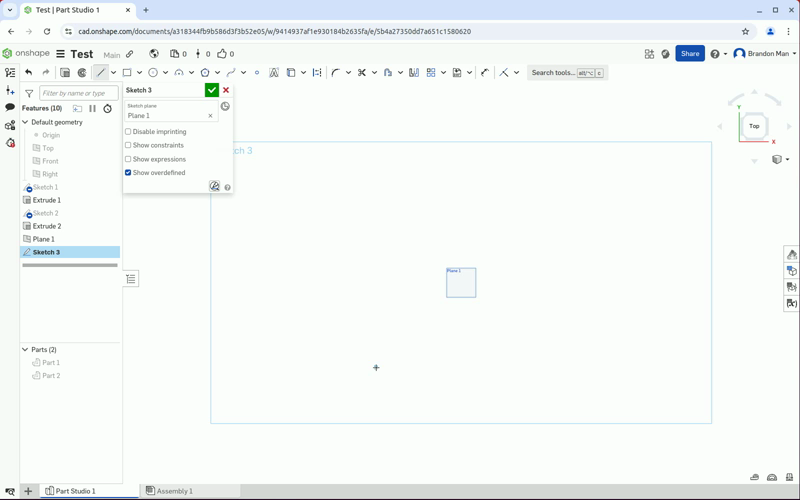
mouse_move(544, 367)
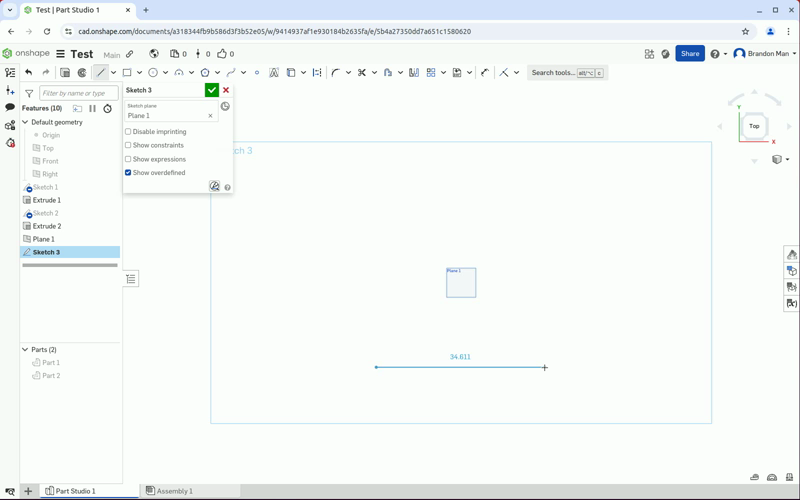
click(544, 367)
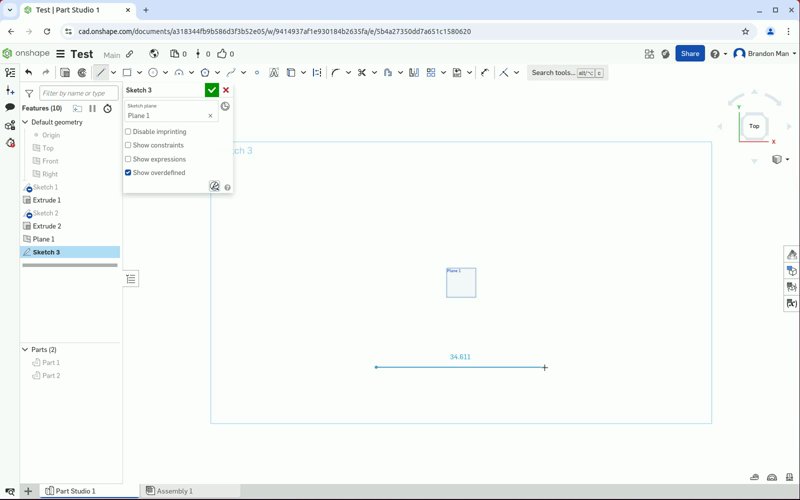
key_up(shift)
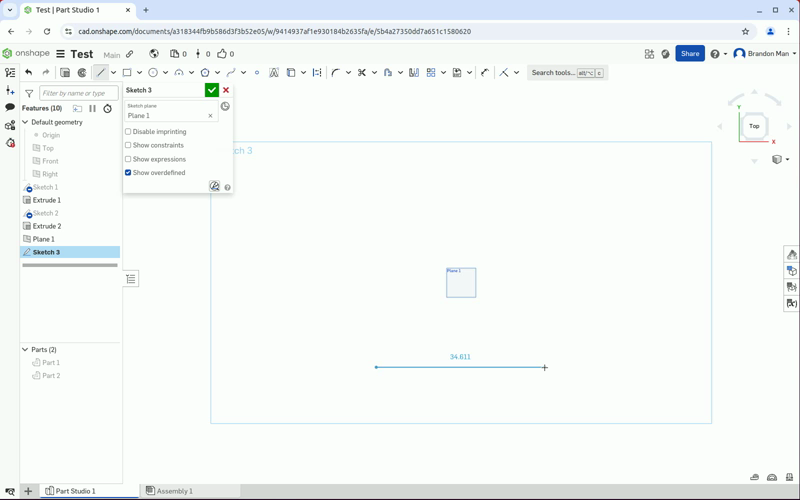
key_down(shift)
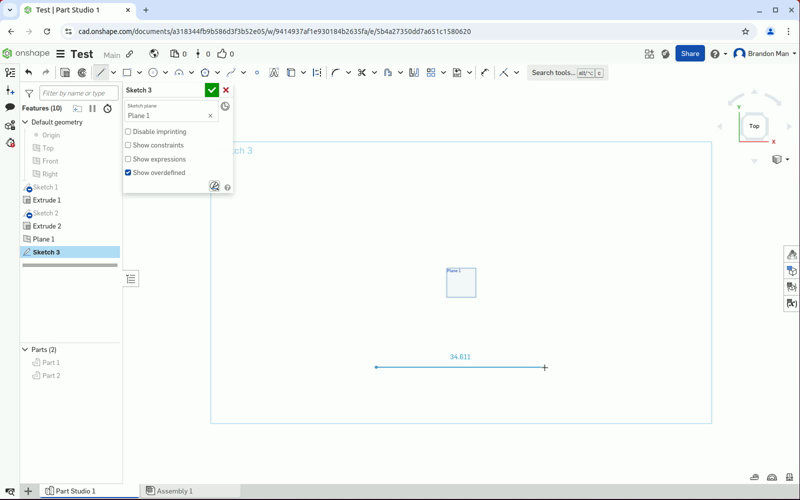
mouse_move(544, 198)
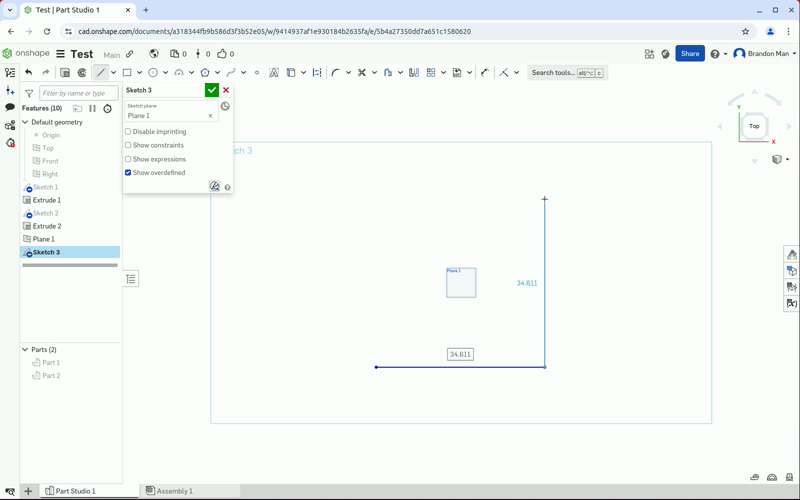
click(544, 198)
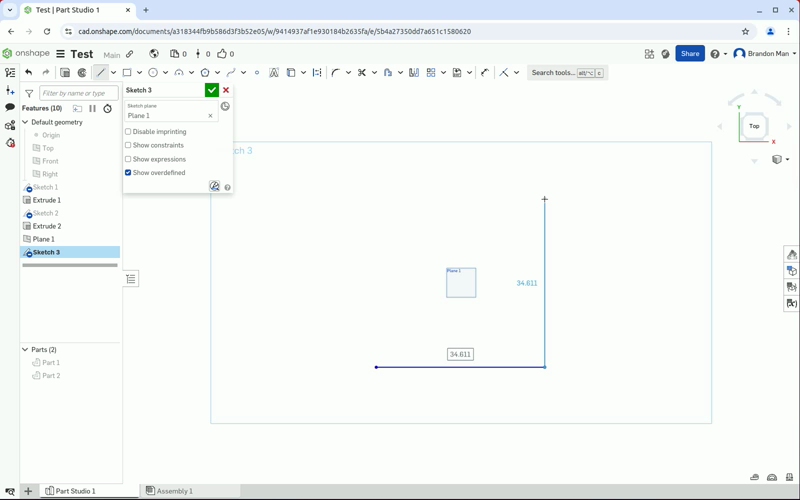
key_up(shift)
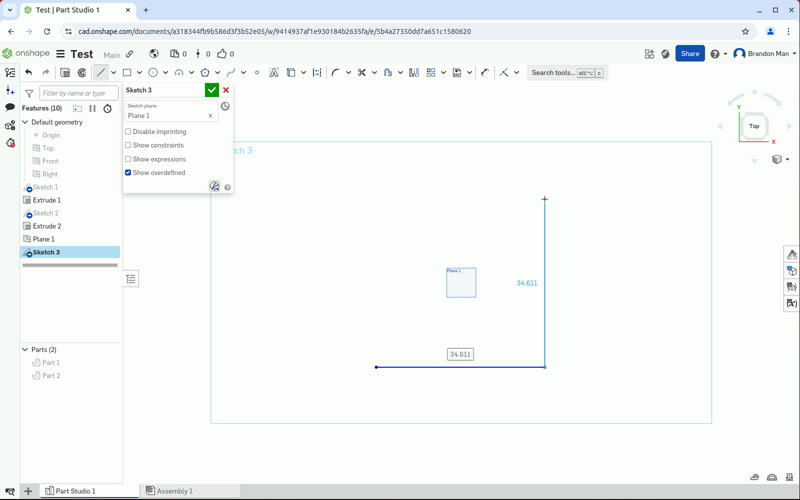
key_down(shift)
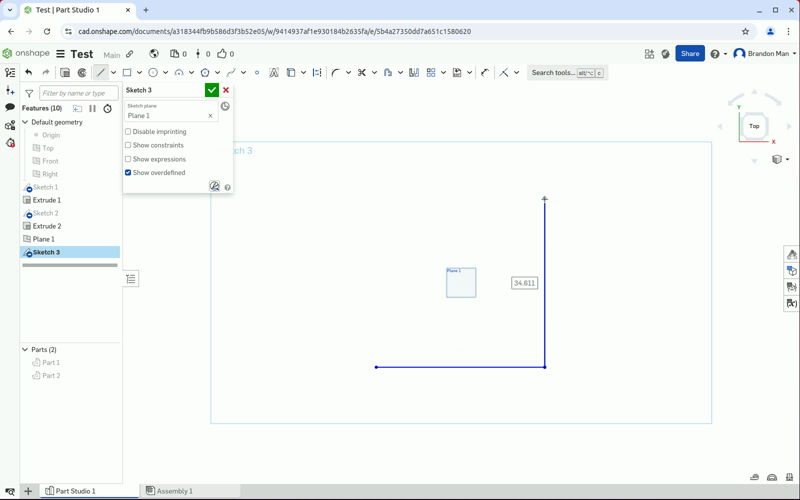
mouse_move(376, 198)
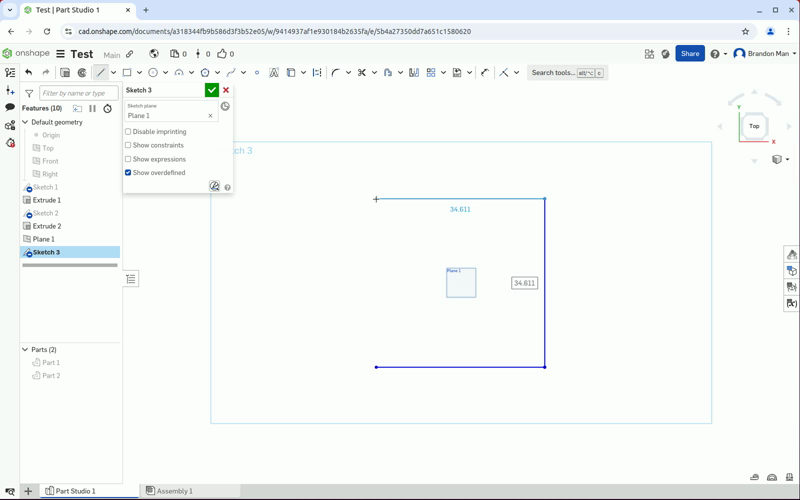
click(376, 198)
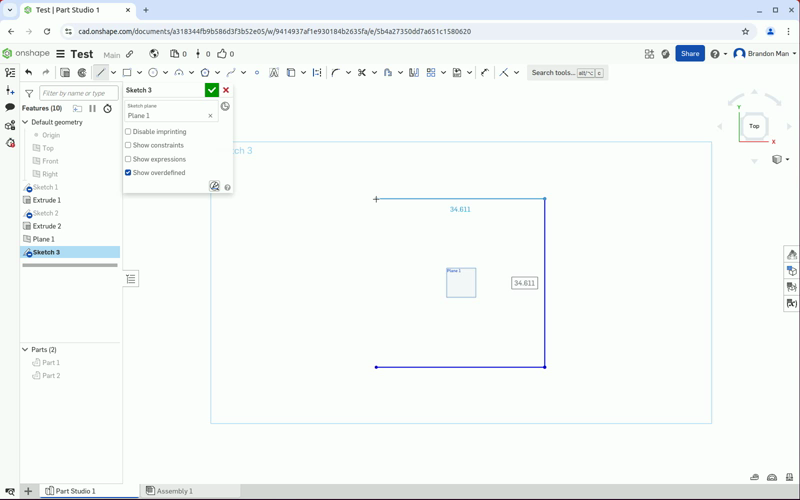
key_up(shift)
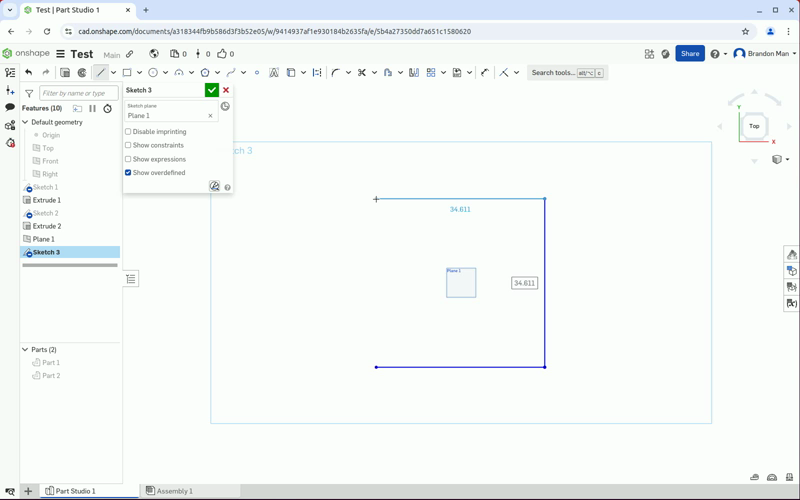
key_down(shift)
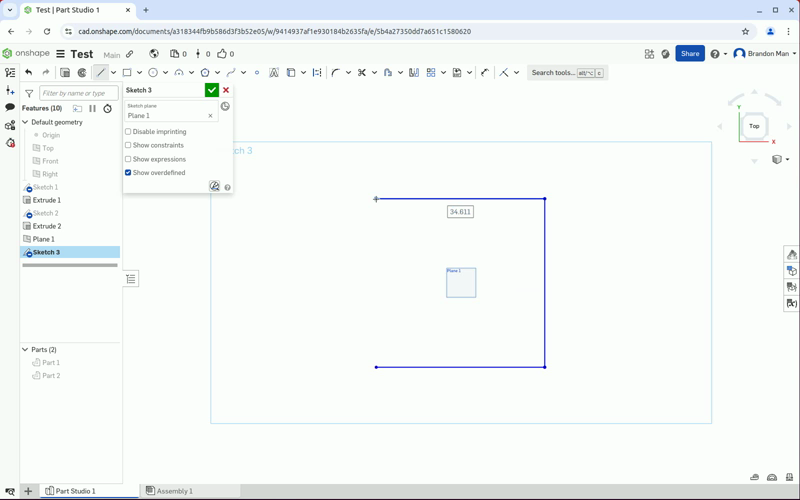
mouse_move(376, 367)
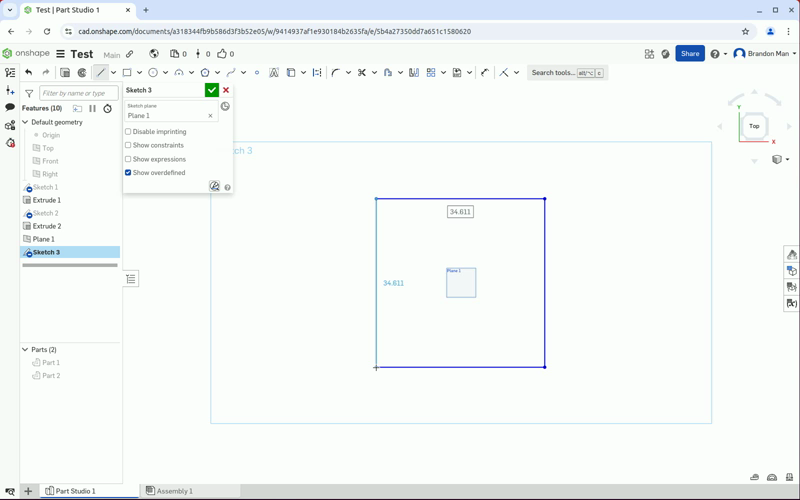
key_up(shift)
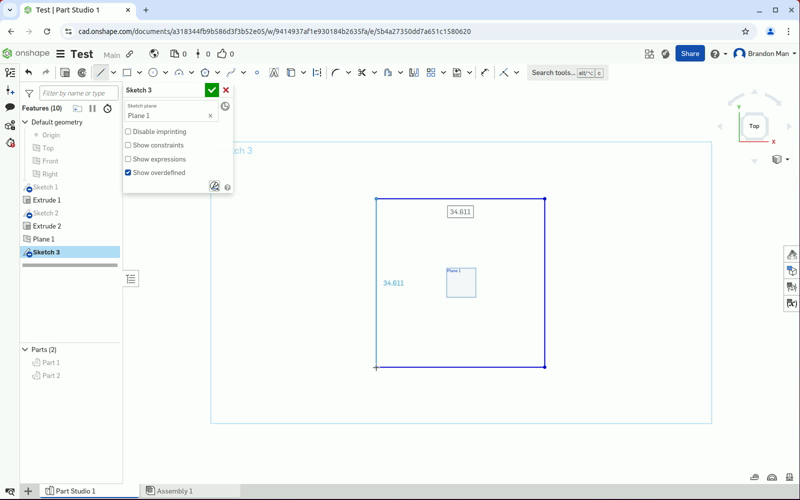
click(376, 367)
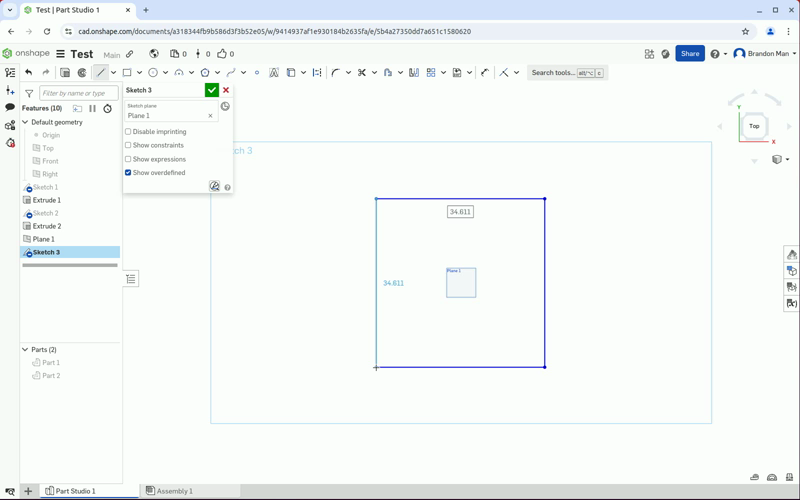
key(esc)
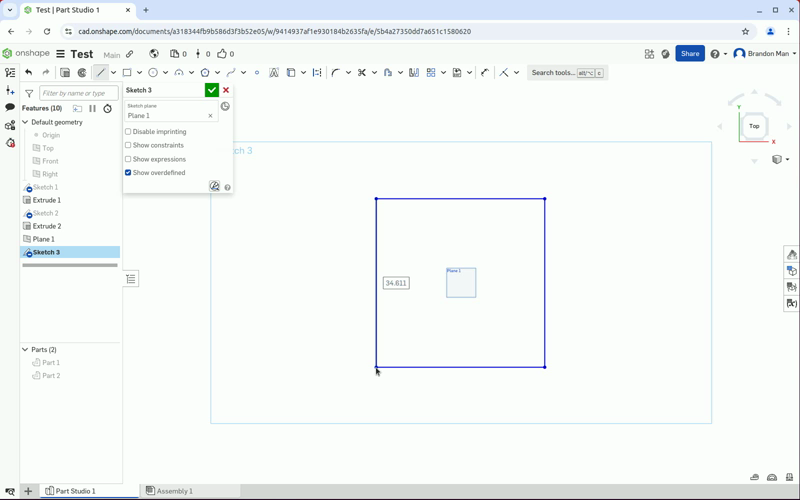
key(l)
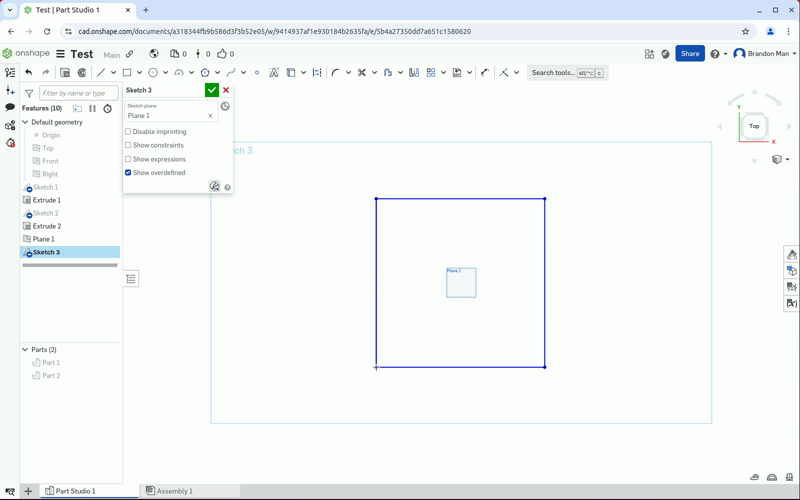
key_down(shift)
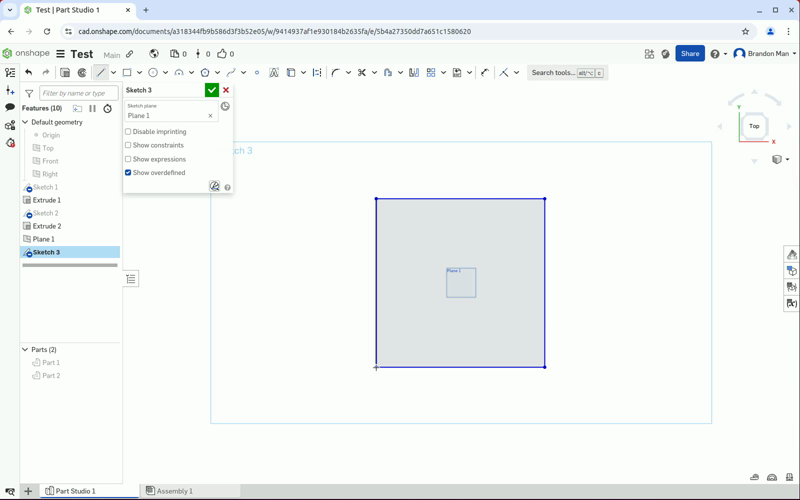
mouse_move(381, 361)
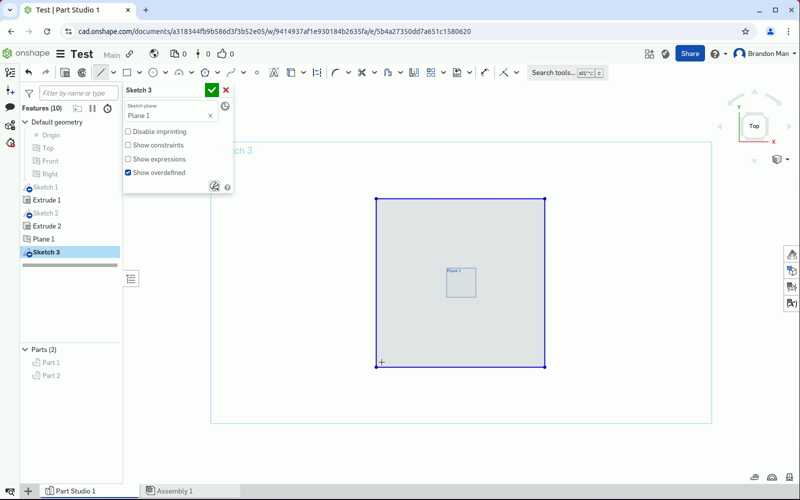
click(381, 361)
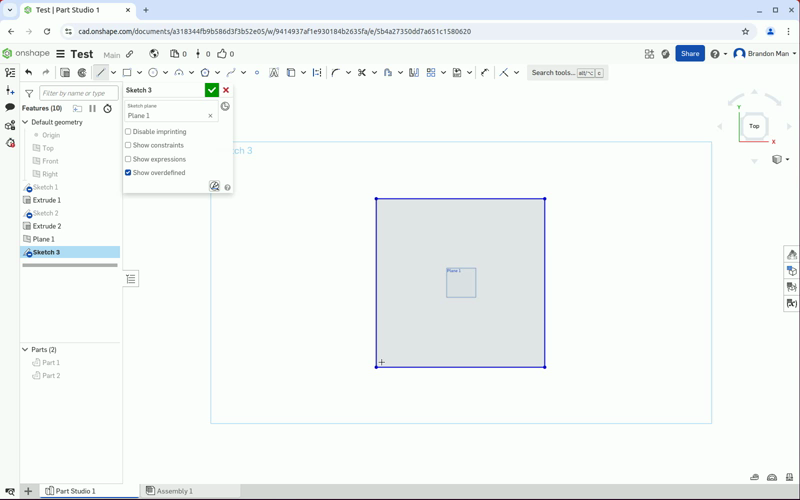
key_up(shift)
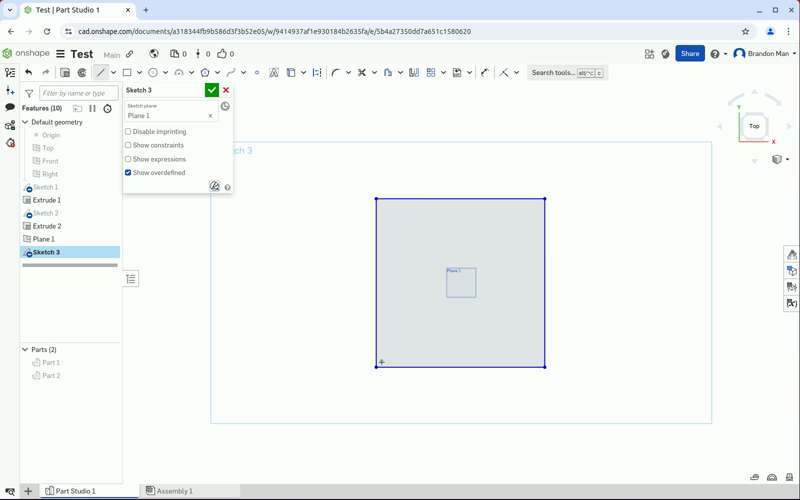
key_down(shift)
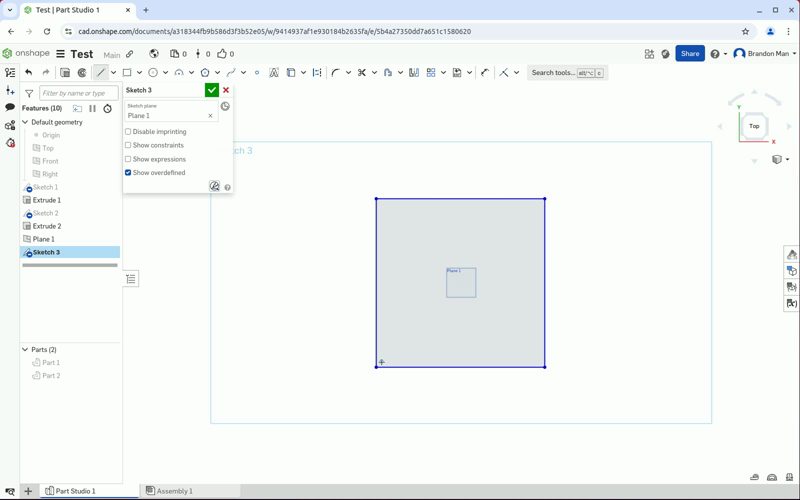
mouse_move(539, 361)
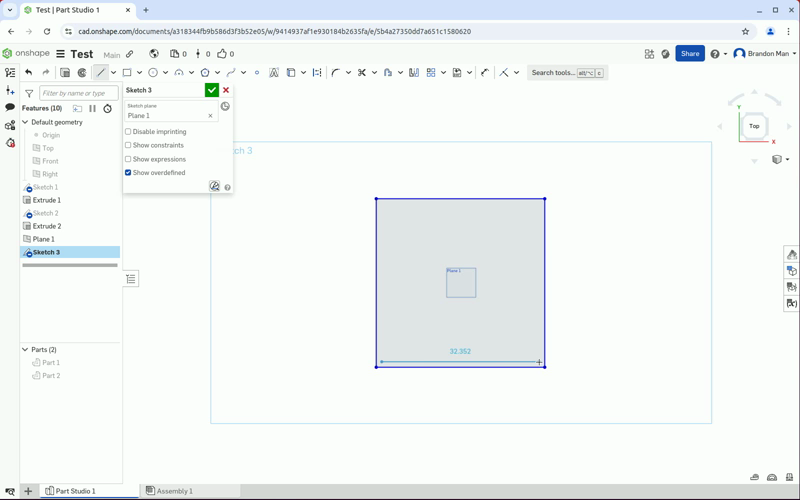
click(539, 361)
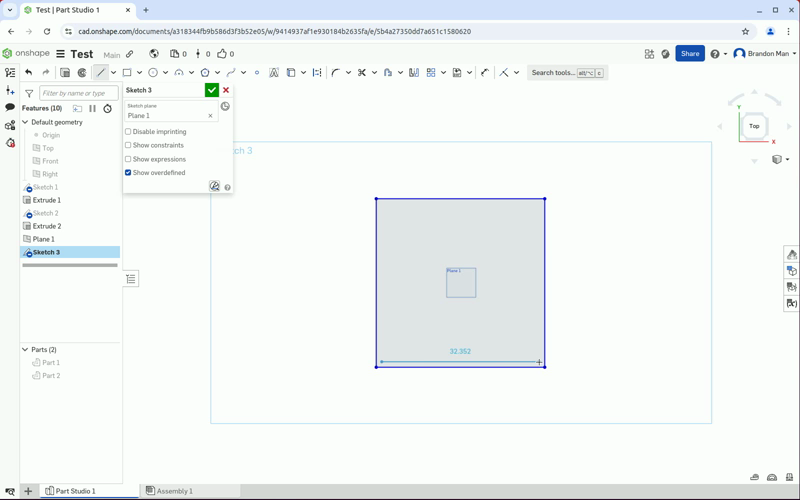
key_up(shift)
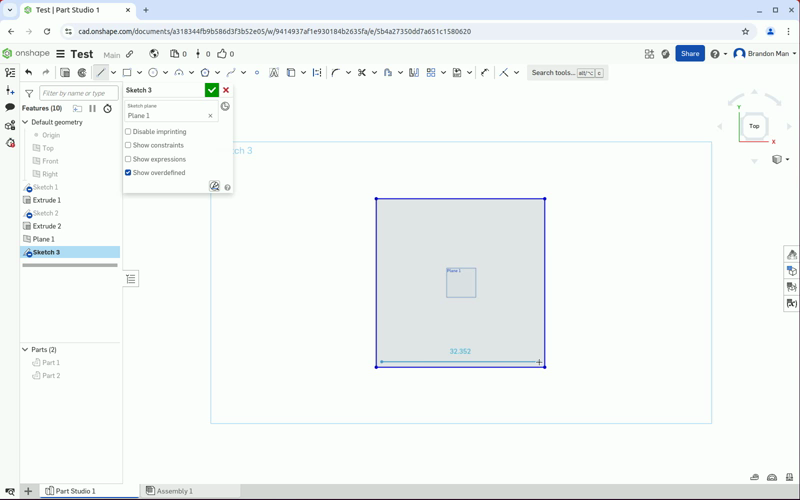
key_down(shift)
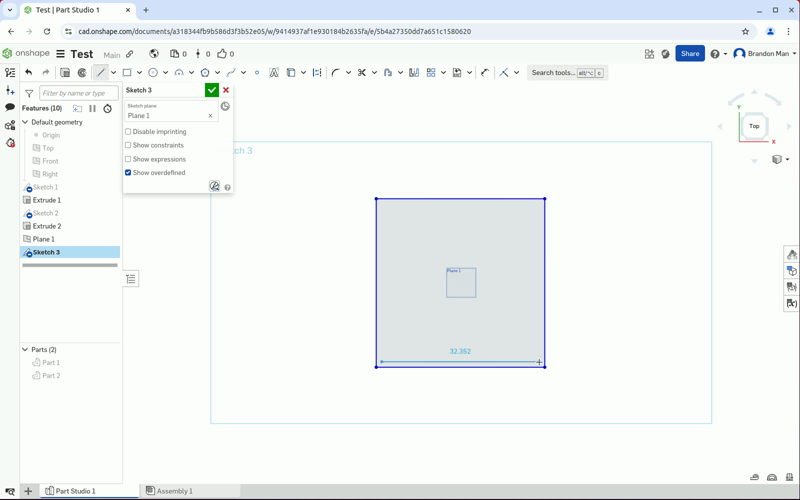
mouse_move(539, 204)
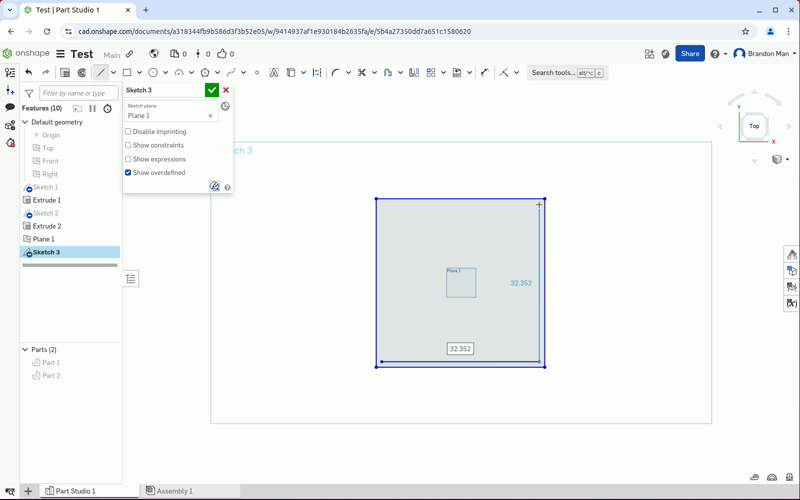
click(539, 204)
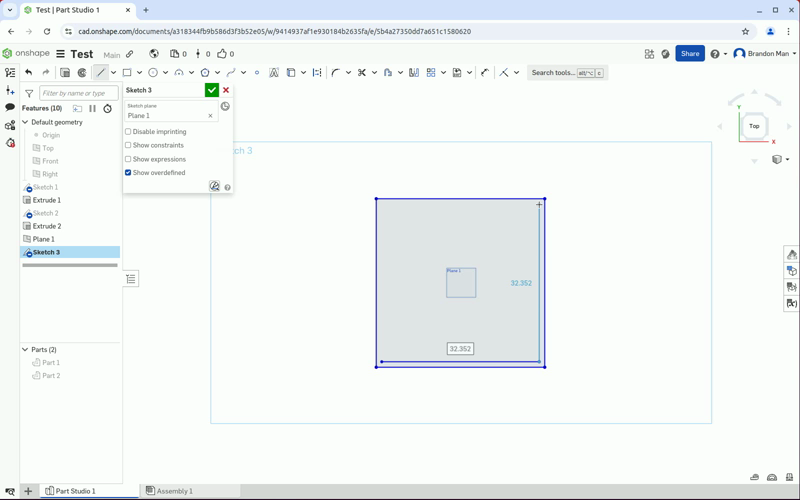
key_up(shift)
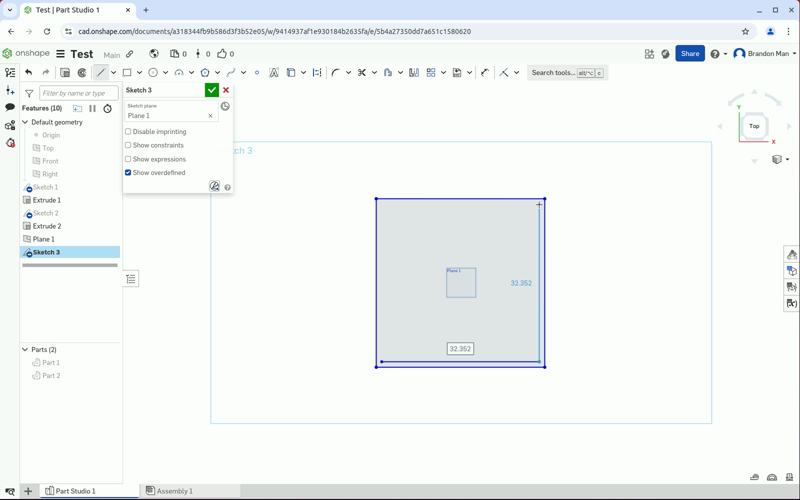
key_down(shift)
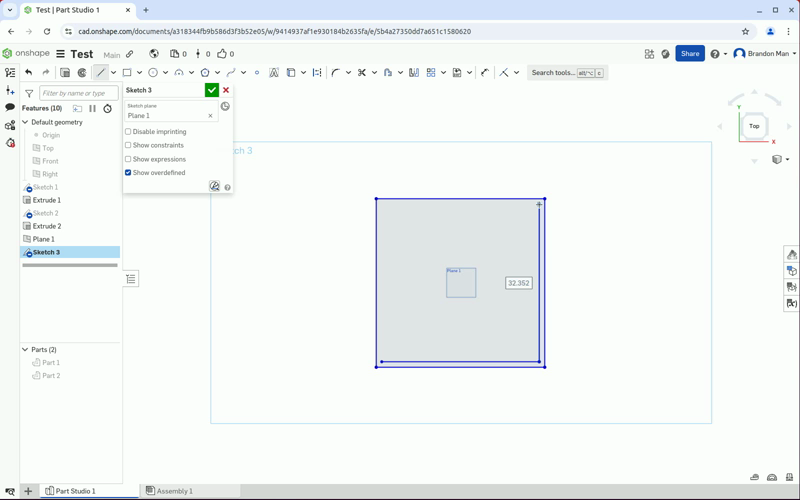
mouse_move(381, 204)
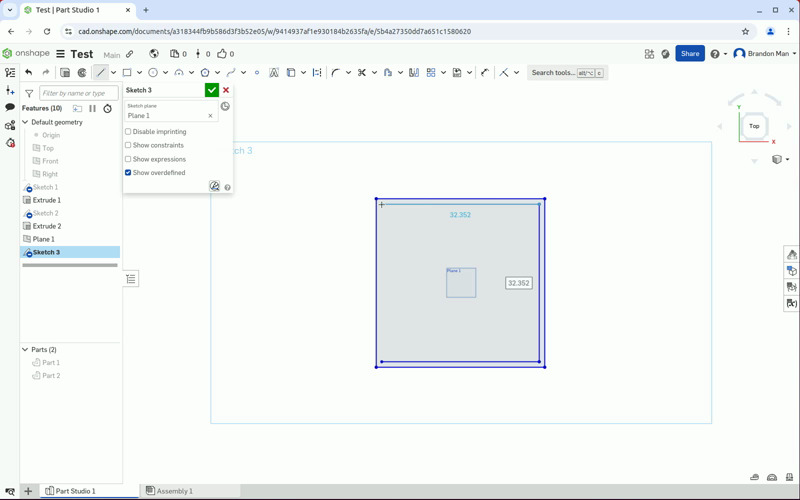
click(381, 204)
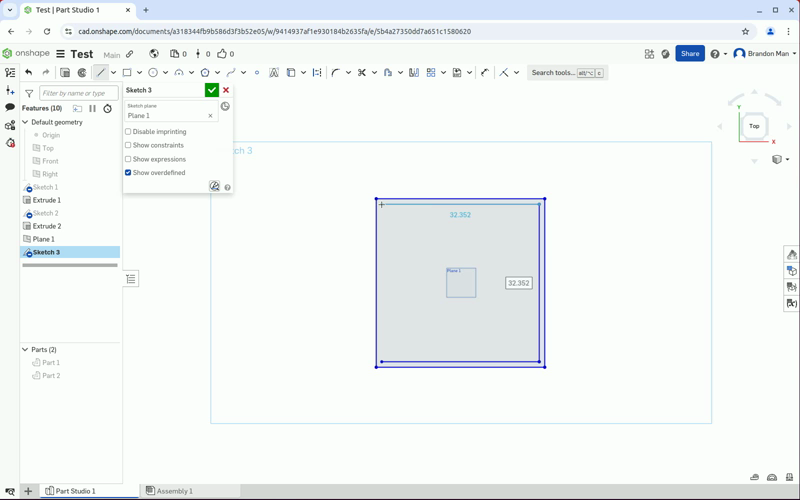
key_up(shift)
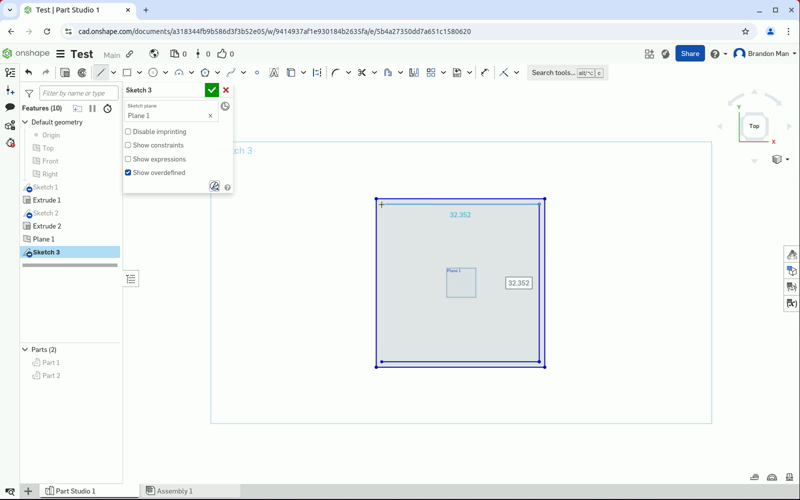
key_down(shift)
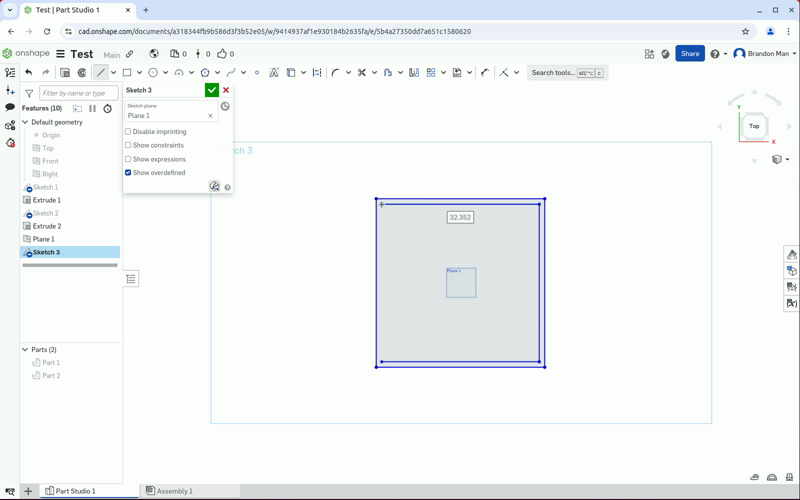
mouse_move(381, 361)
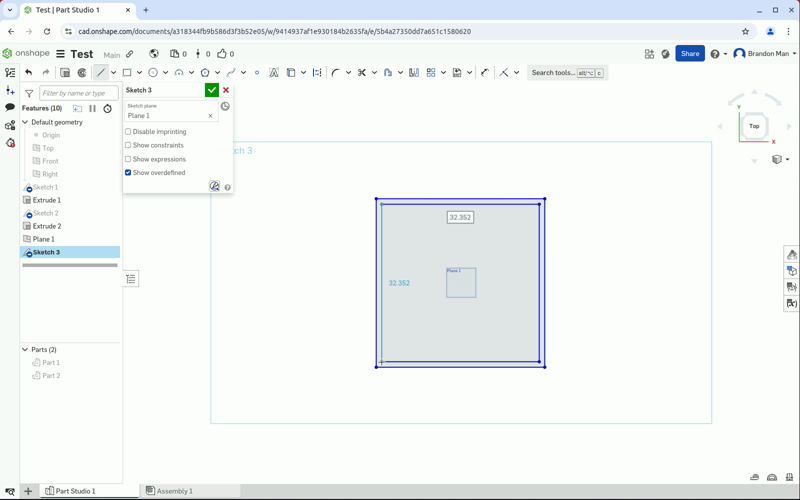
key_up(shift)
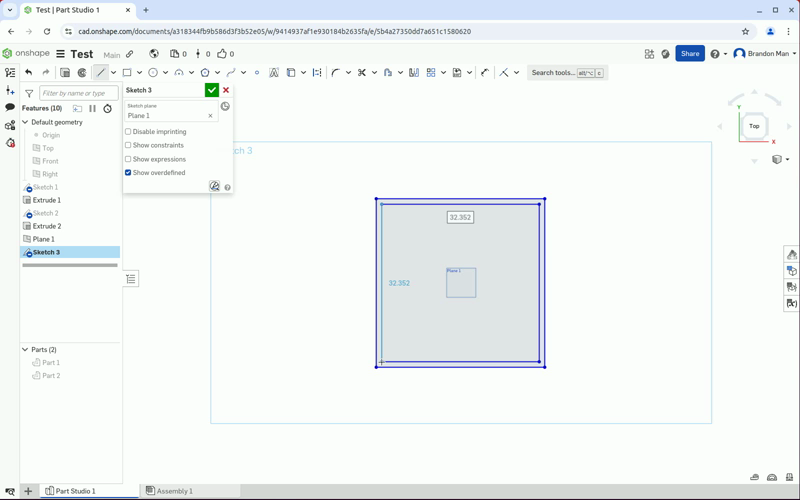
click(381, 361)
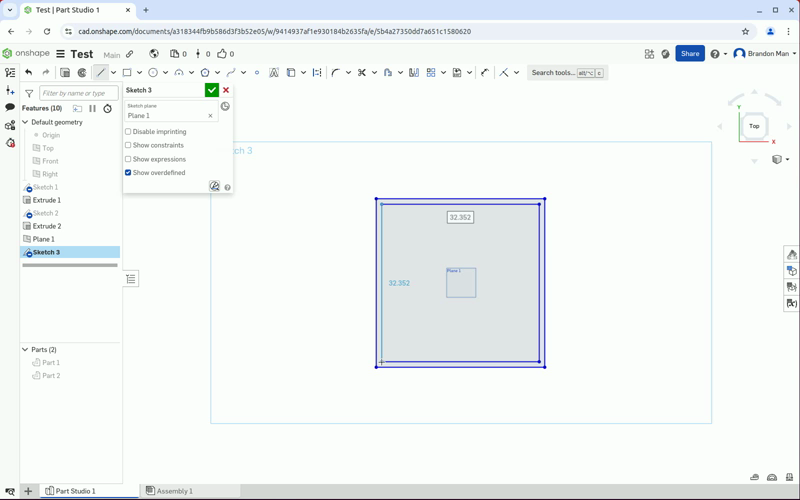
key(esc)
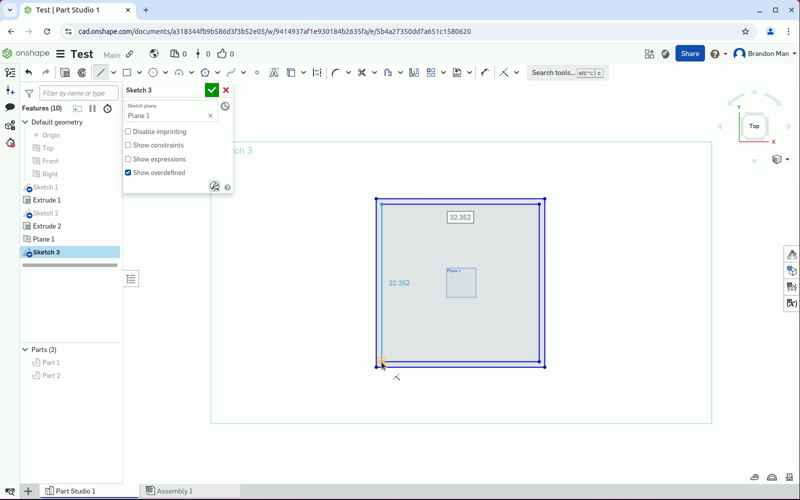
mouse_move(379, 343)
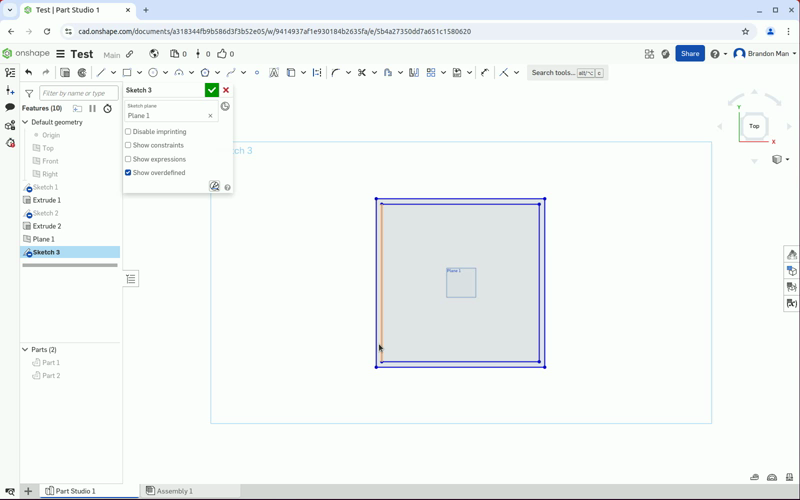
click(379, 343)
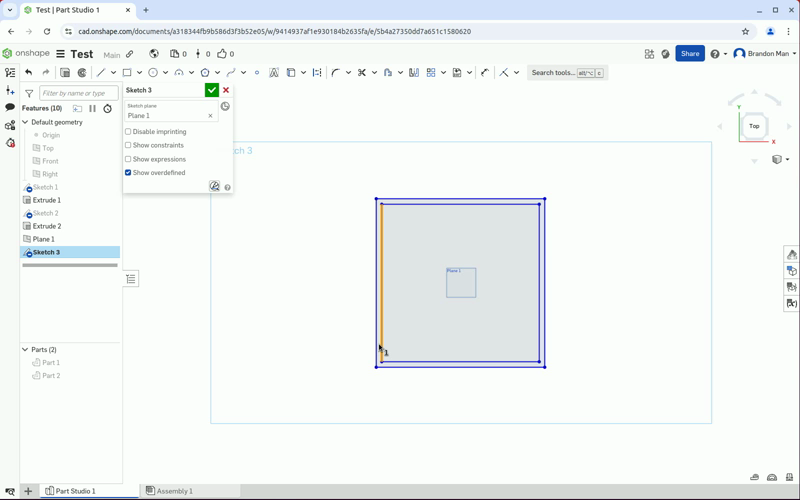
mouse_move(73, 352)
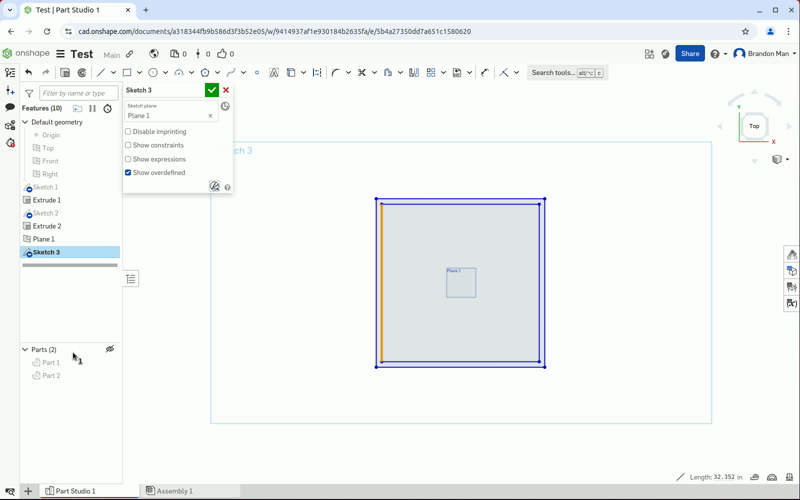
key(shift+y)
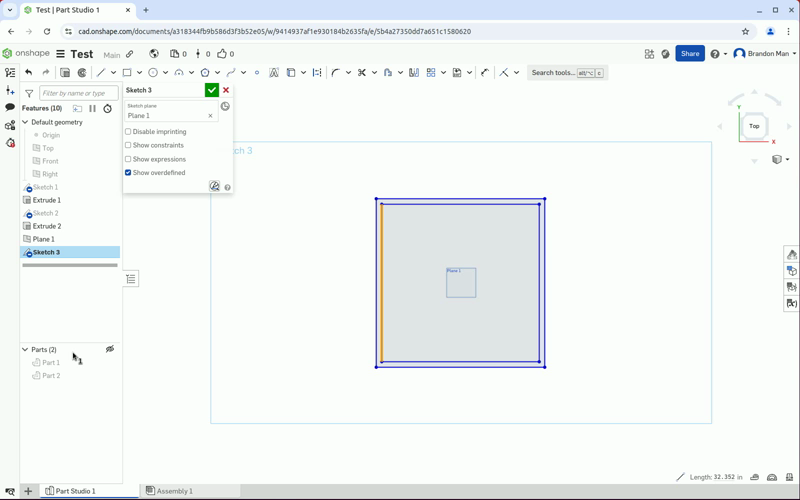
key(shift+e)
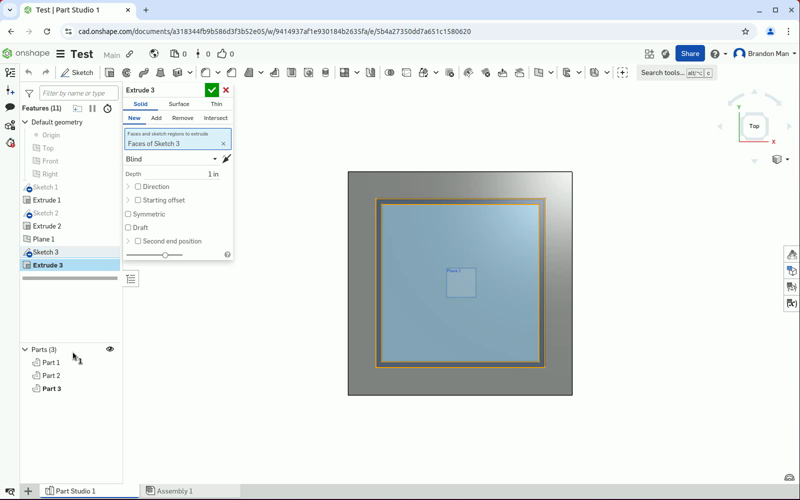
mouse_move(143, 106)
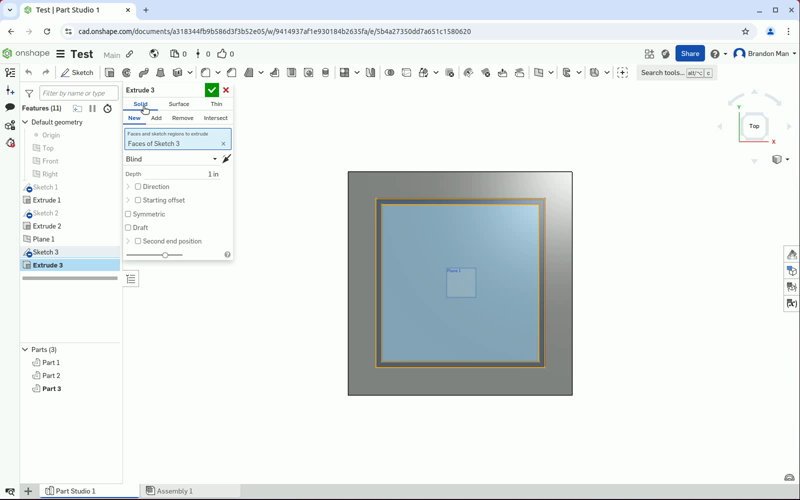
click(143, 106)
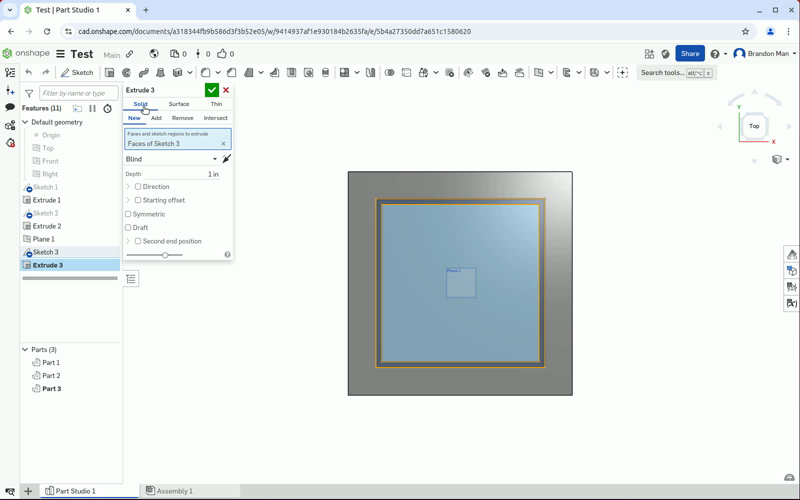
mouse_move(137, 120)
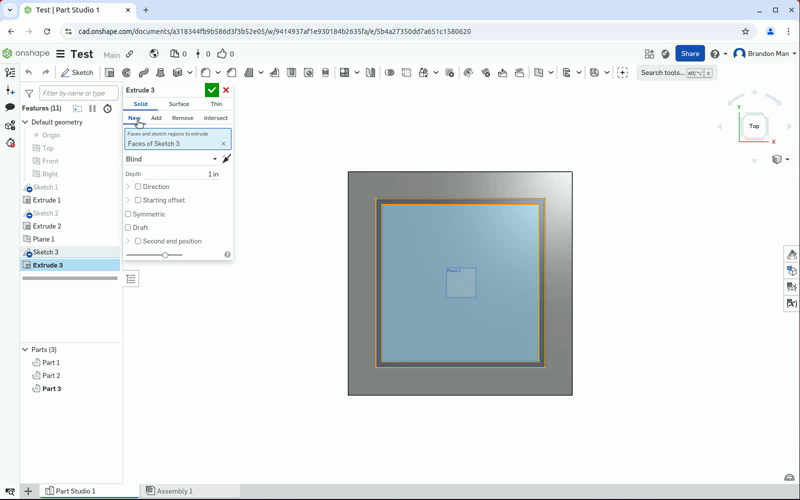
click(137, 120)
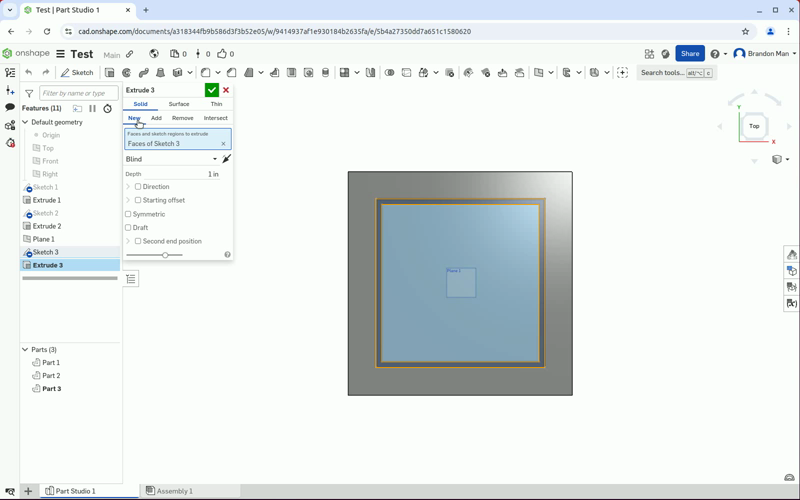
key(tab, 4)
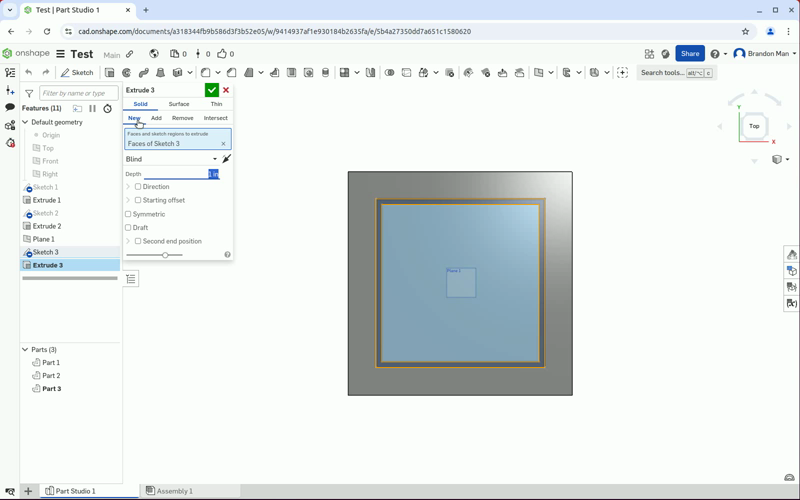
text(-2.166)
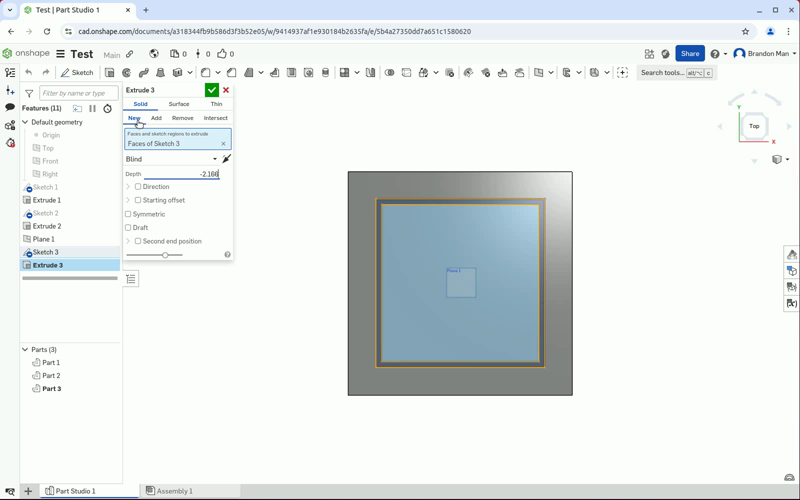
key(enter)
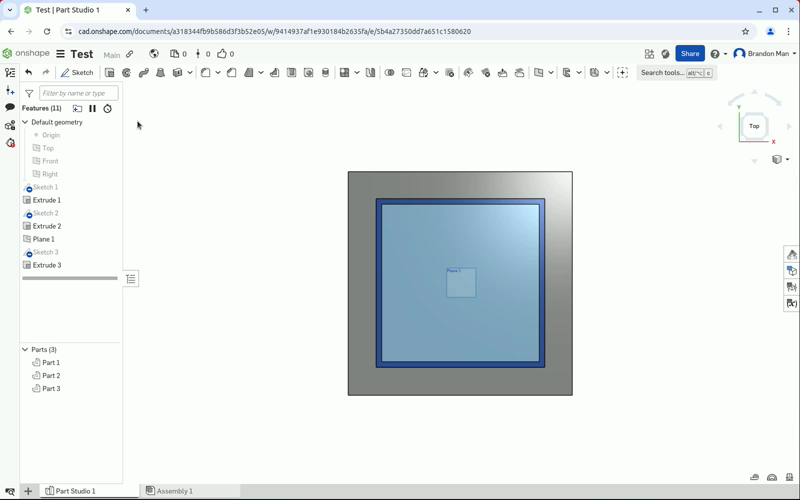
key(shift+h)
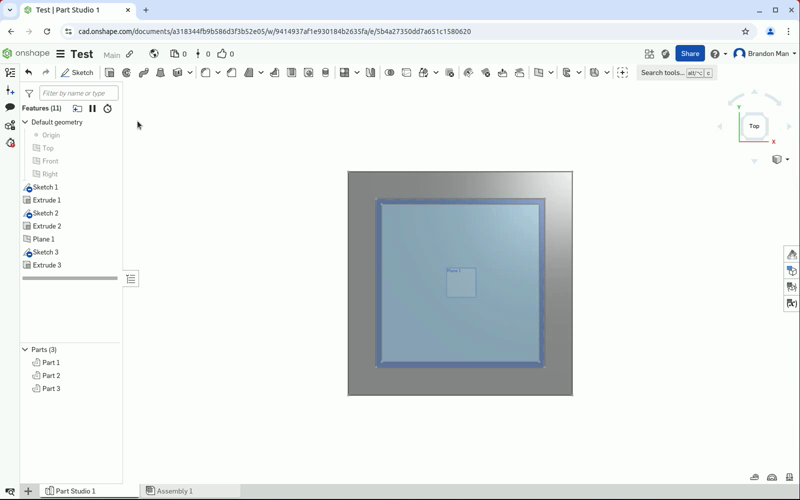
key(shift+h)
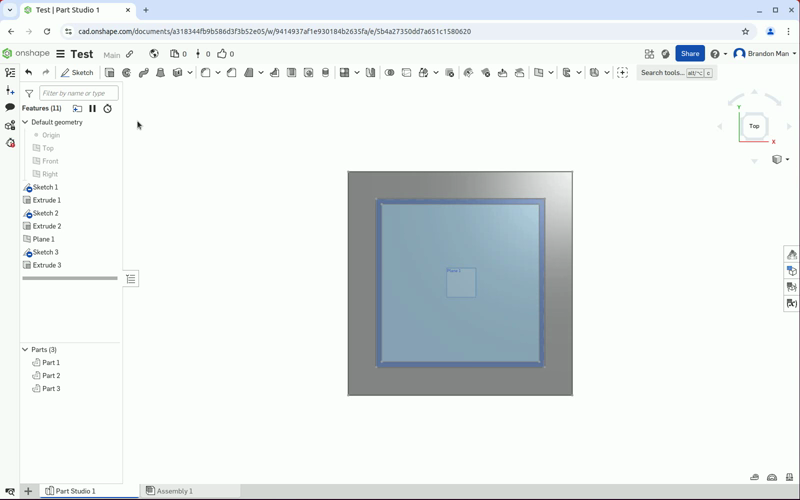
key(shift+7)
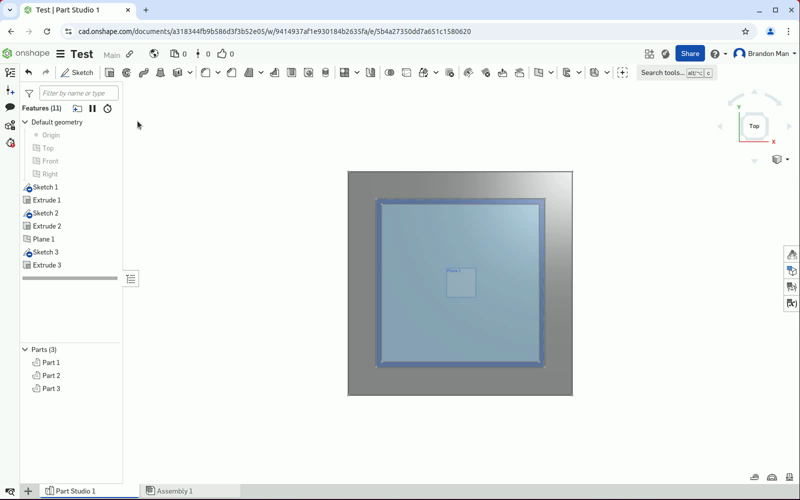
key(up, 3)
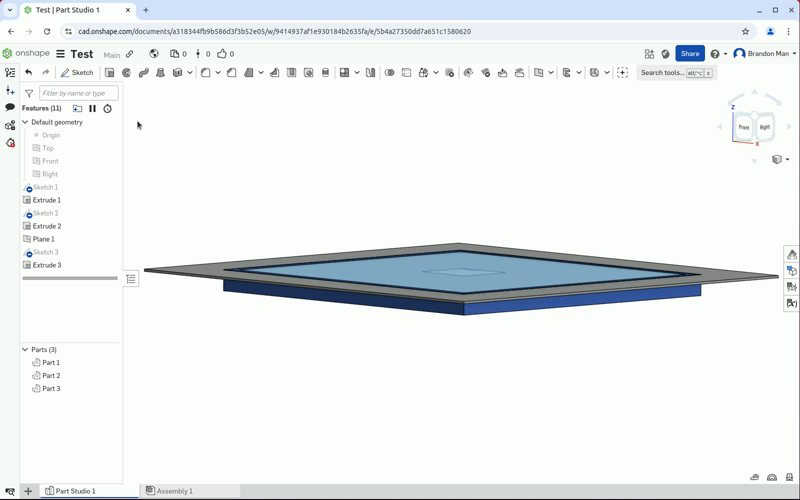
key(left, 3)
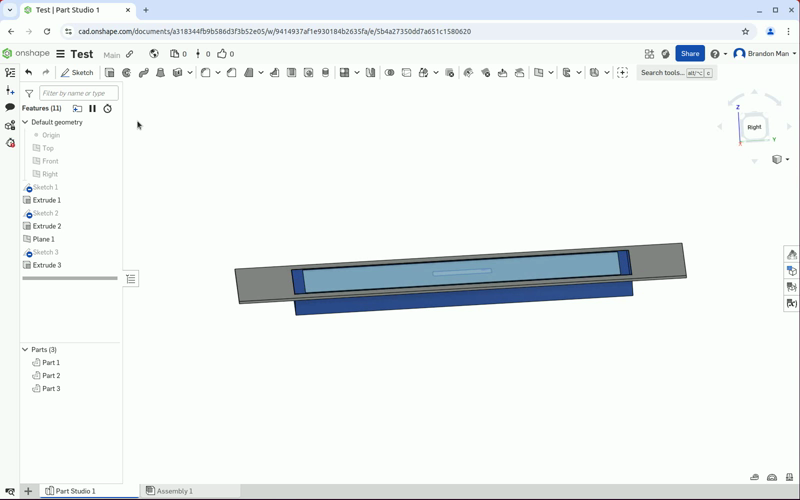
key(right, 3)
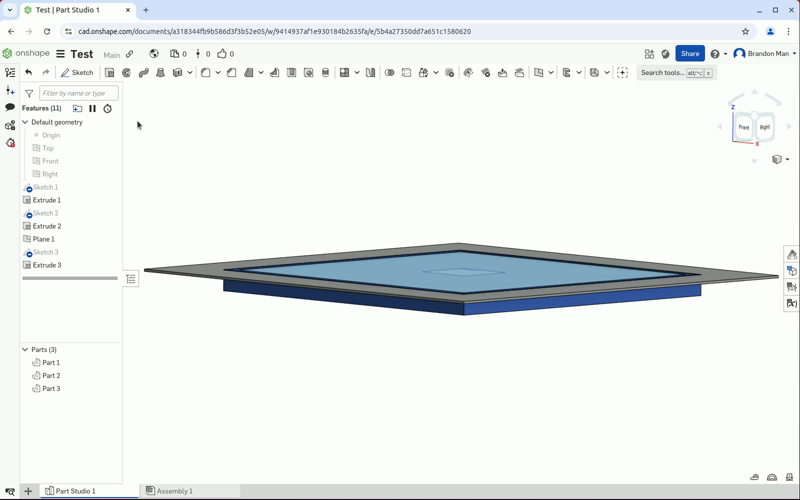
key(down, 3)
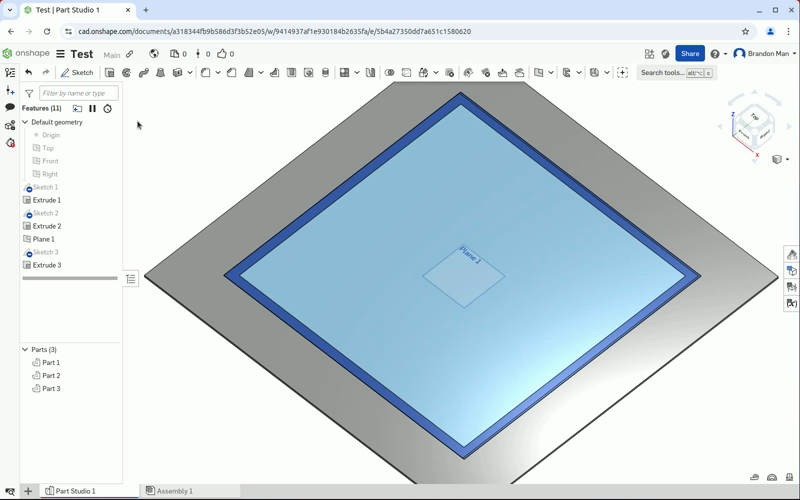
mouse_move(73, 189)
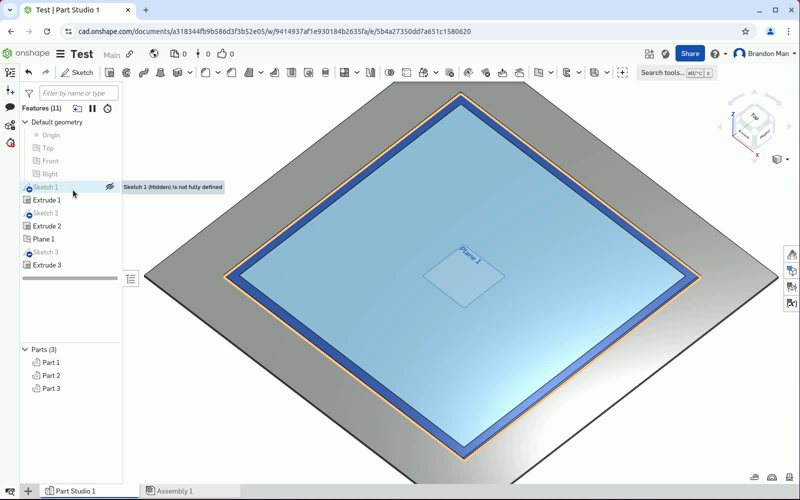
click(73, 189)